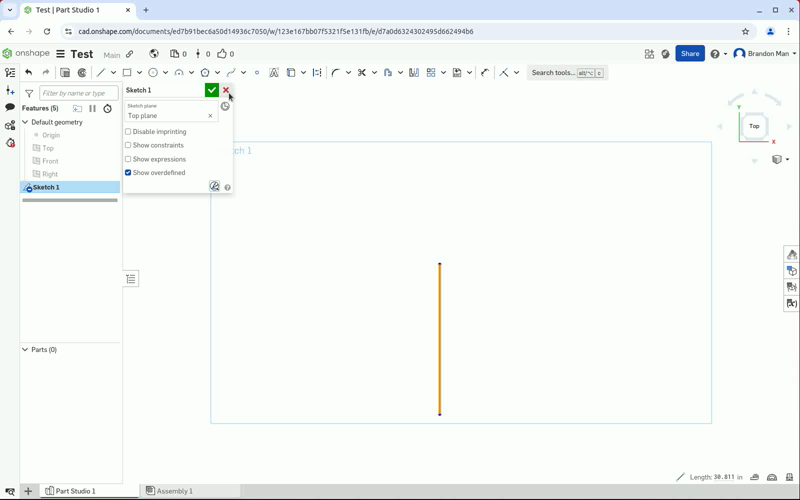
key(shift+h)
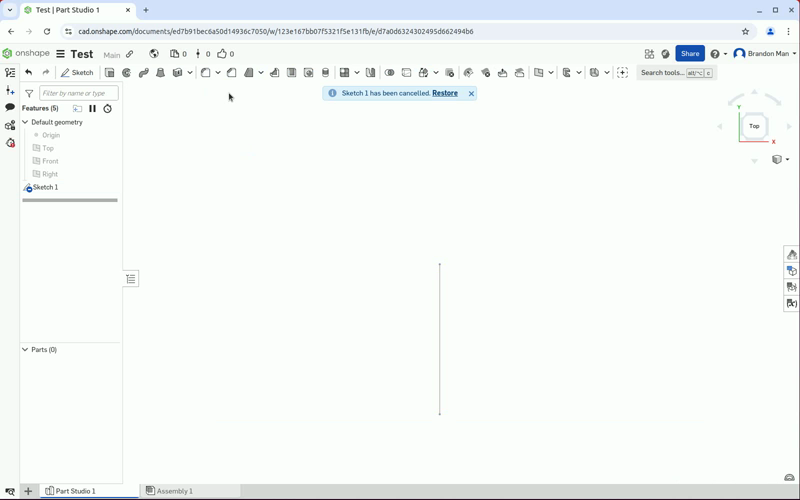
key(shift+s)
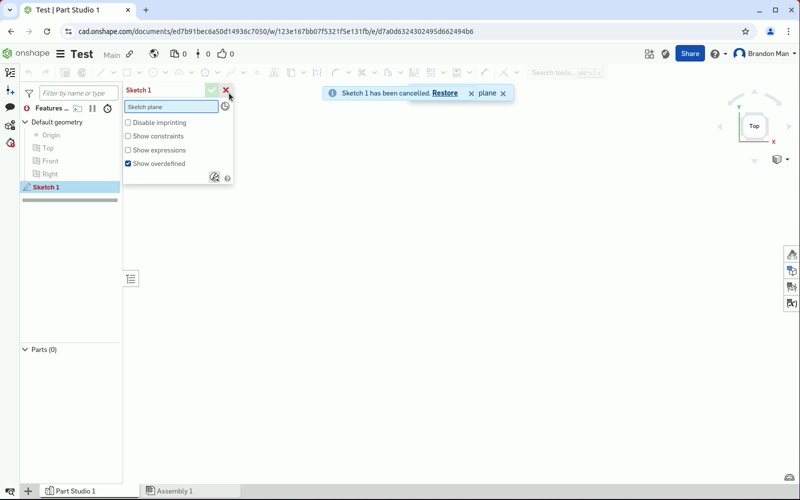
mouse_move(73, 150)
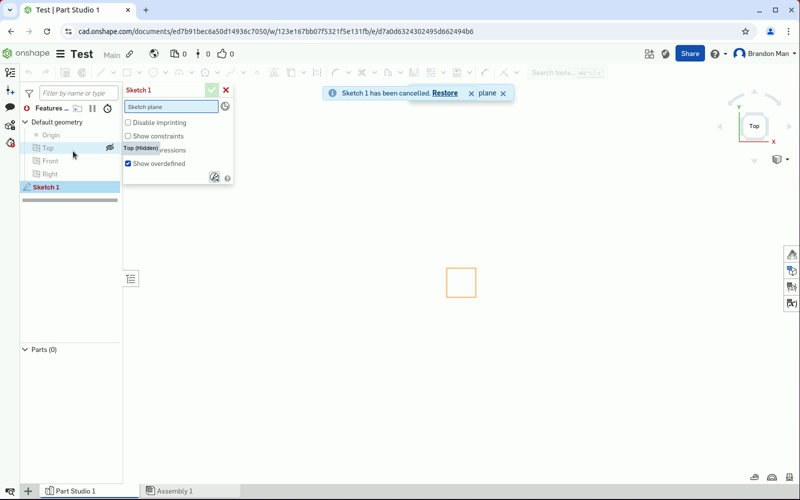
click(73, 150)
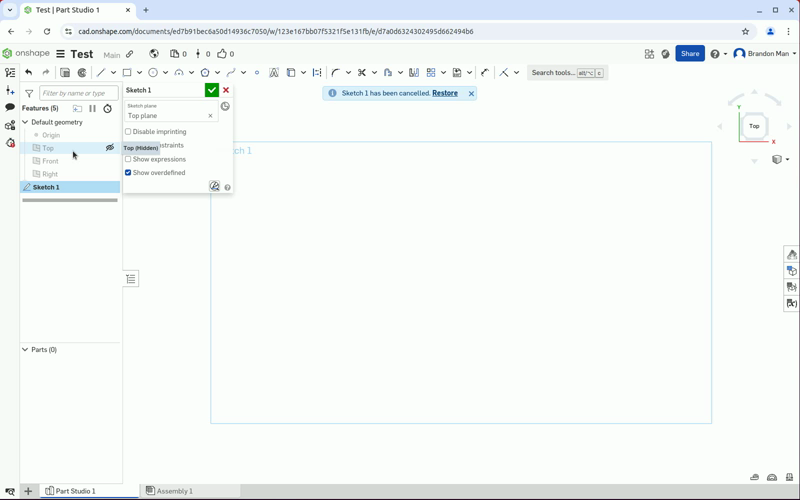
mouse_move(73, 352)
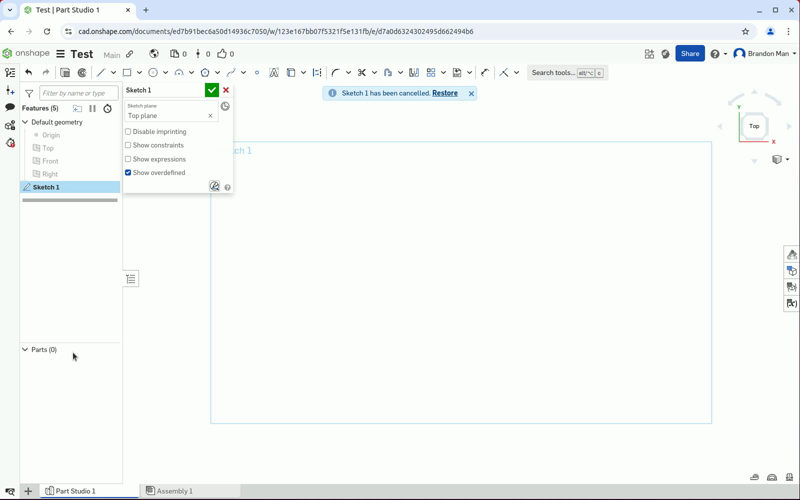
key(y)
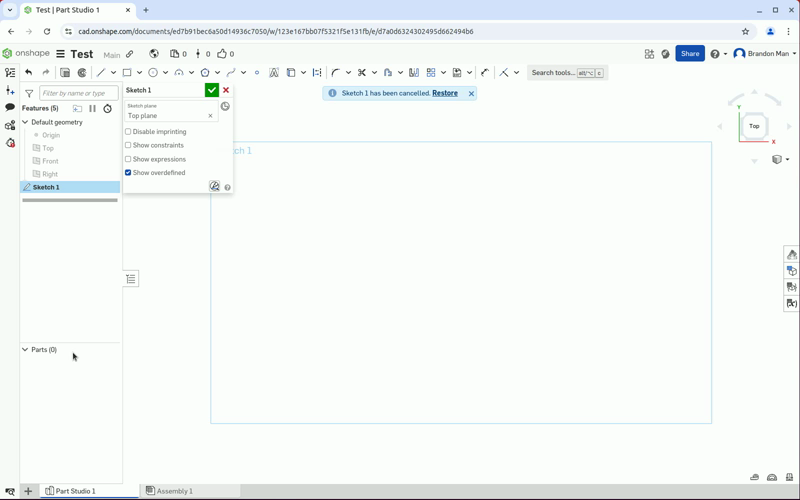
key(l)
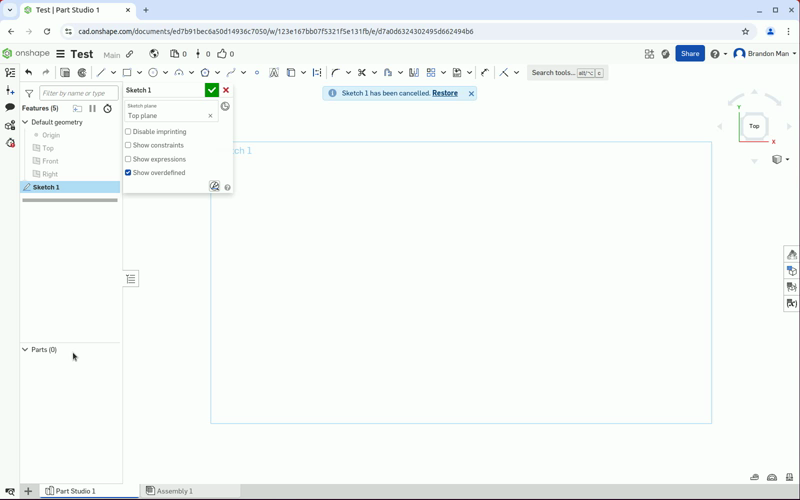
key_down(shift)
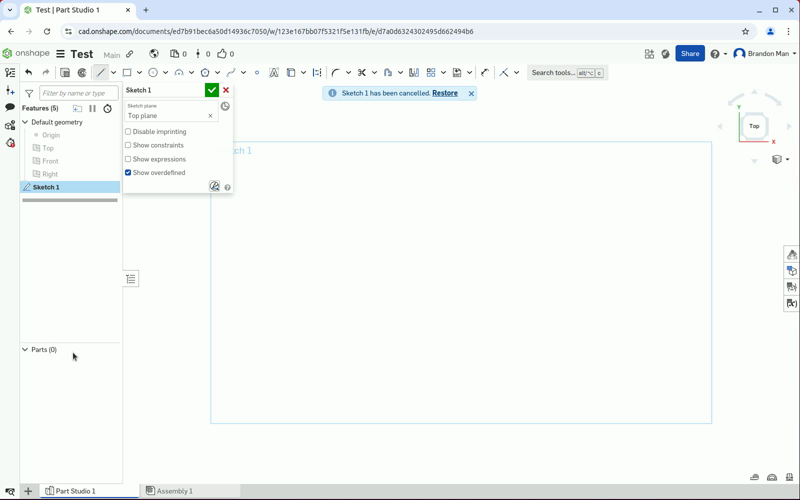
mouse_move(364, 234)
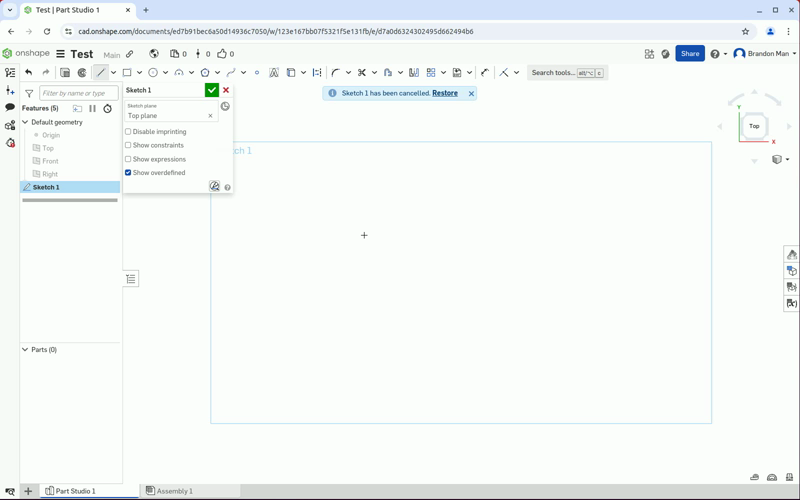
click(364, 234)
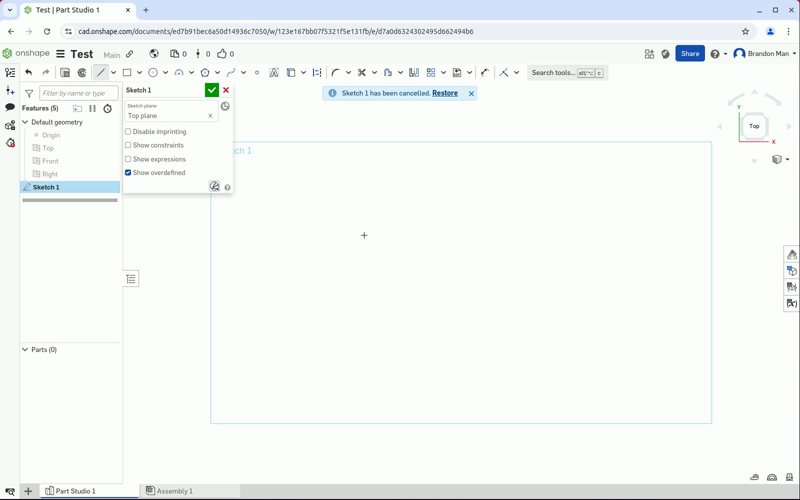
key_up(shift)
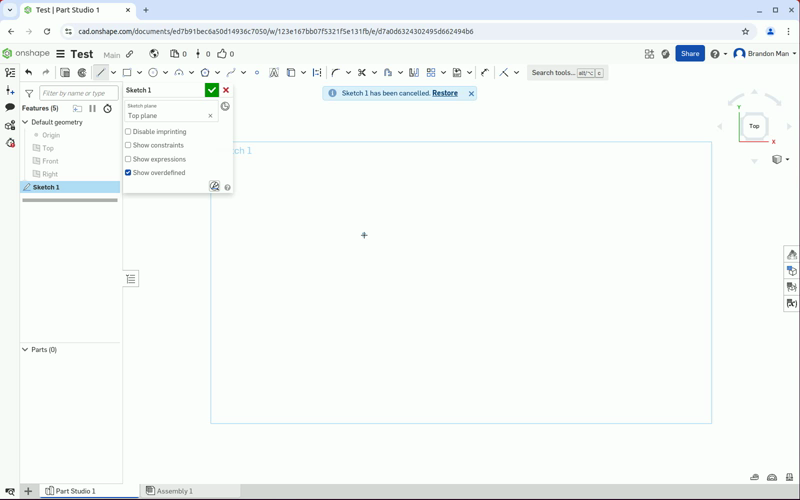
key_down(shift)
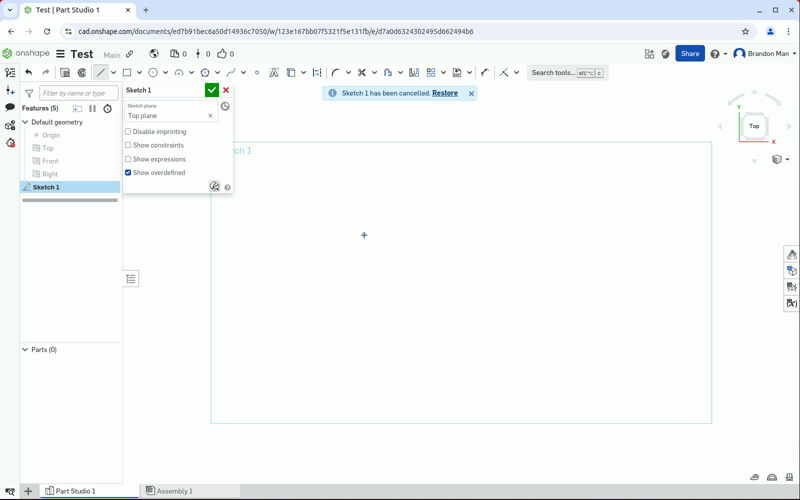
mouse_move(394, 234)
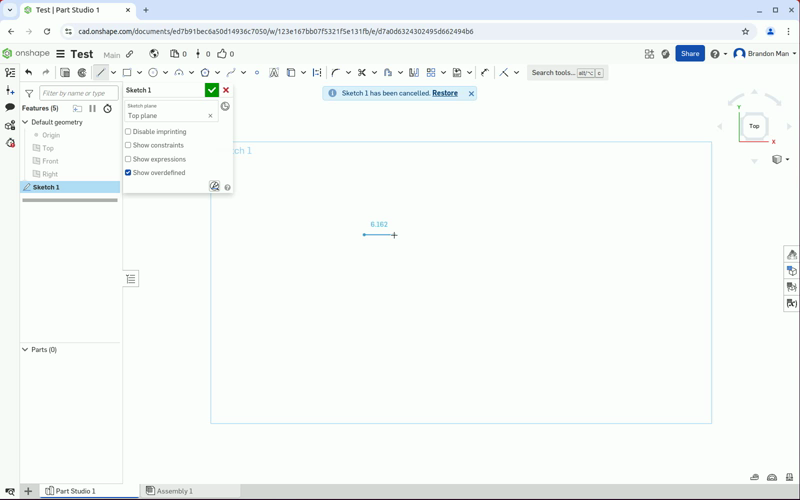
mouse_move(374, 234)
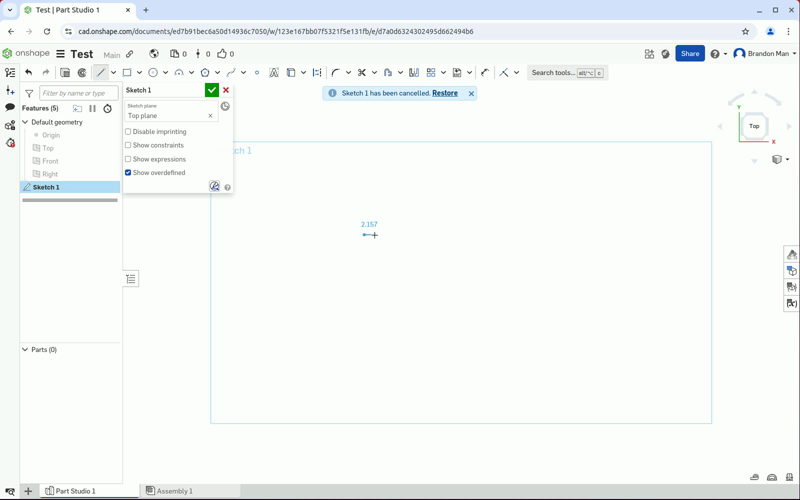
click(374, 234)
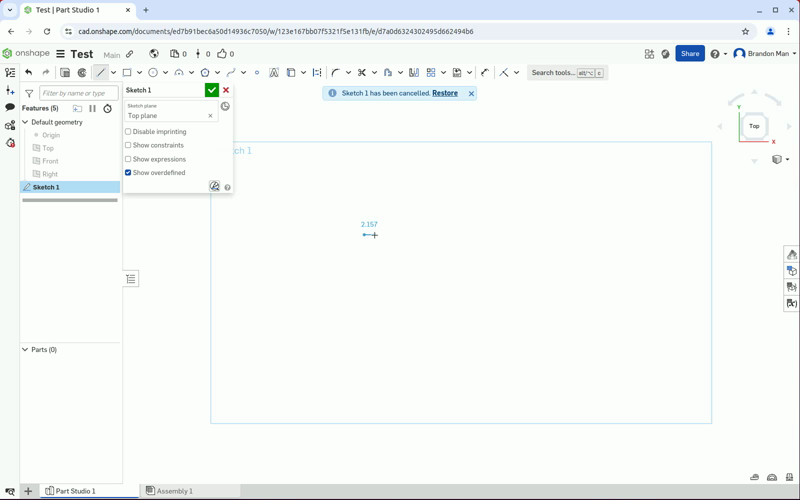
key_up(shift)
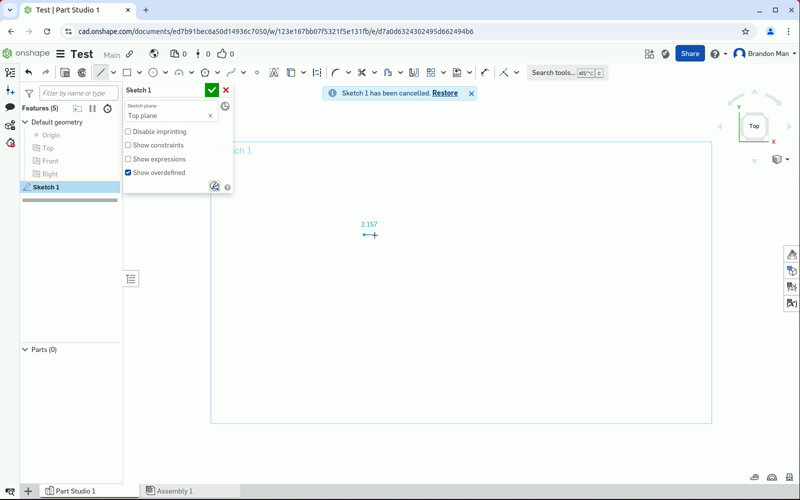
key_down(shift)
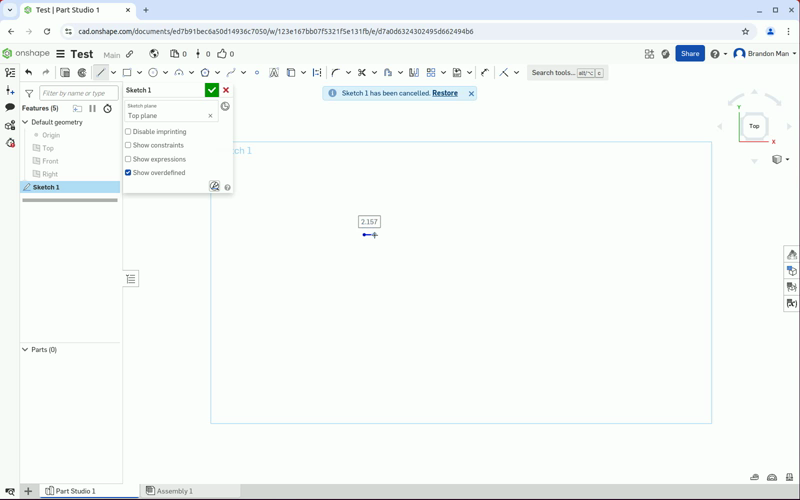
mouse_move(404, 234)
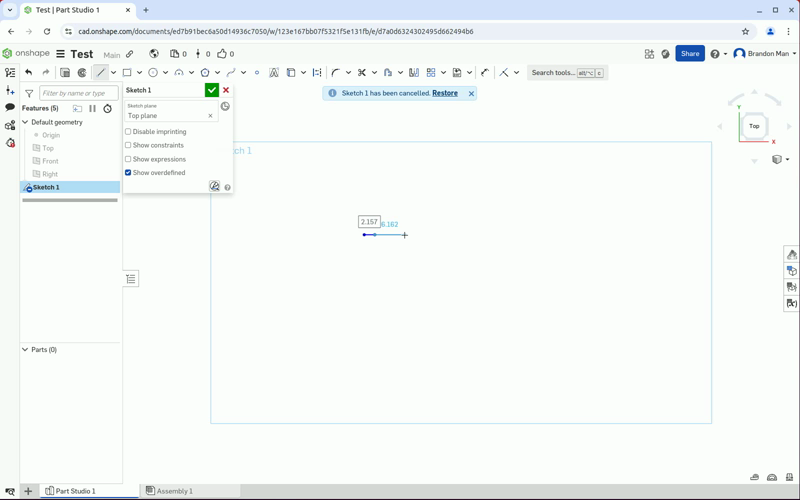
mouse_move(374, 224)
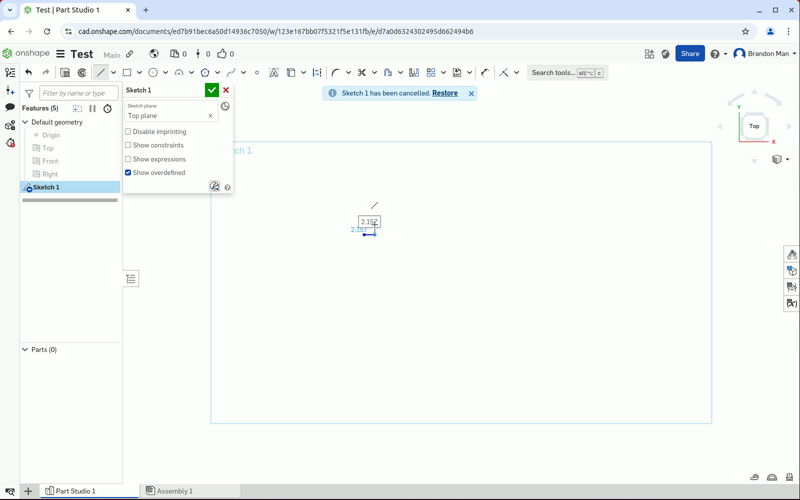
click(374, 224)
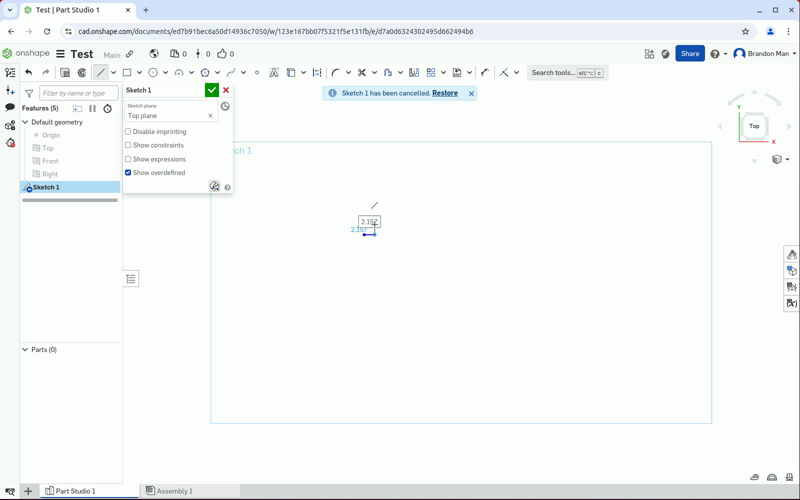
key_up(shift)
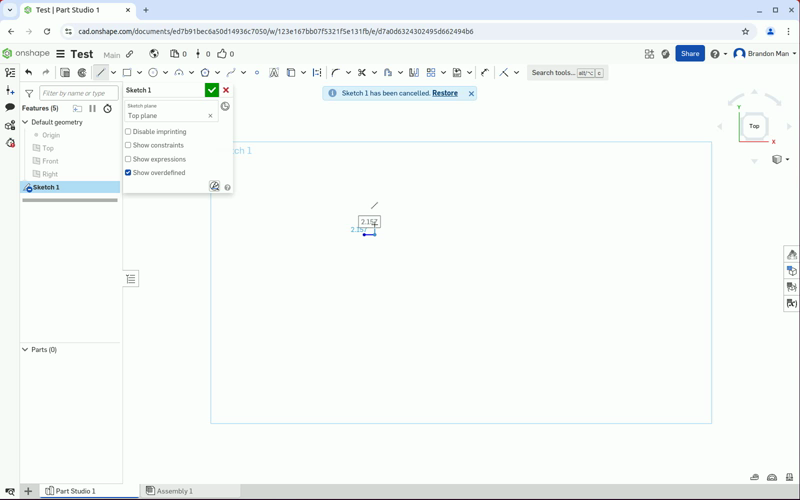
key_down(shift)
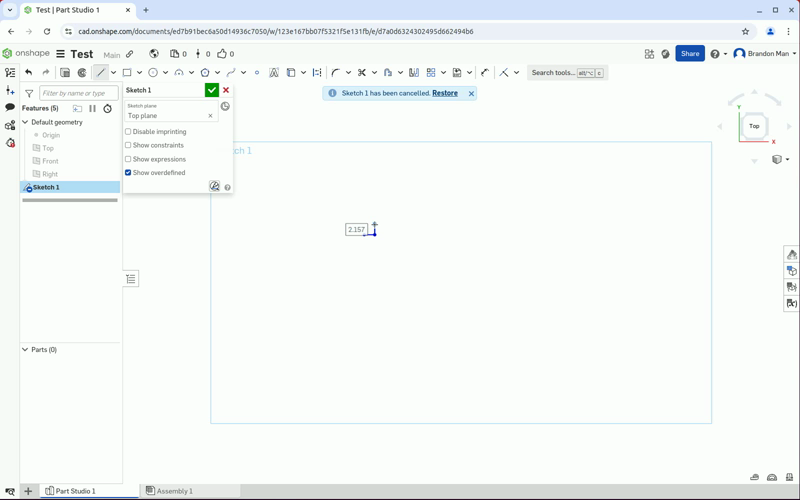
mouse_move(404, 224)
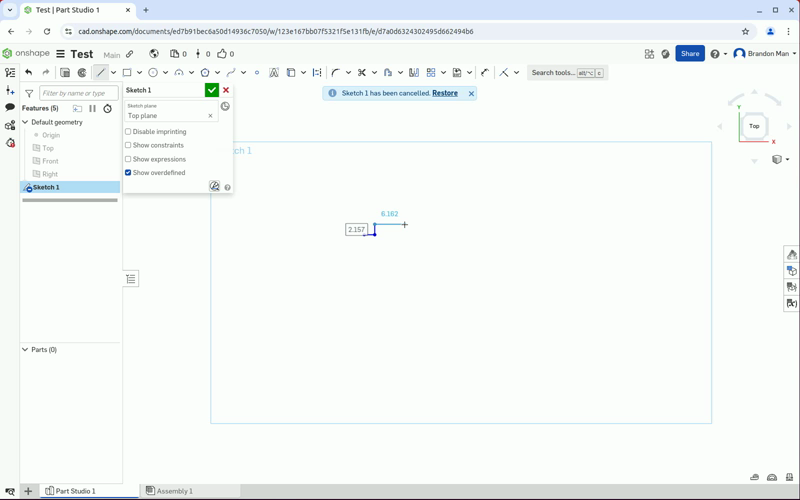
mouse_move(364, 224)
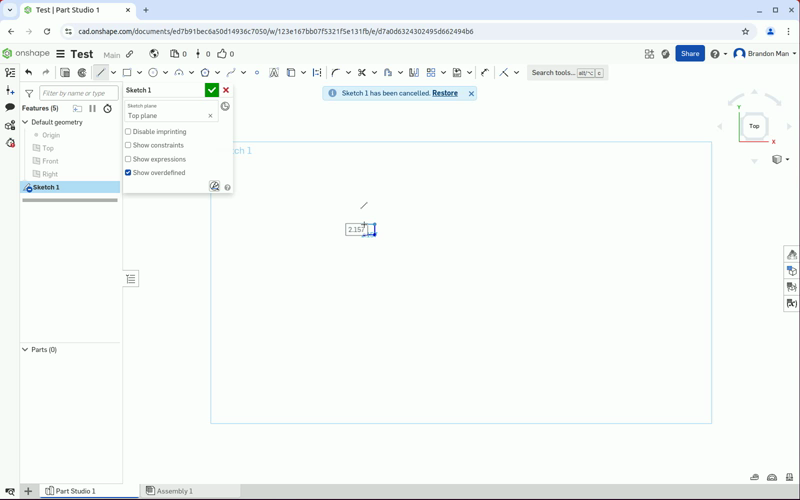
click(364, 224)
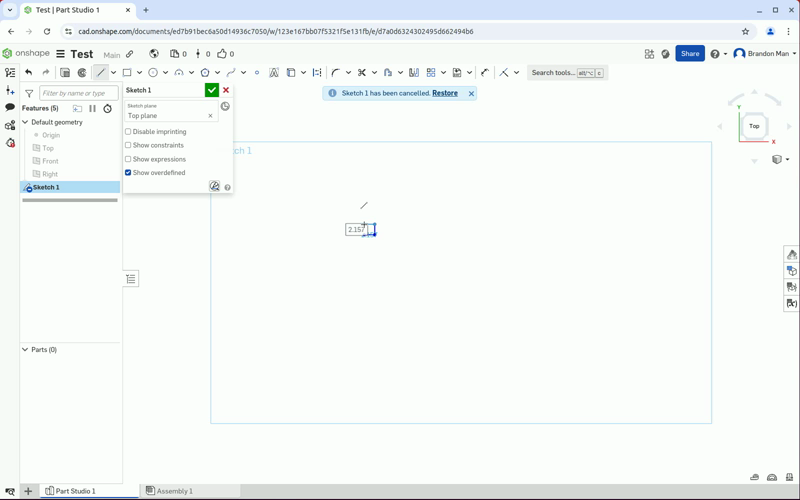
key_up(shift)
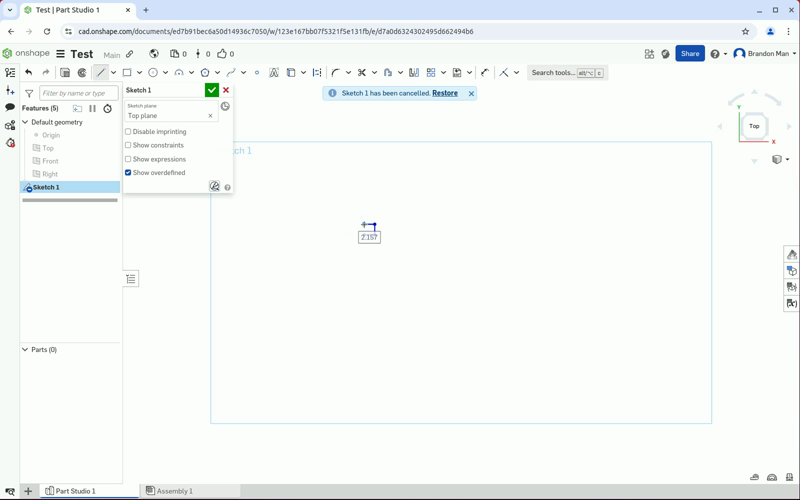
mouse_move(394, 224)
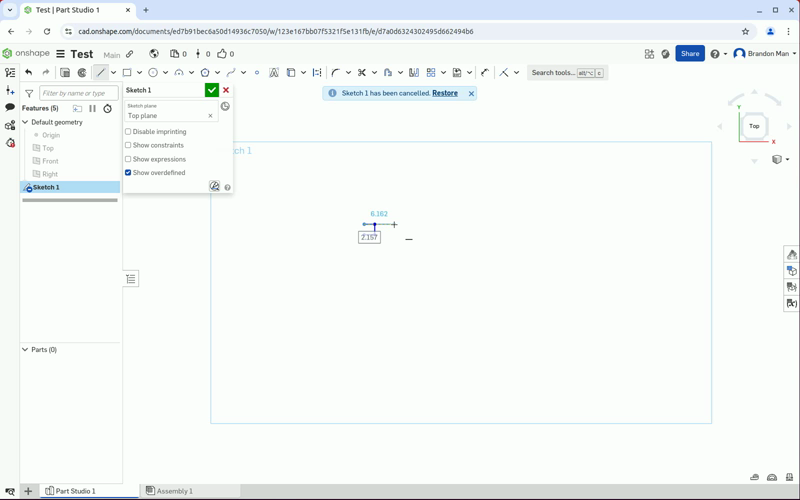
key_down(shift)
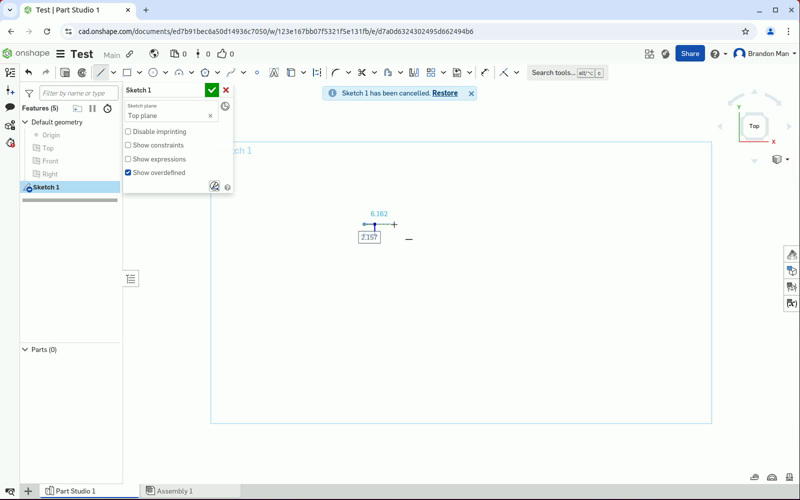
mouse_move(364, 234)
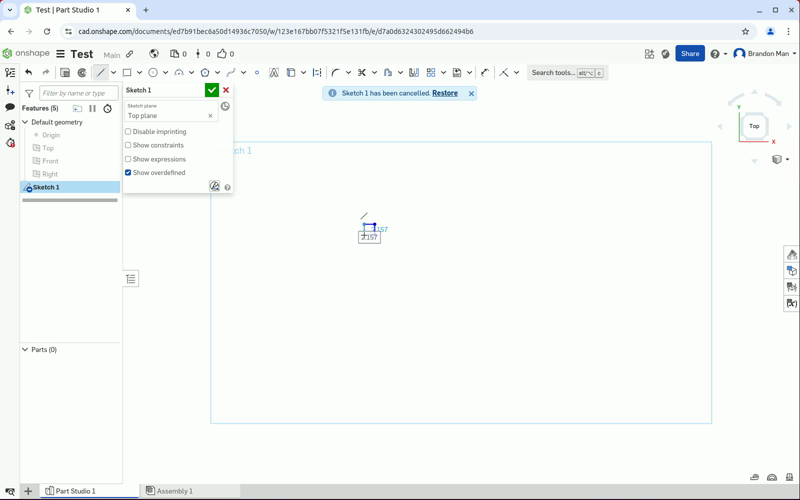
key_up(shift)
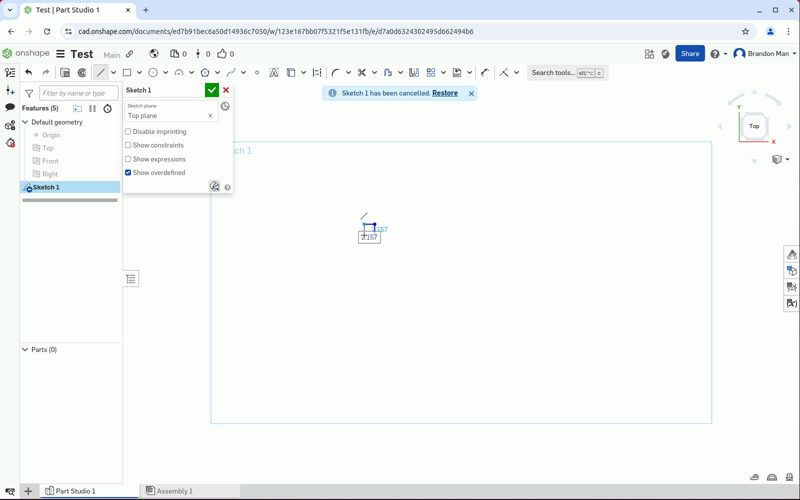
click(364, 234)
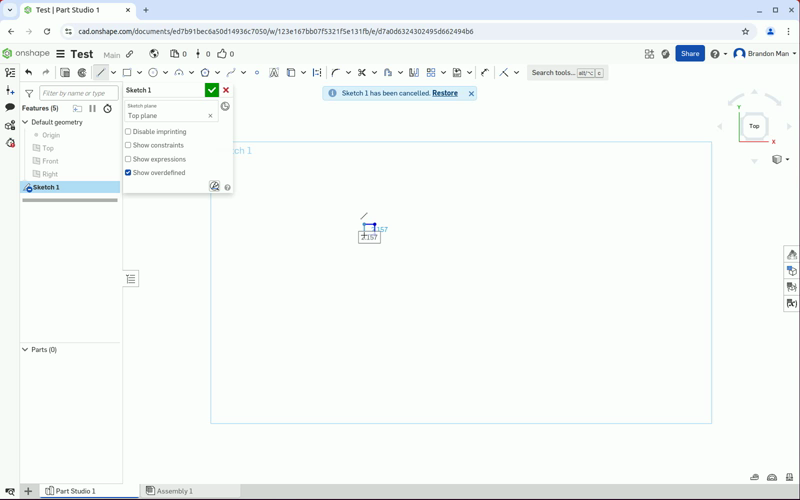
key(esc)
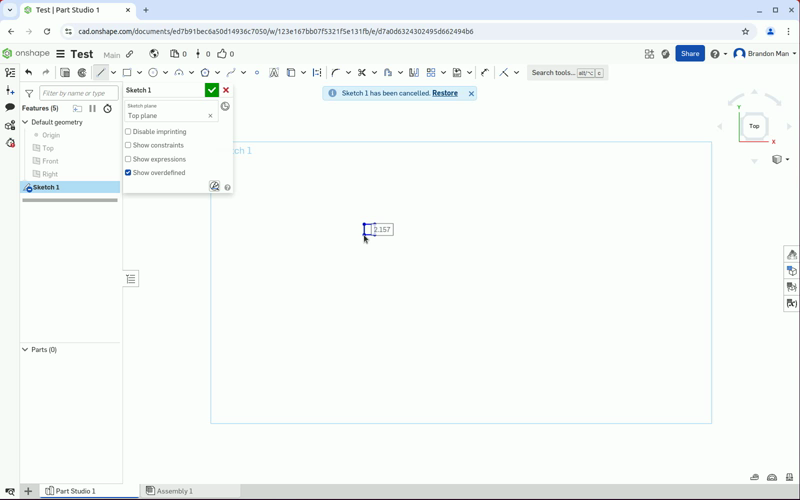
mouse_move(371, 232)
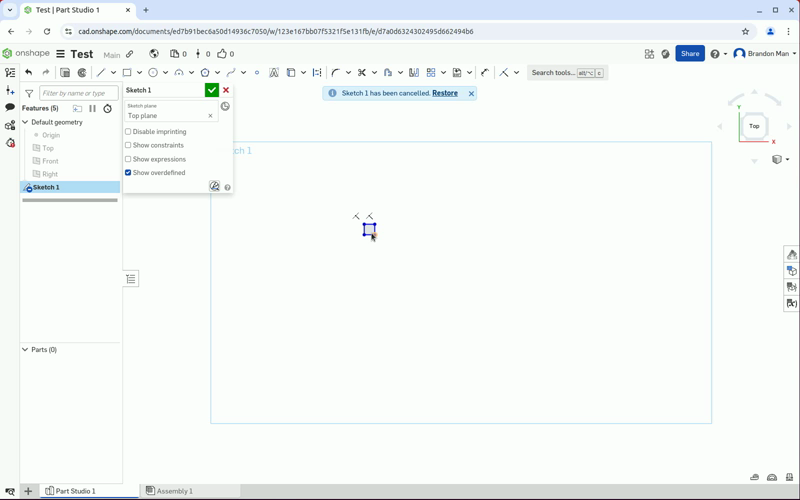
scroll(6)
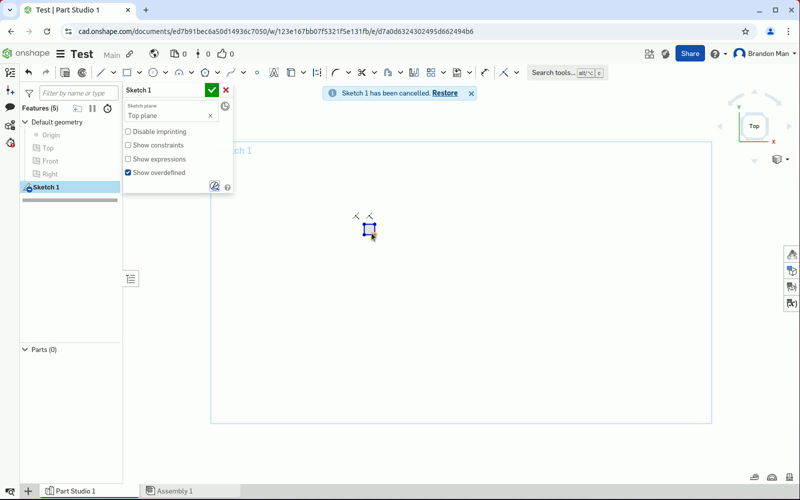
scroll(6)
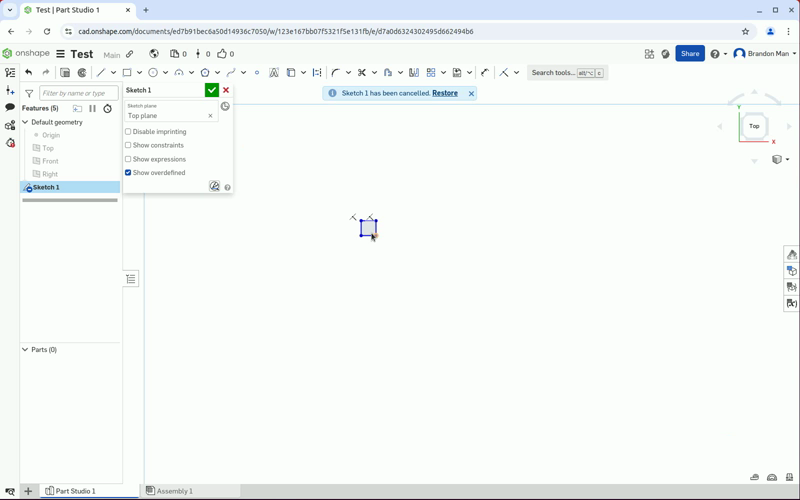
scroll(6)
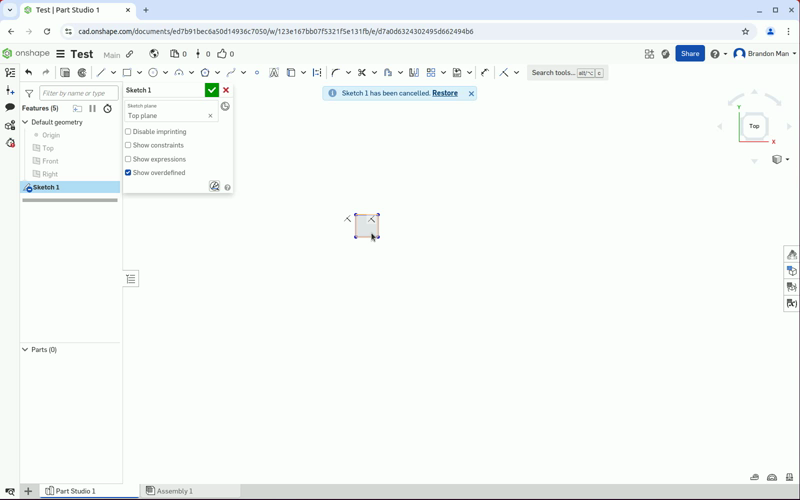
scroll(6)
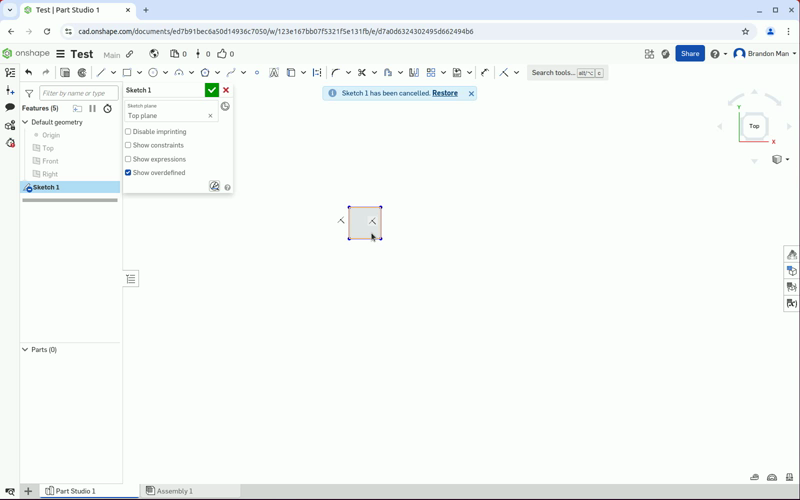
scroll(6)
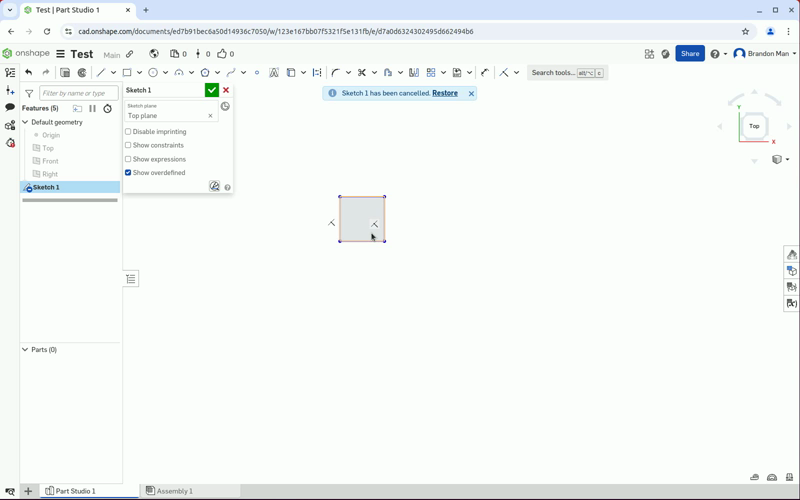
scroll(6)
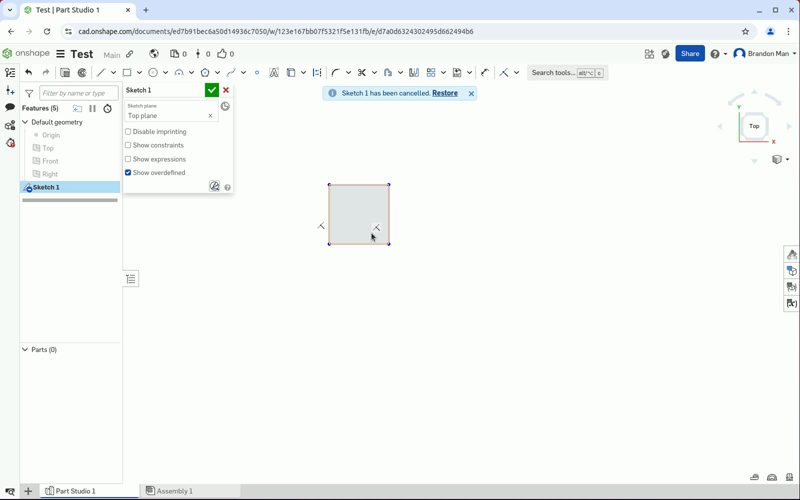
scroll(6)
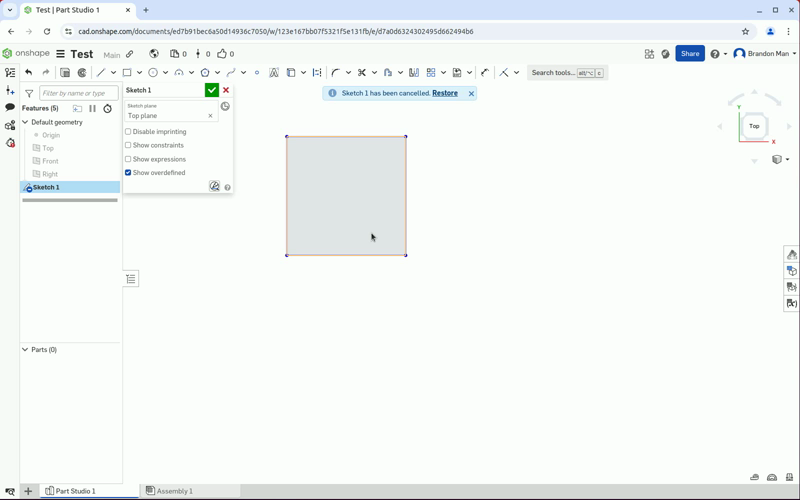
click(371, 232)
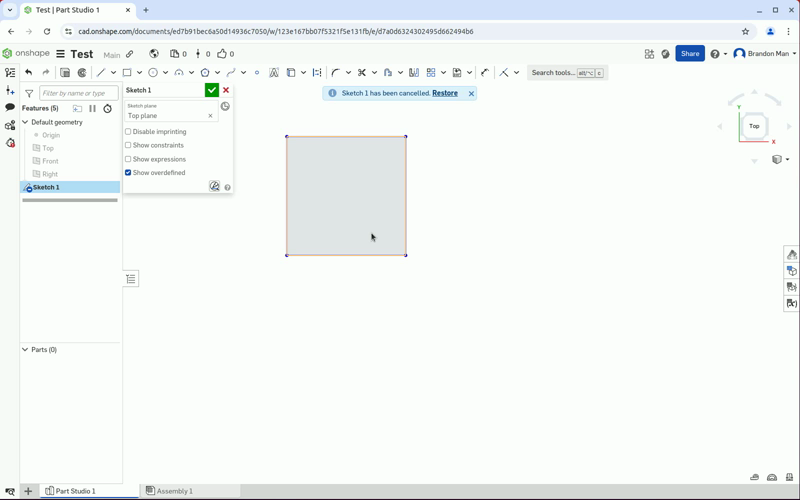
scroll(-6)
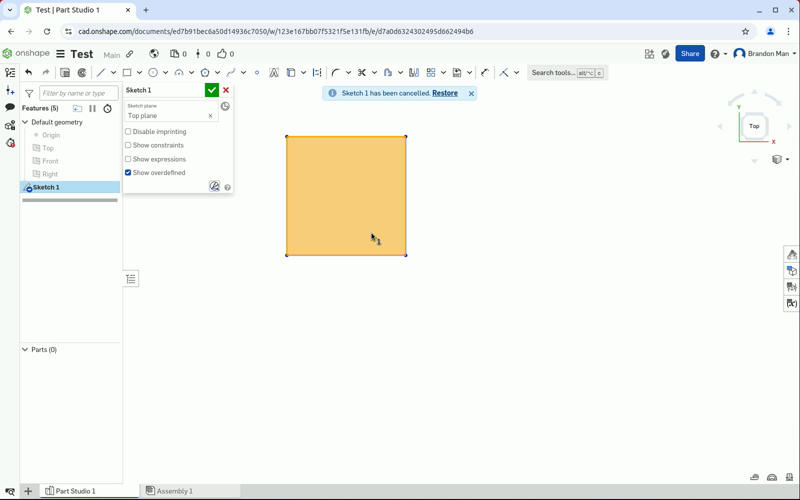
scroll(-6)
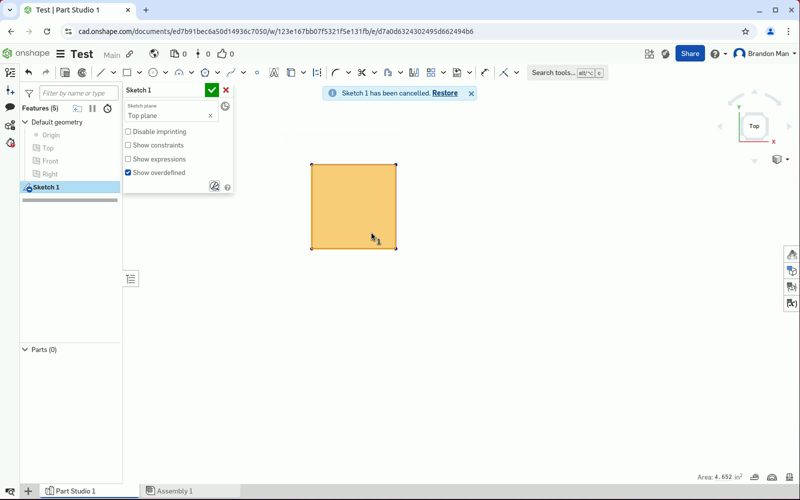
scroll(-6)
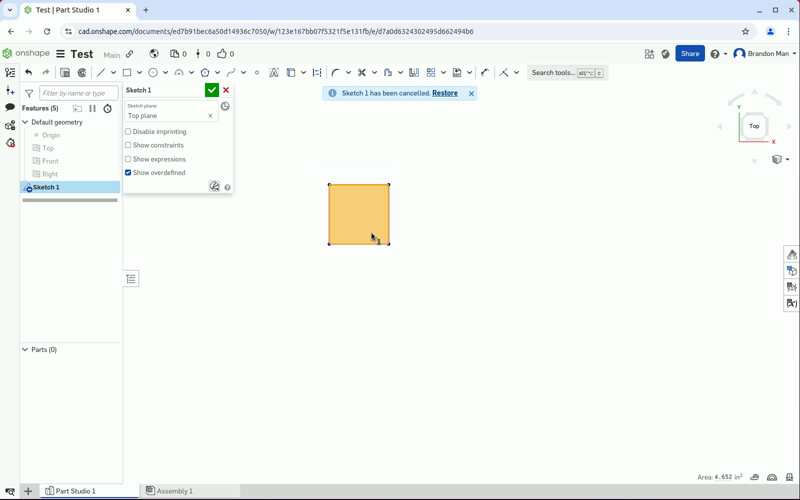
scroll(-6)
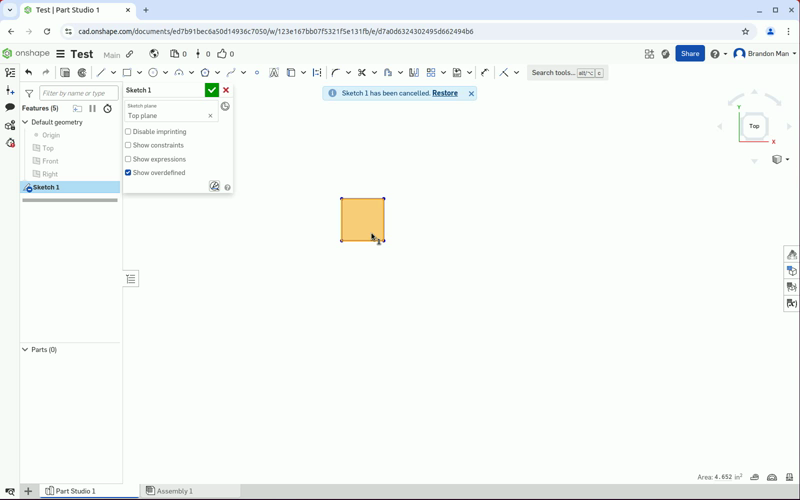
scroll(-6)
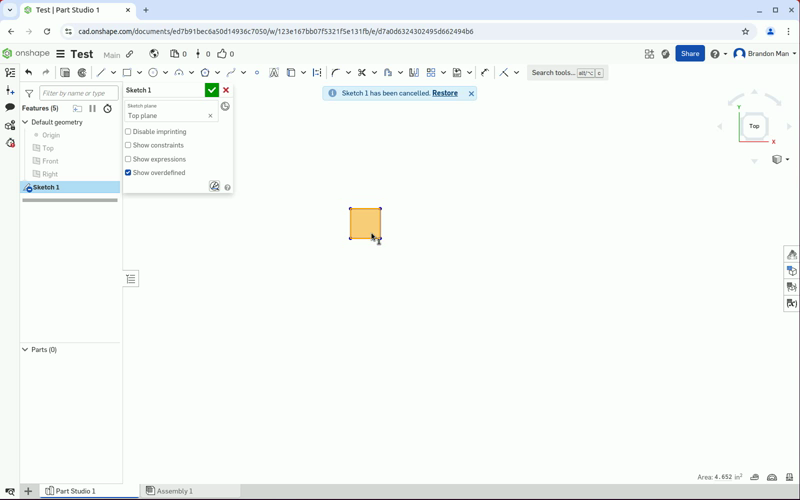
scroll(-6)
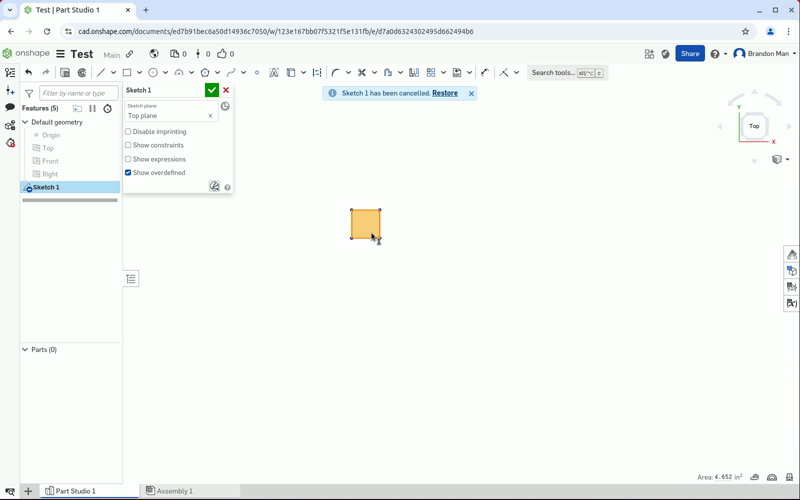
scroll(-6)
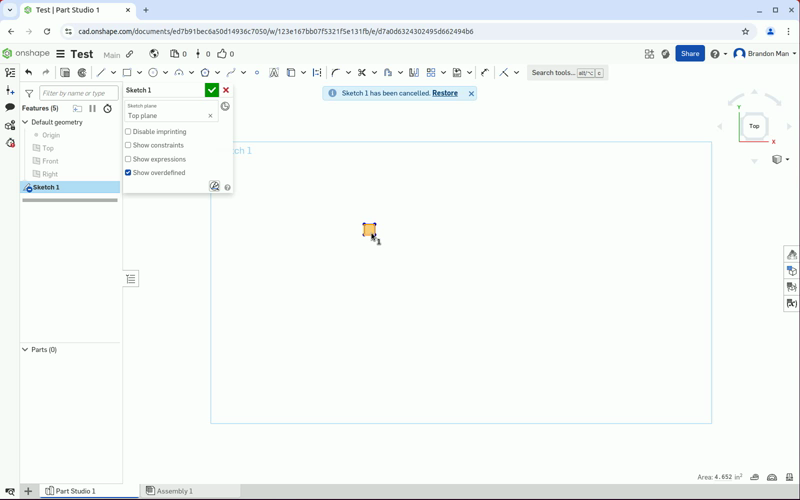
mouse_move(73, 352)
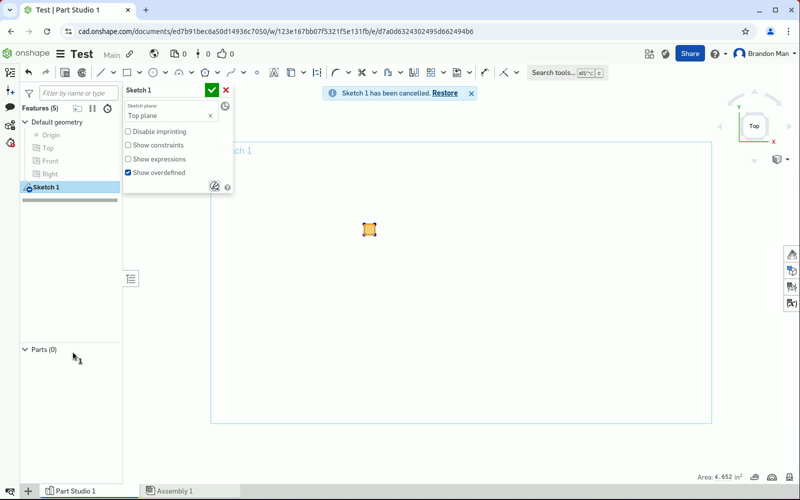
key(shift+y)
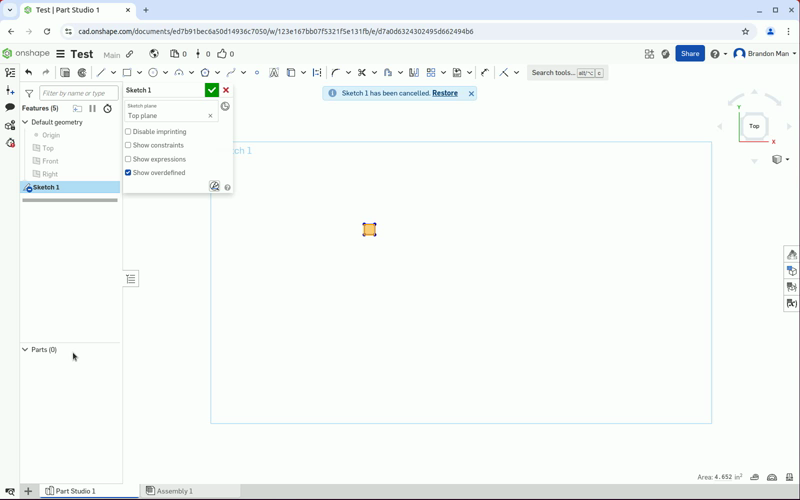
key(shift+e)
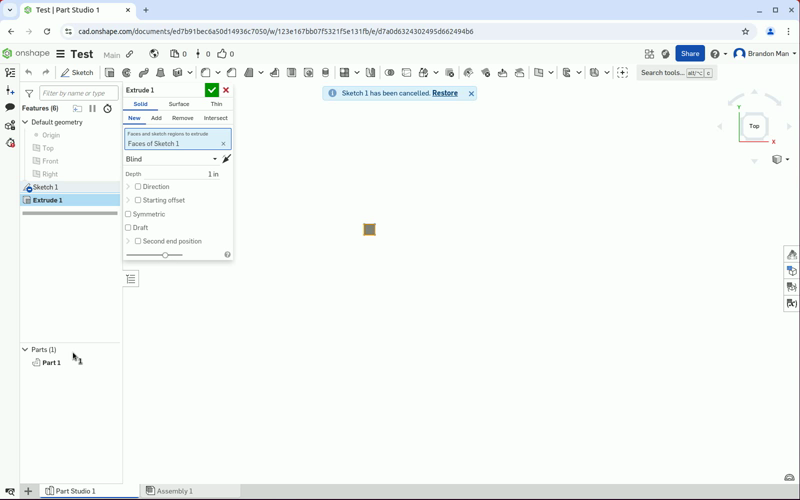
mouse_move(143, 106)
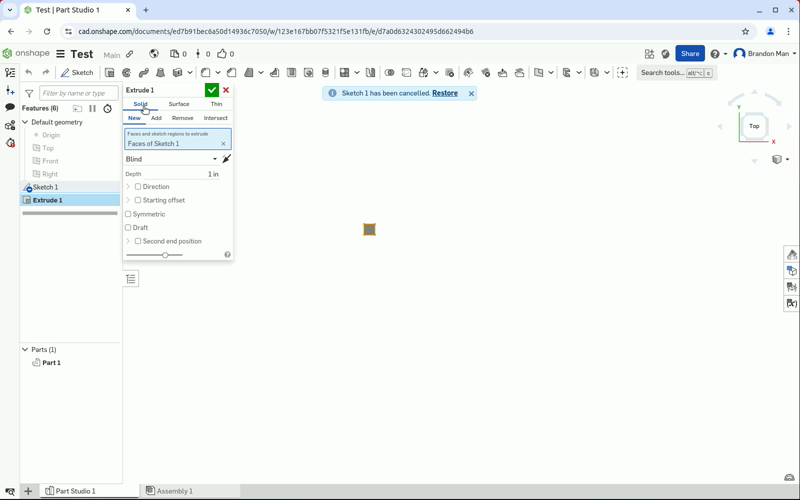
click(143, 106)
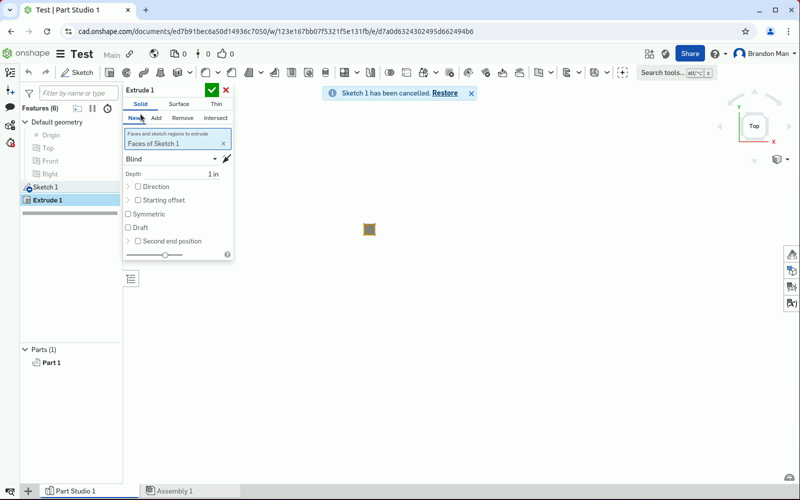
mouse_move(137, 120)
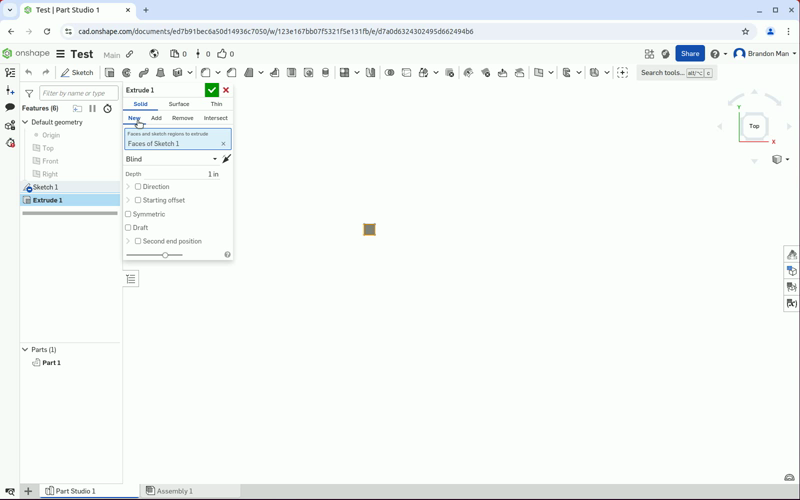
click(137, 120)
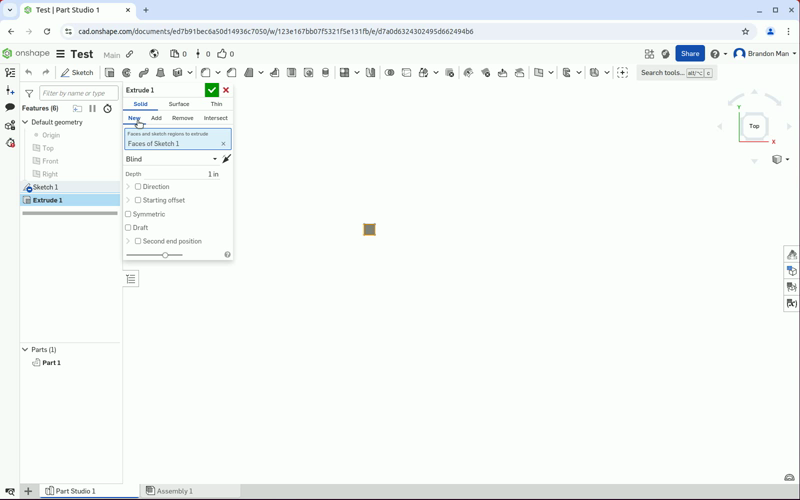
key(tab, 4)
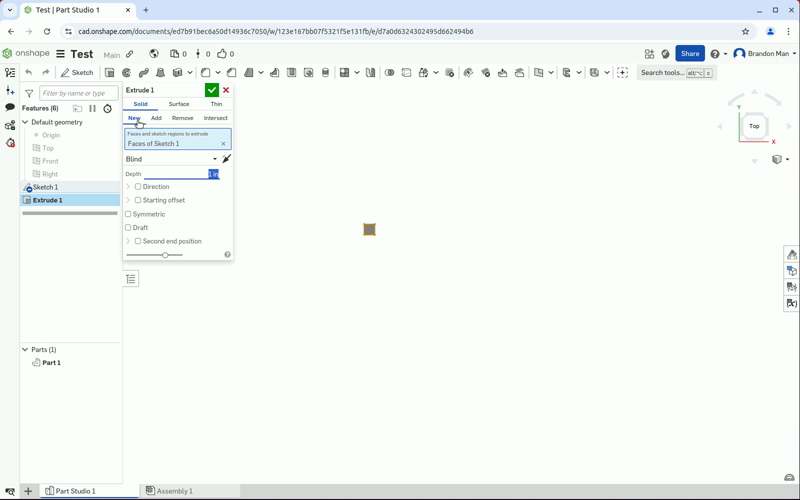
text(22.627)
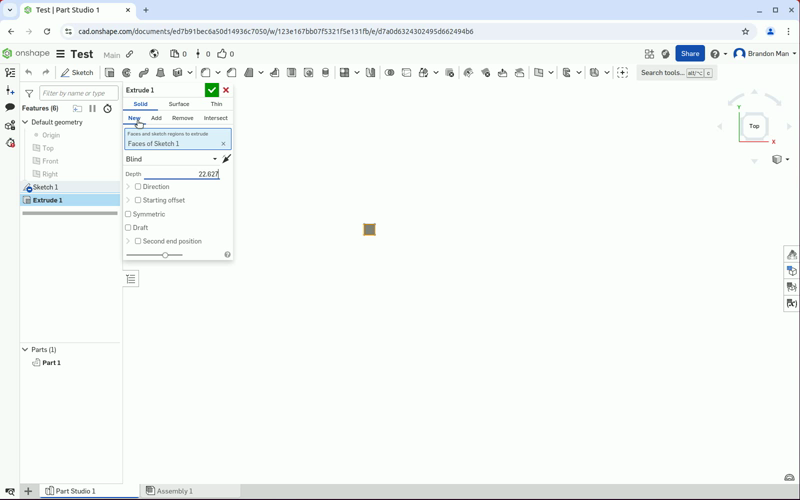
key(enter)
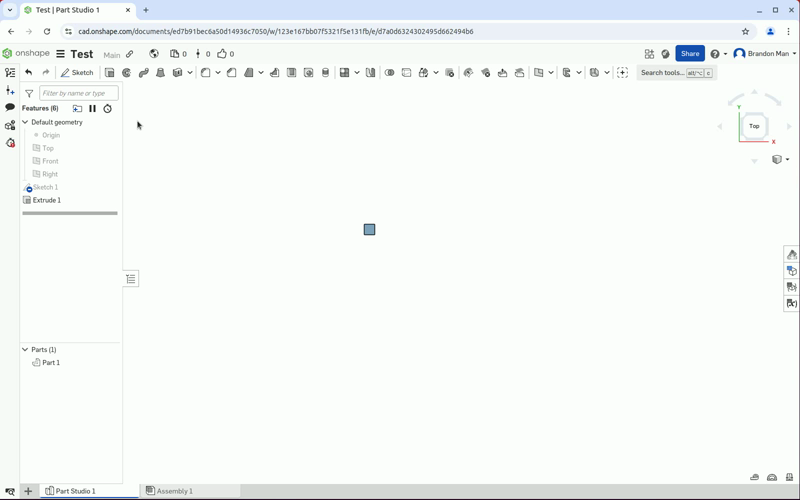
key(shift+h)
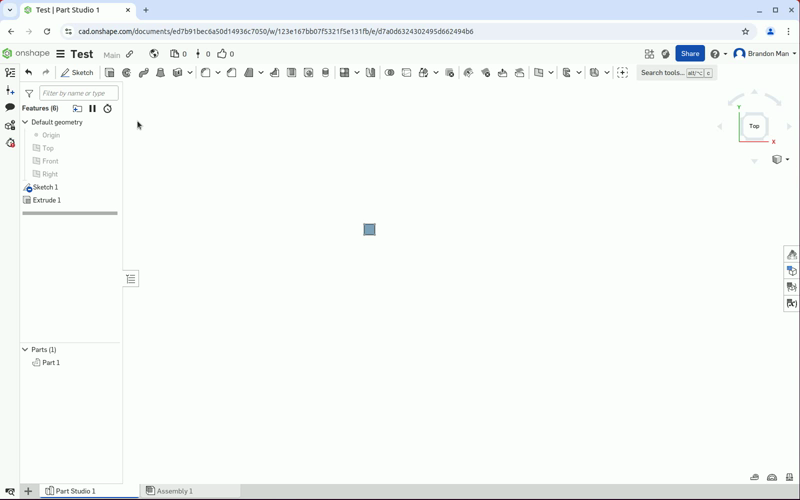
key(shift+h)
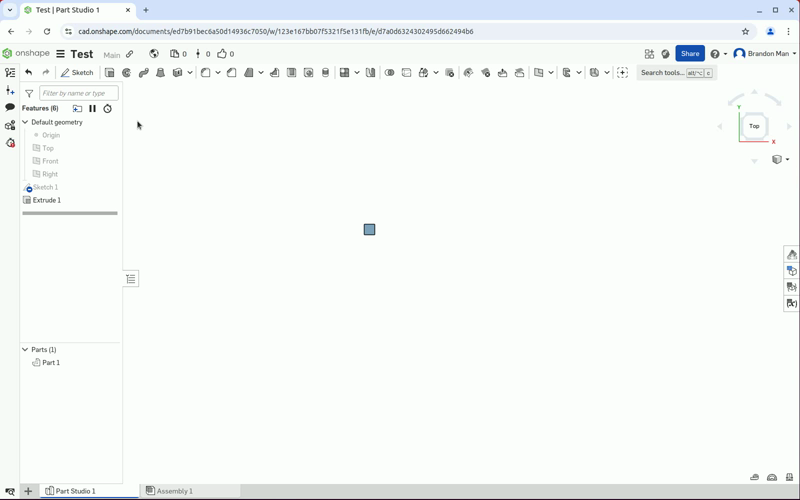
mouse_move(73, 189)
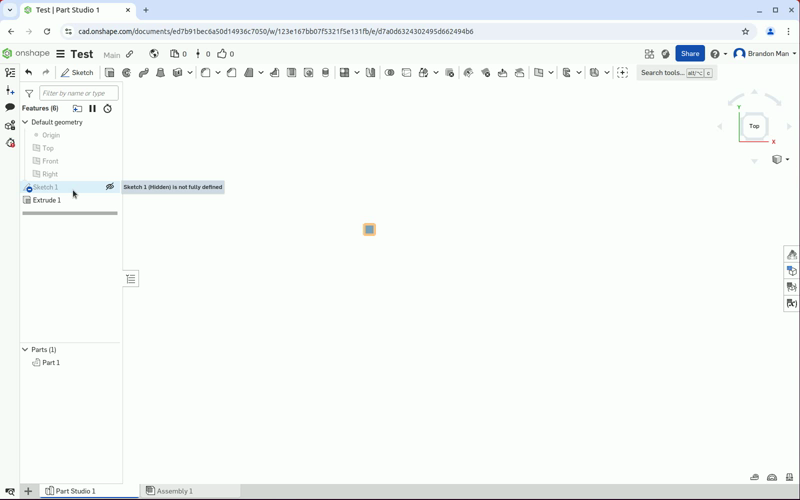
click(73, 189)
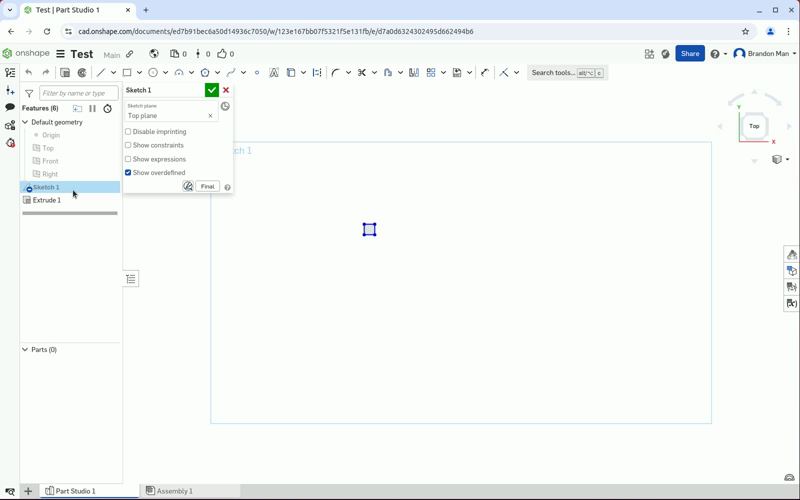
mouse_move(229, 92)
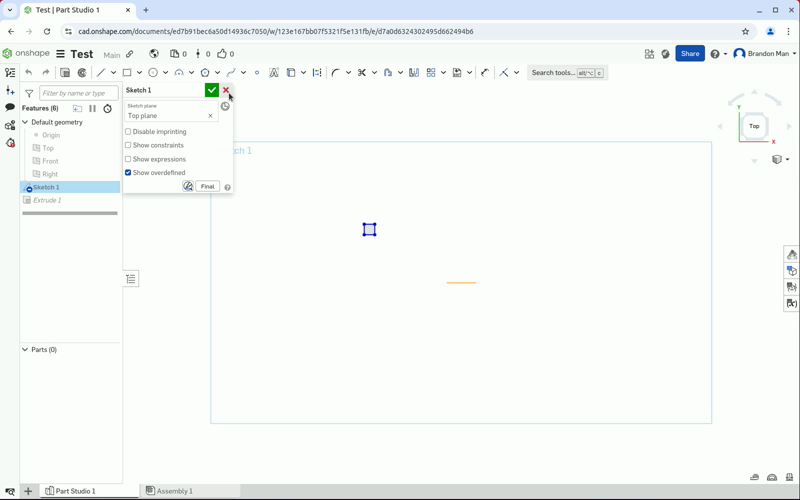
click(229, 92)
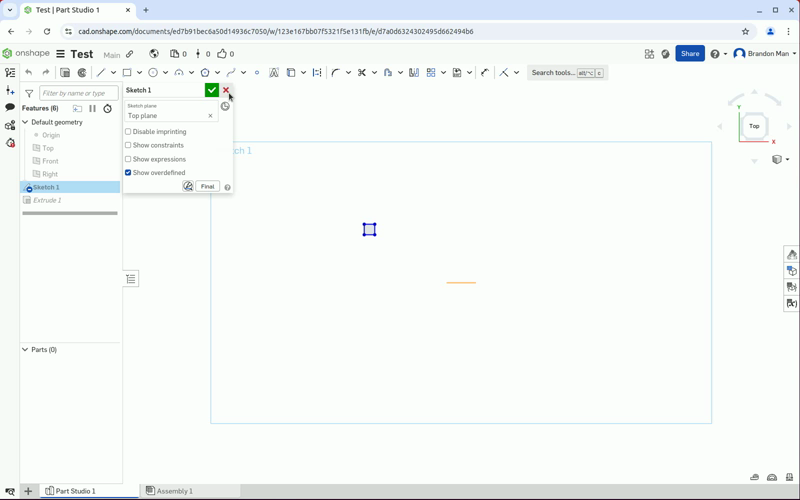
key(shift+s)
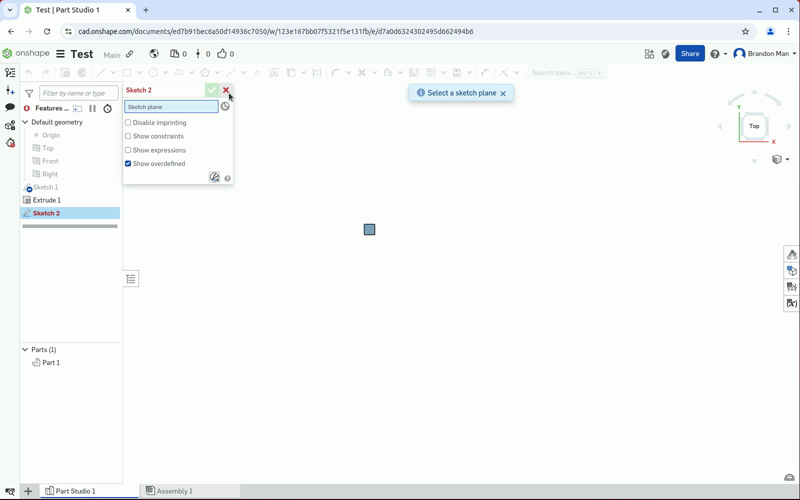
mouse_move(73, 150)
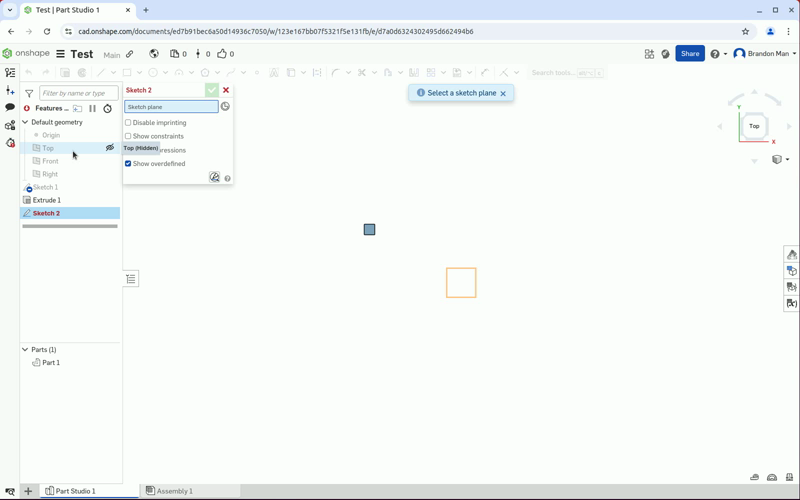
click(73, 150)
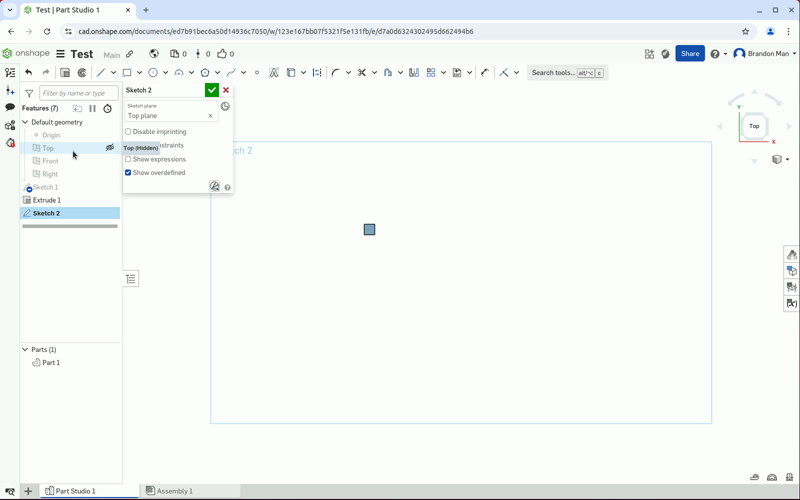
mouse_move(73, 352)
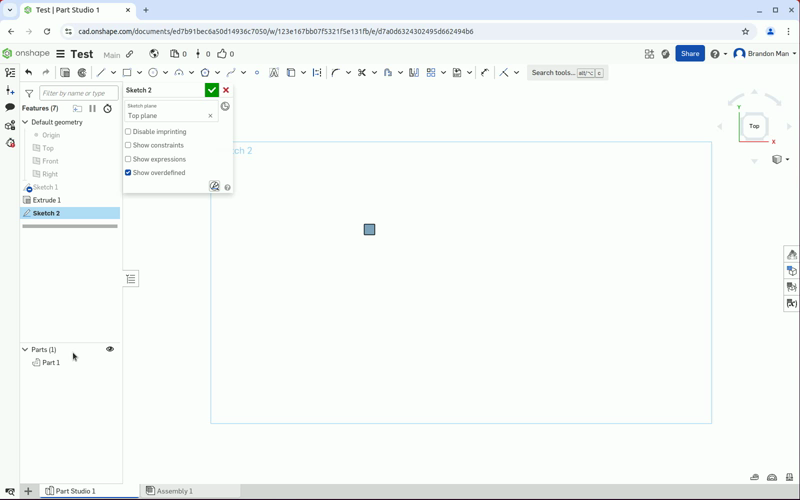
key(y)
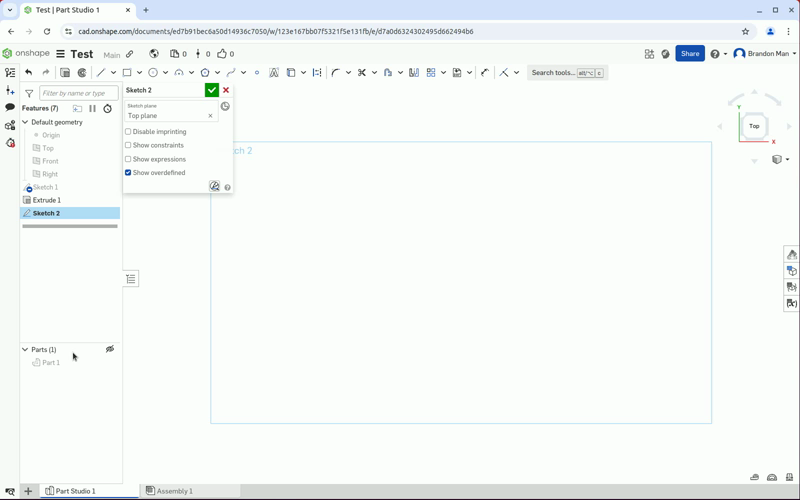
key(l)
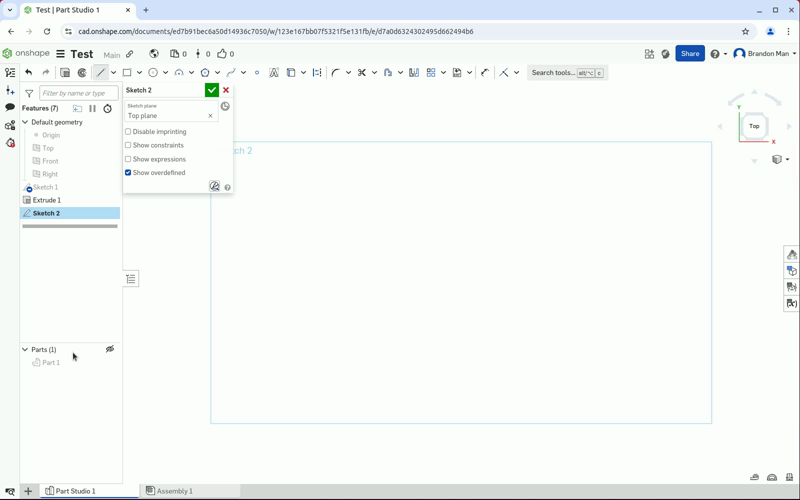
key_down(shift)
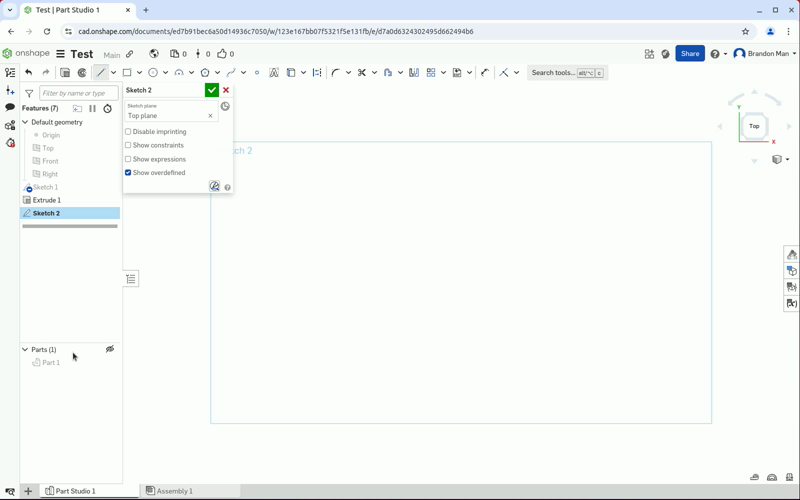
mouse_move(364, 340)
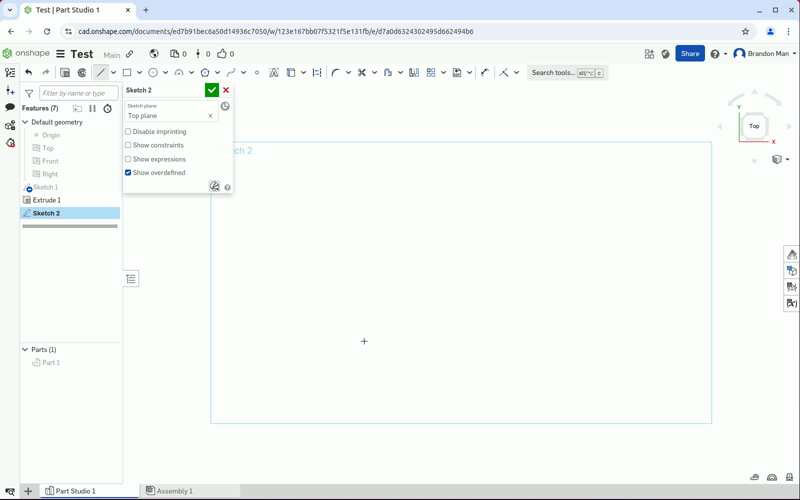
click(364, 340)
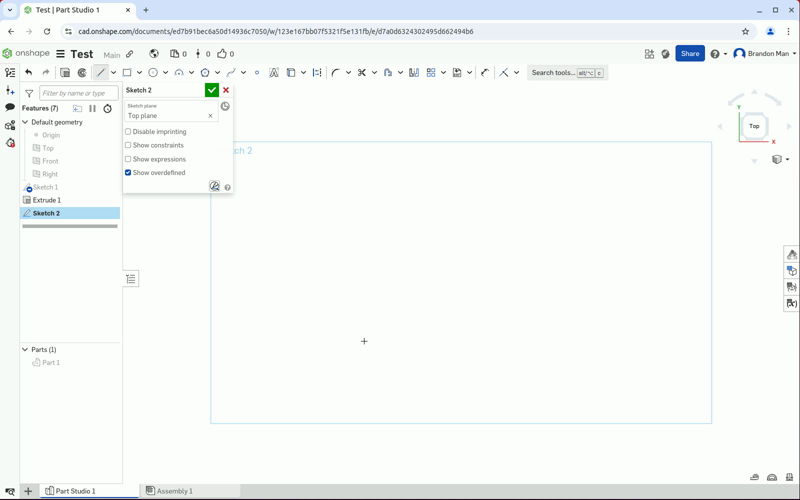
key_up(shift)
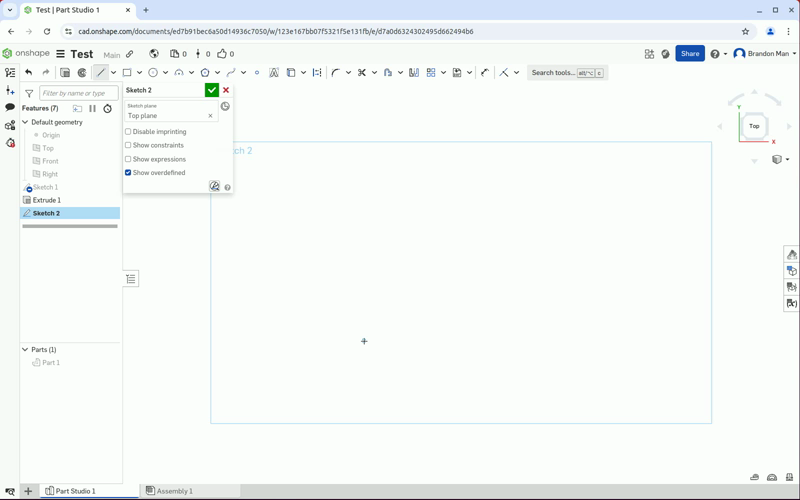
key_down(shift)
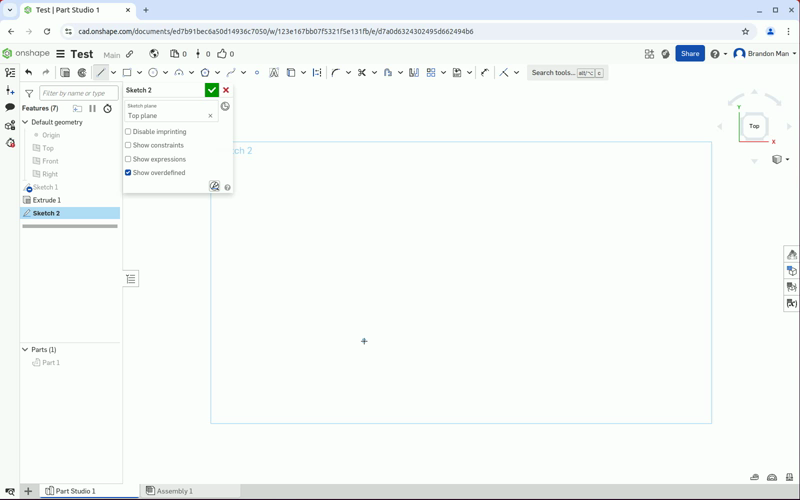
mouse_move(394, 340)
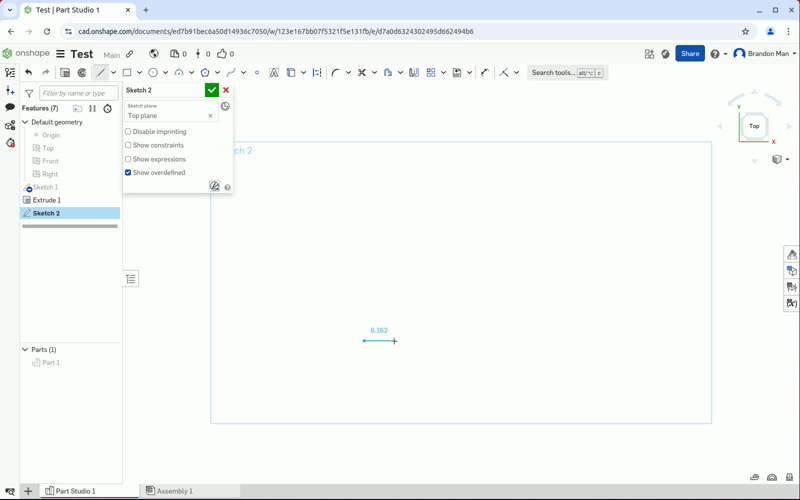
mouse_move(374, 340)
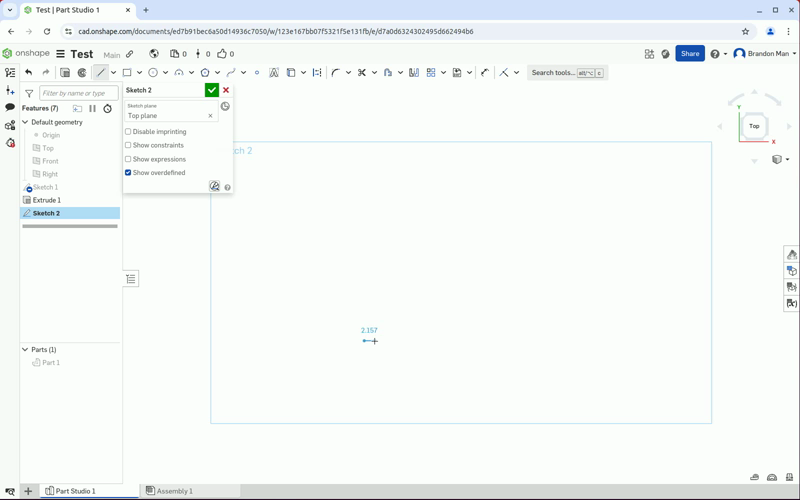
click(374, 340)
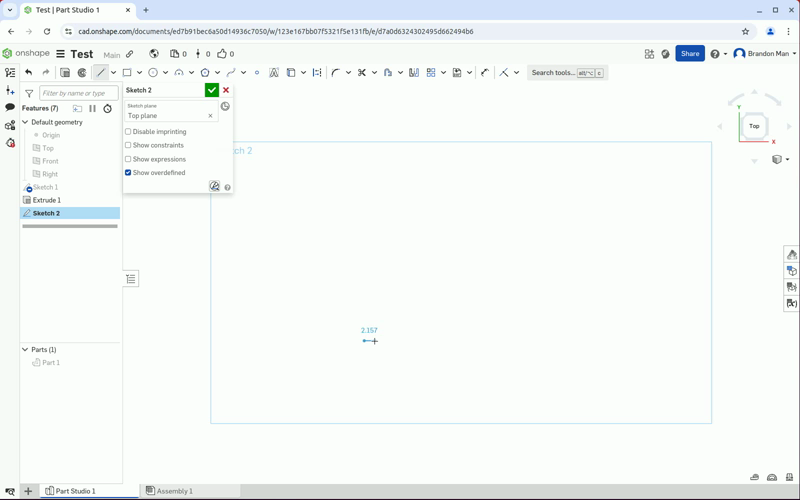
key_up(shift)
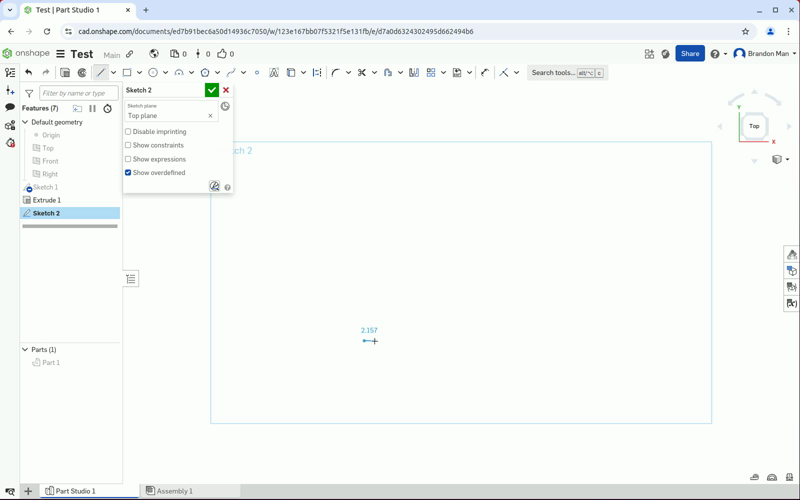
key_down(shift)
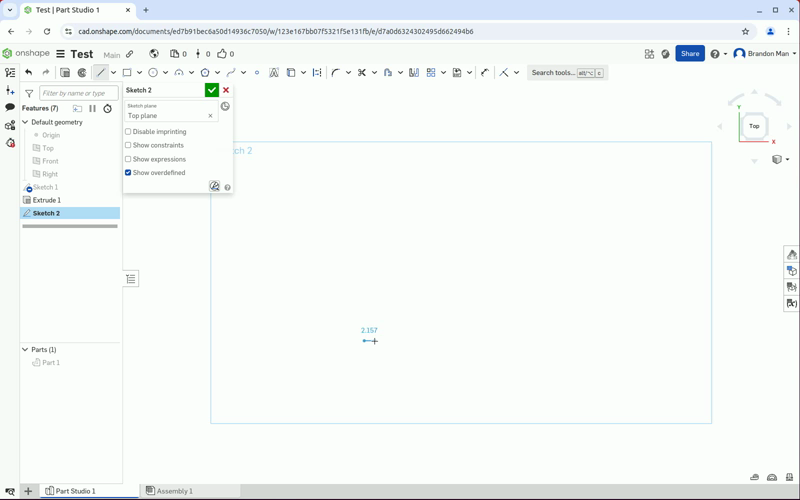
mouse_move(404, 340)
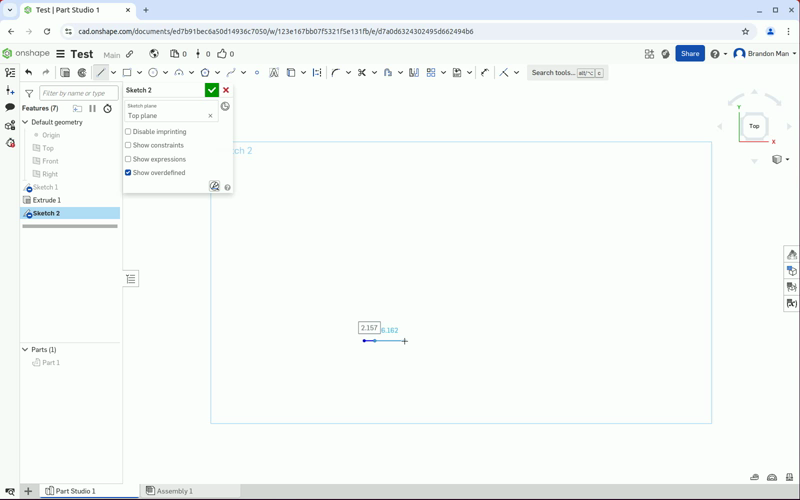
mouse_move(374, 330)
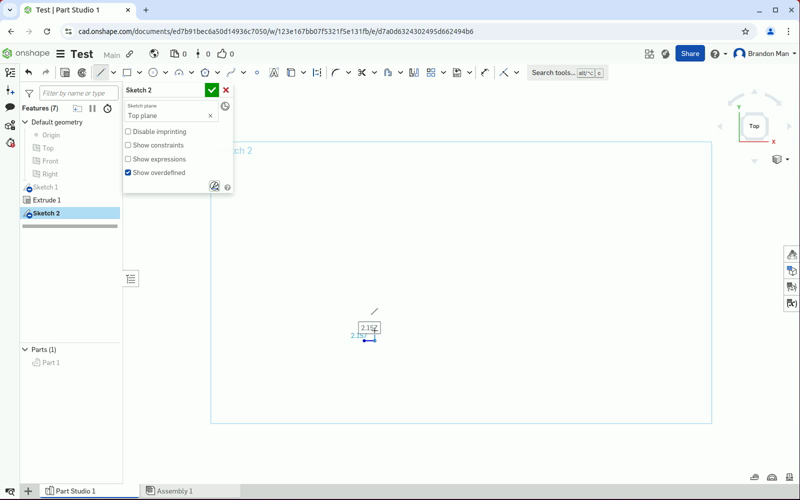
click(374, 330)
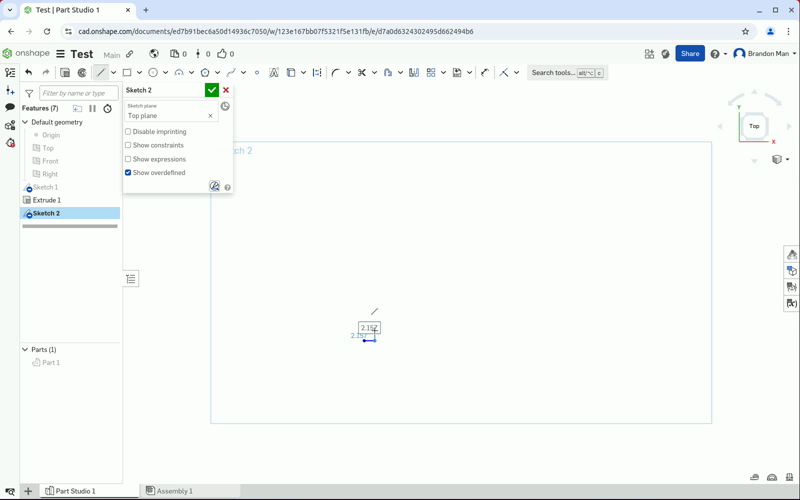
key_up(shift)
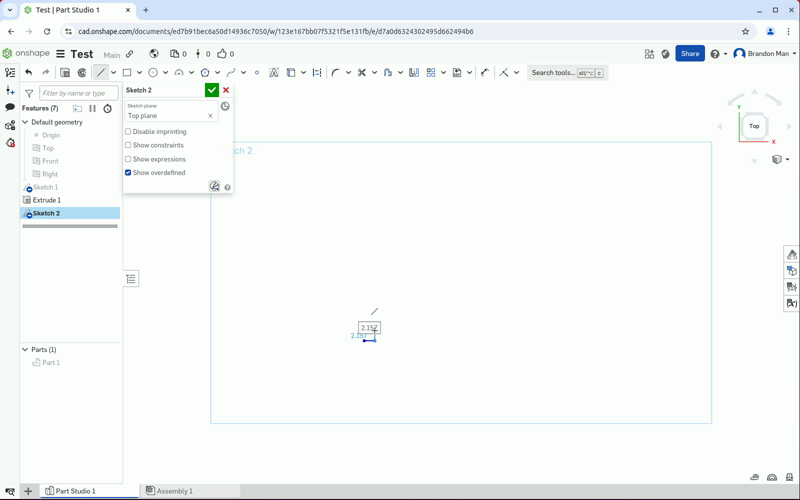
key_down(shift)
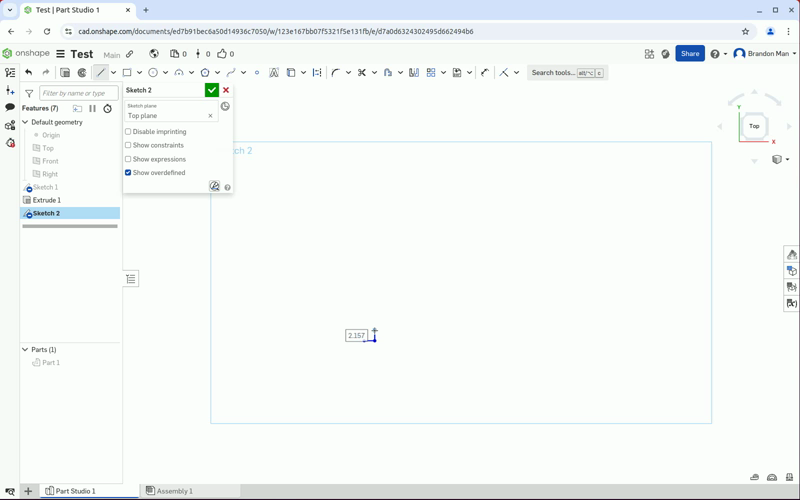
mouse_move(404, 330)
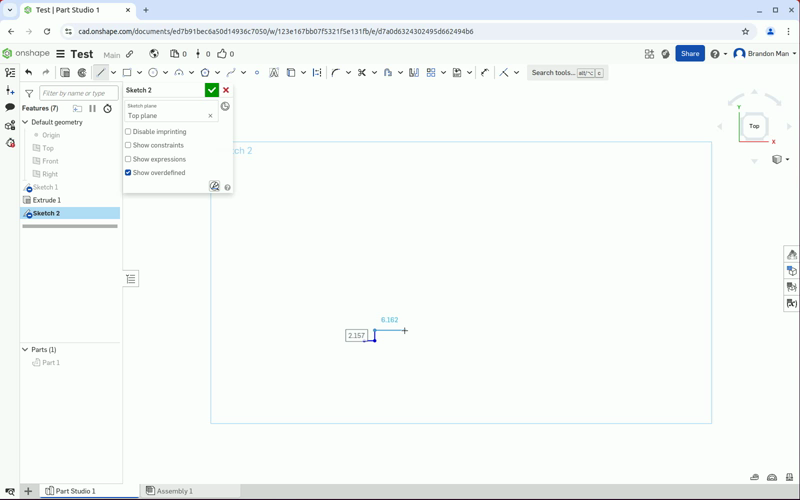
mouse_move(364, 330)
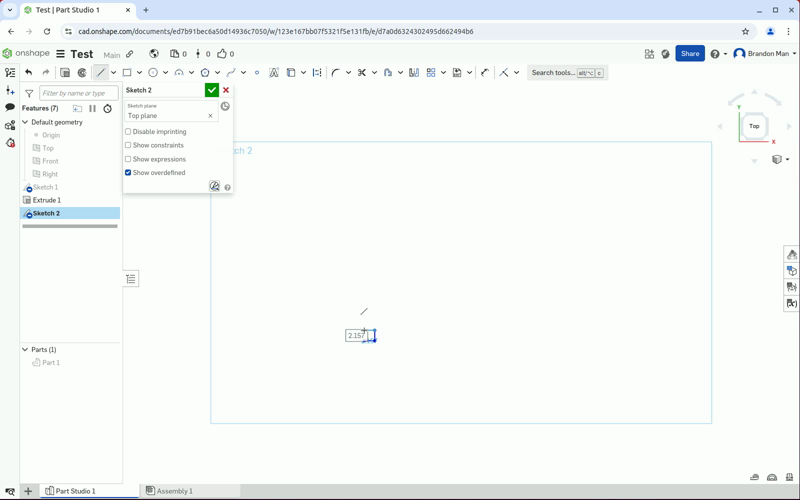
click(364, 330)
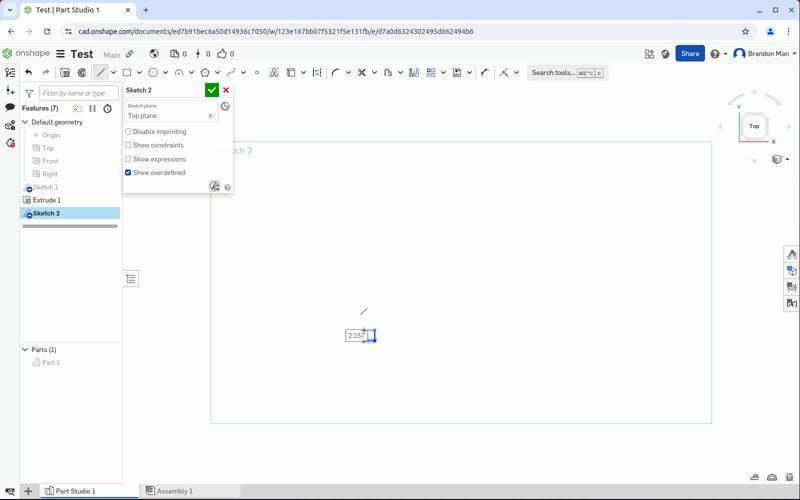
key_up(shift)
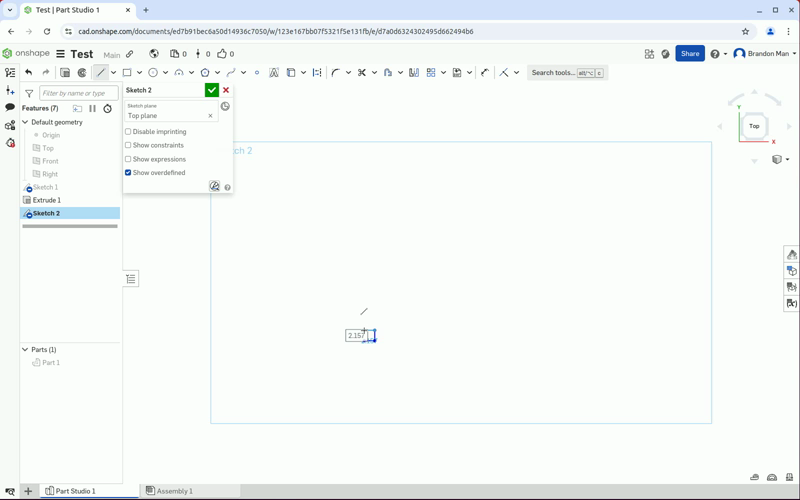
mouse_move(394, 330)
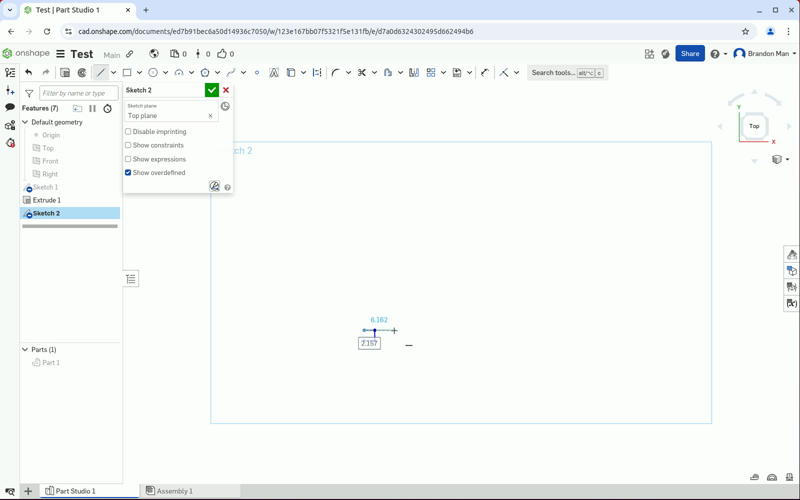
key_down(shift)
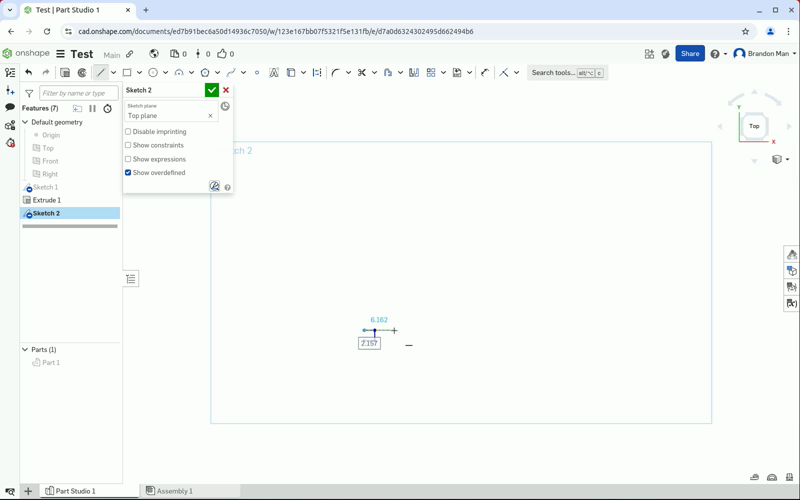
mouse_move(364, 340)
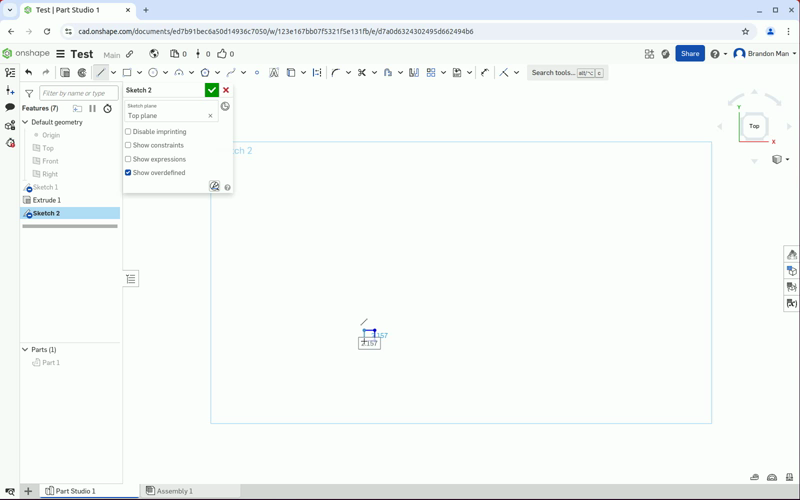
key_up(shift)
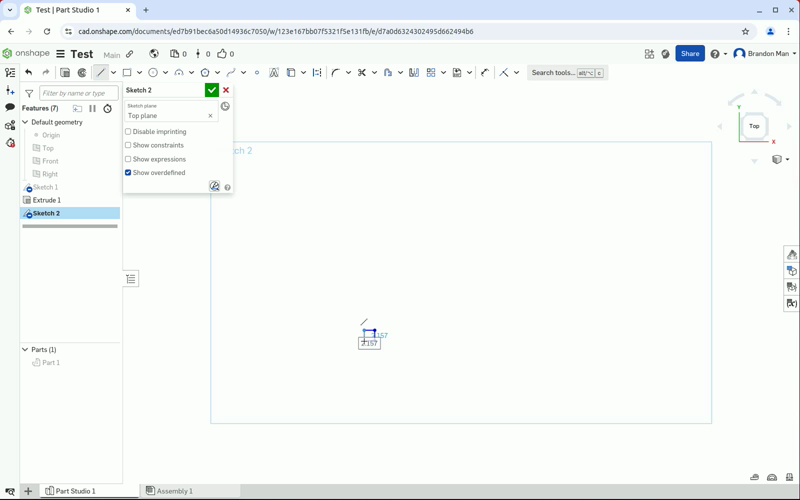
click(364, 340)
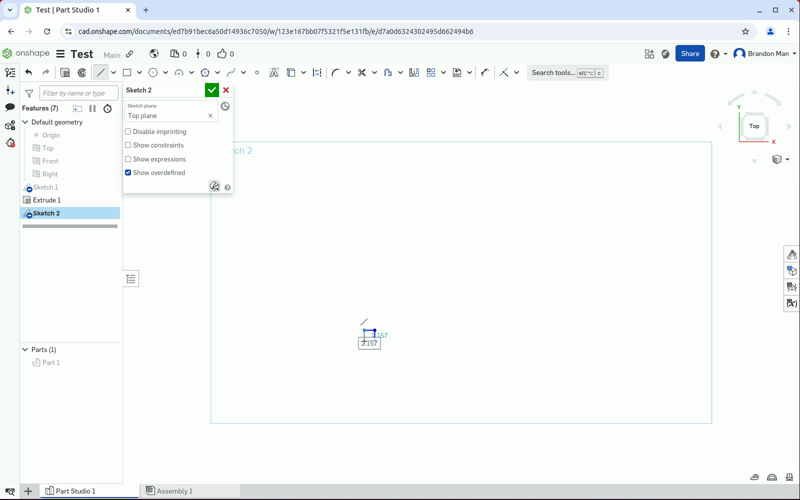
key(esc)
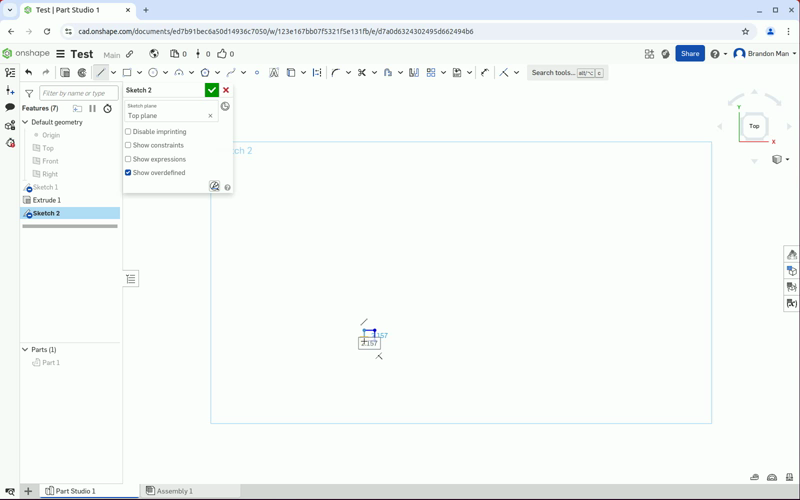
mouse_move(374, 333)
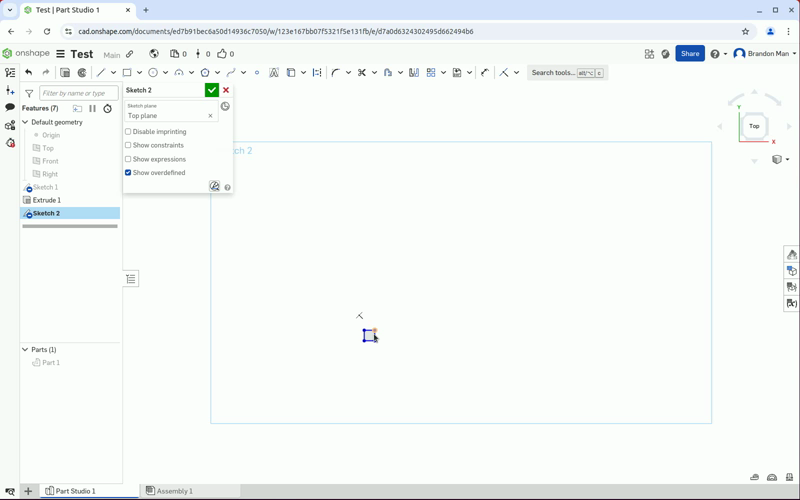
scroll(6)
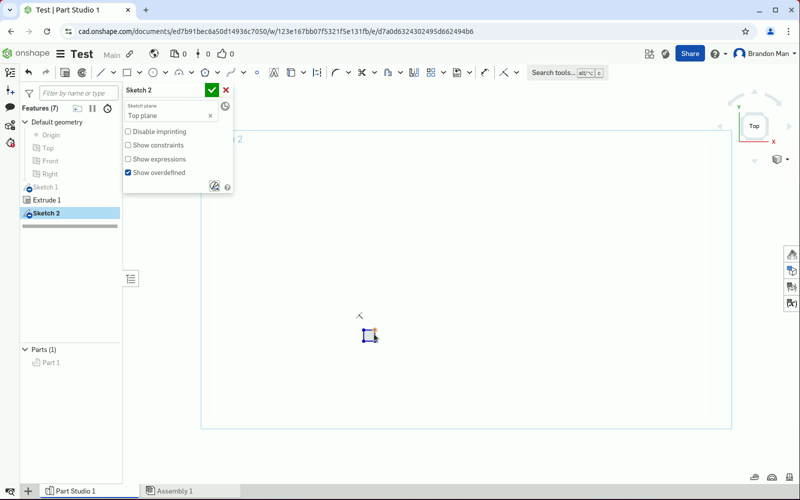
scroll(6)
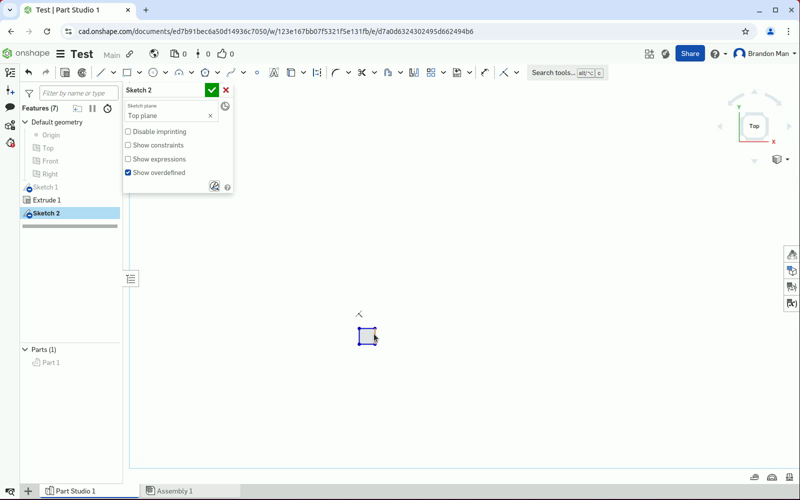
scroll(6)
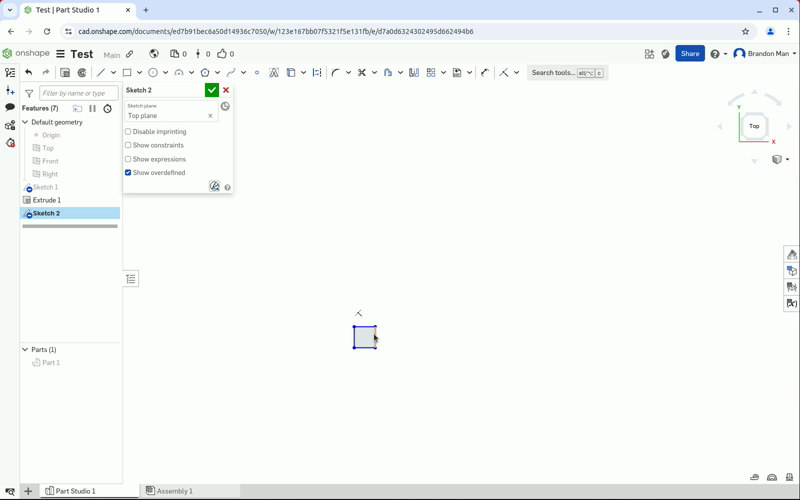
scroll(6)
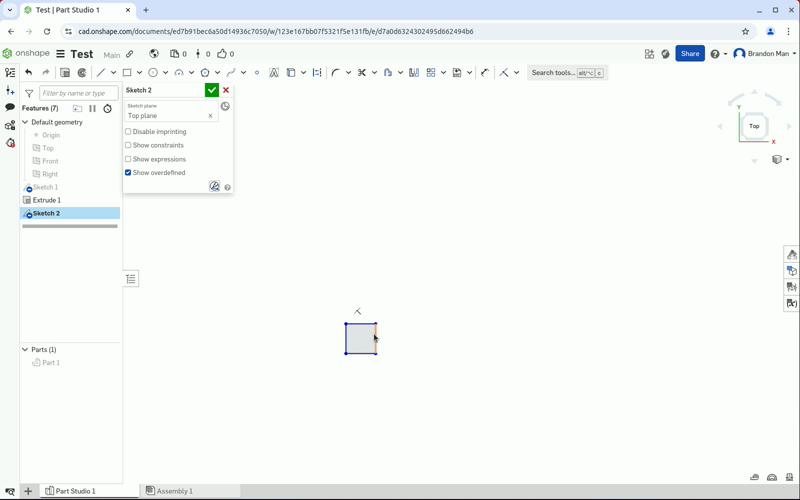
scroll(6)
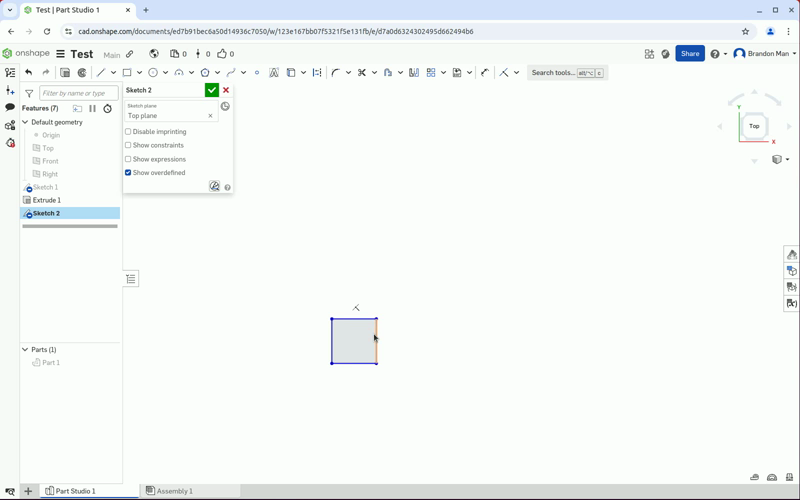
scroll(6)
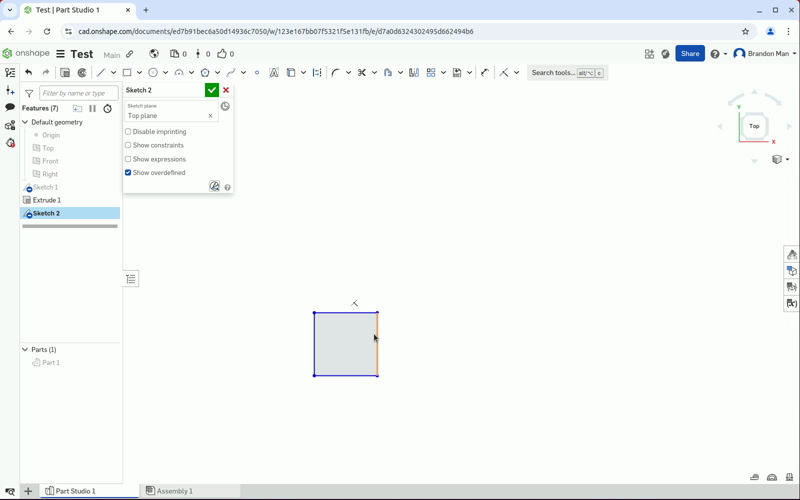
scroll(6)
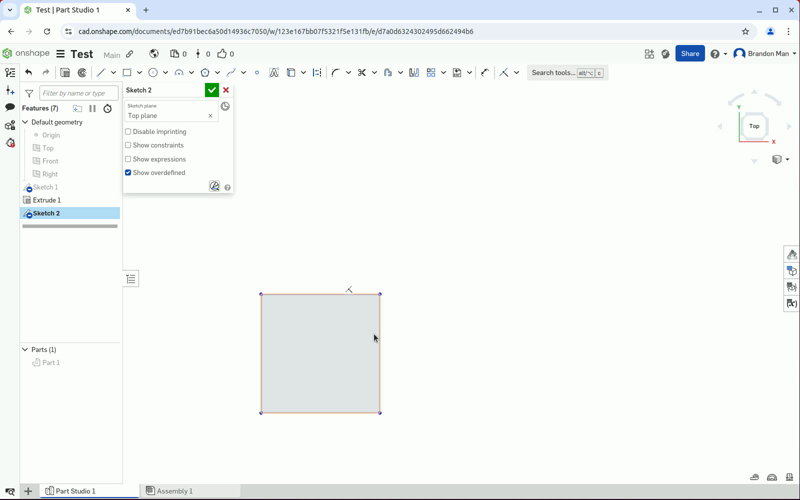
click(374, 333)
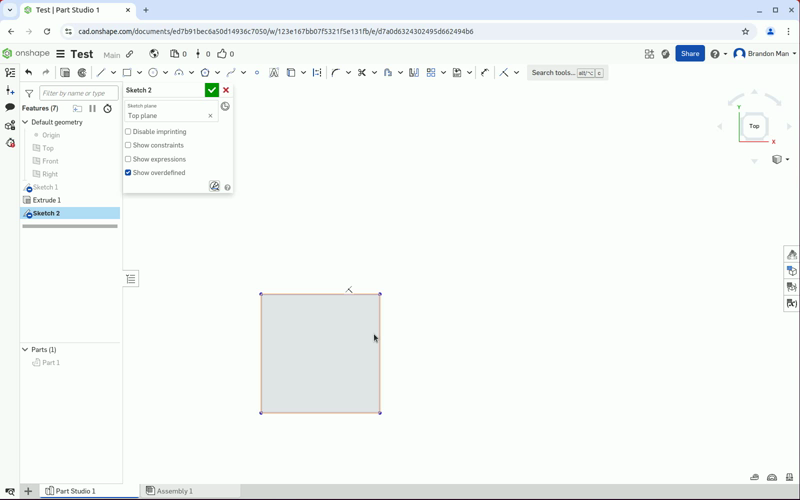
scroll(-6)
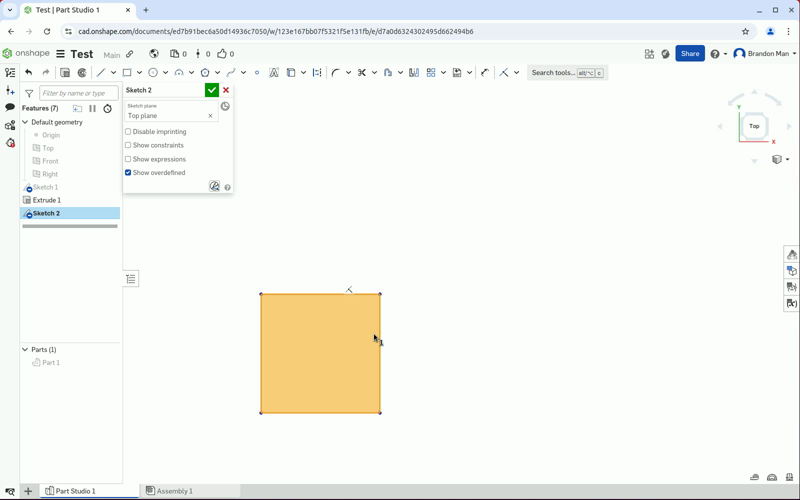
scroll(-6)
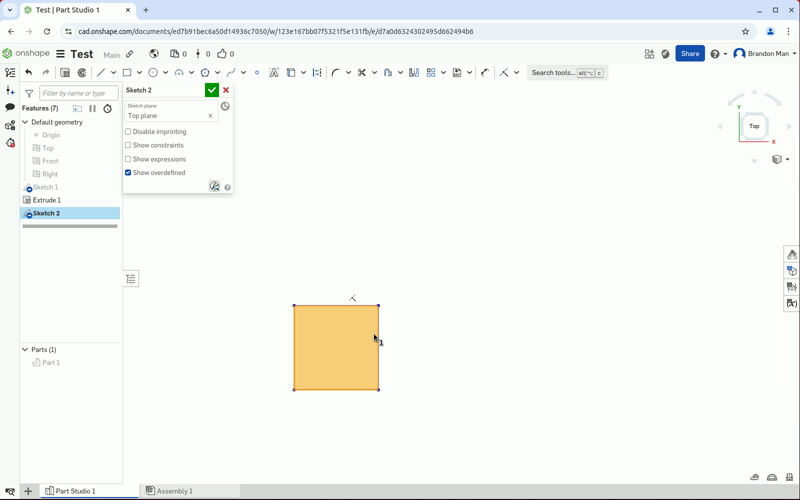
scroll(-6)
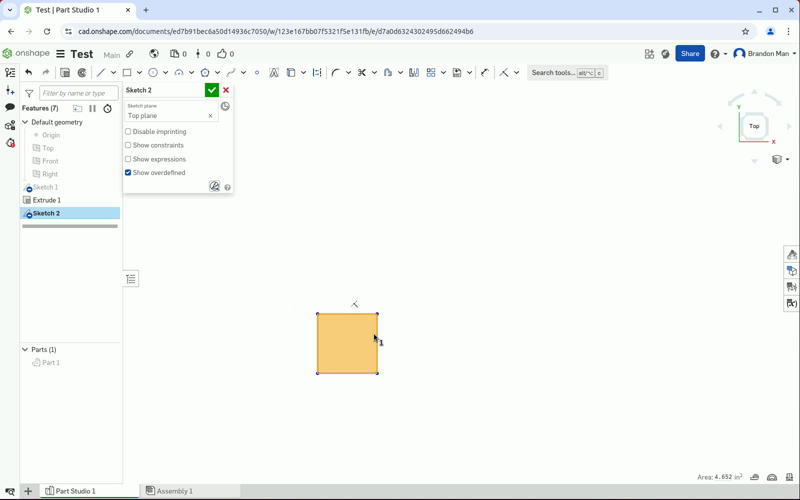
scroll(-6)
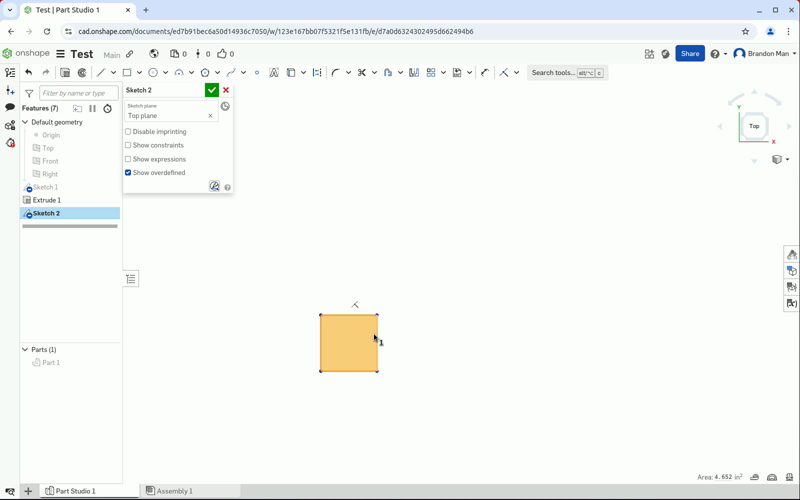
scroll(-6)
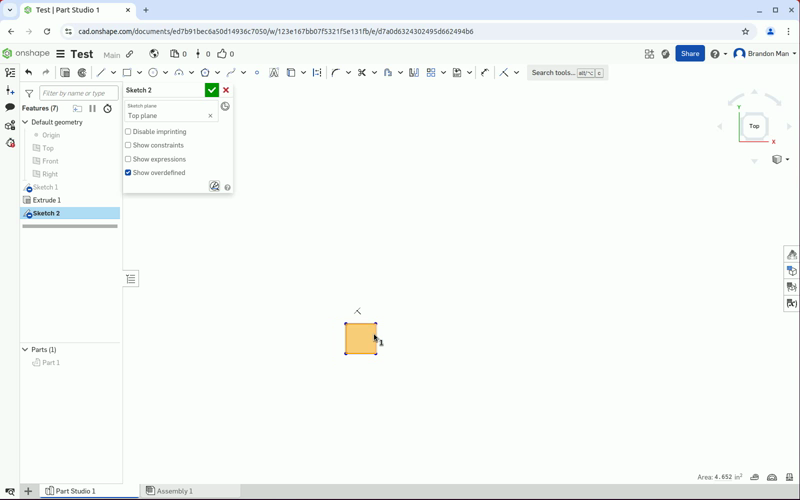
scroll(-6)
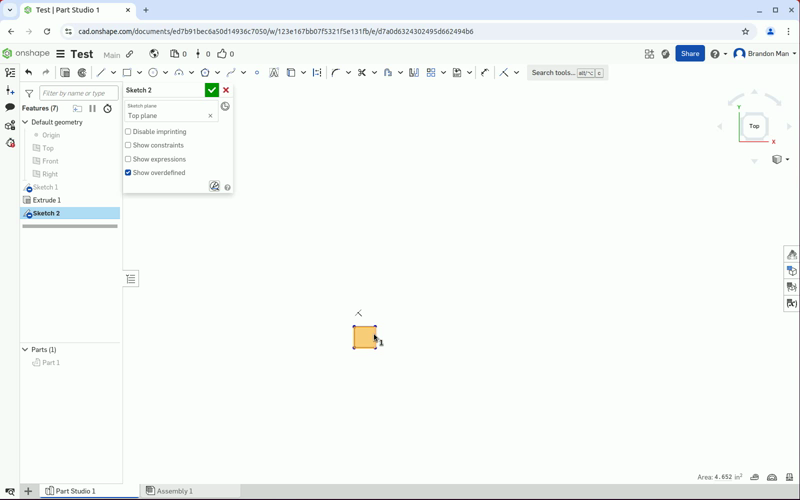
scroll(-6)
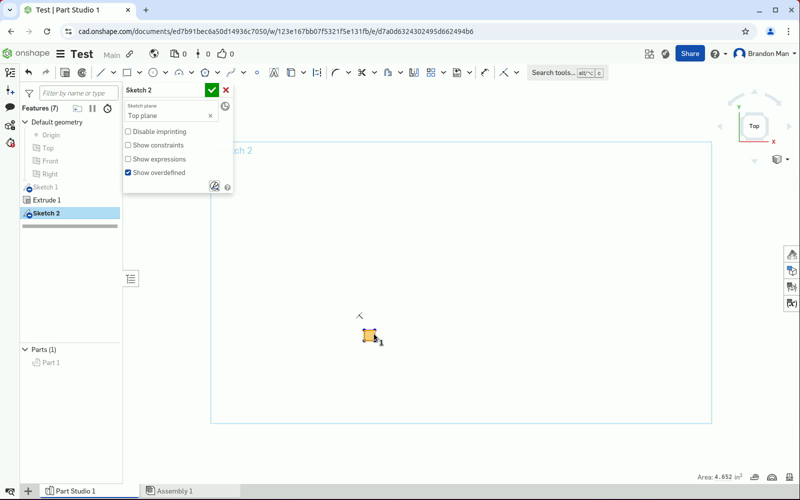
mouse_move(73, 352)
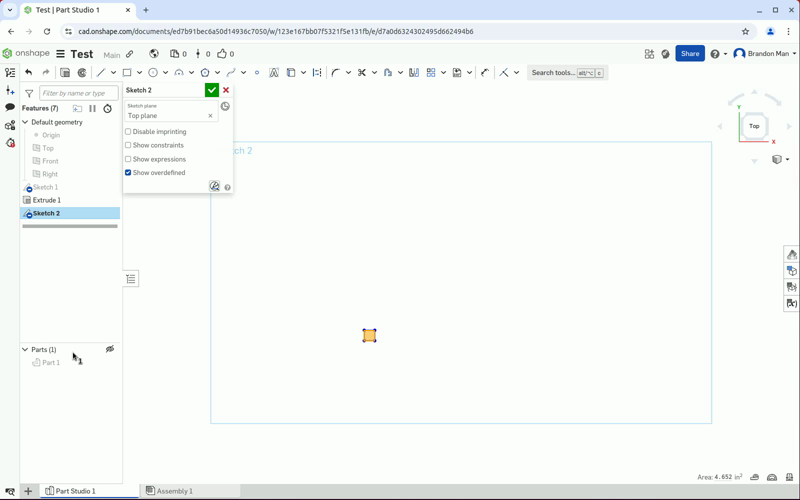
key(shift+y)
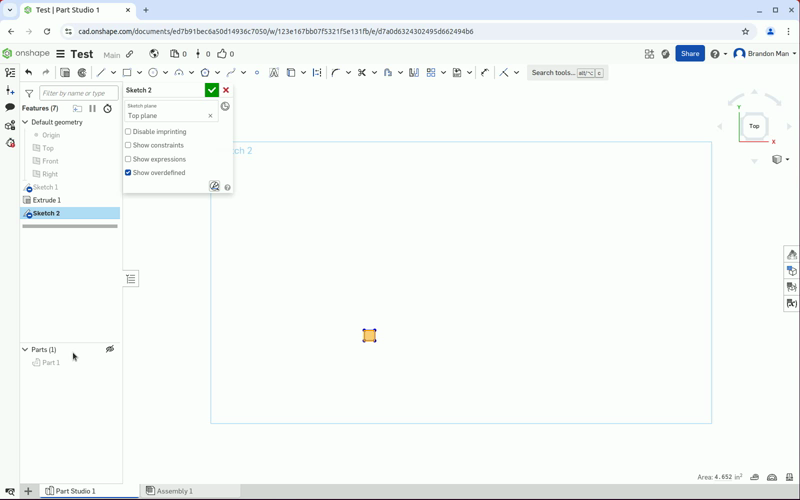
key(shift+e)
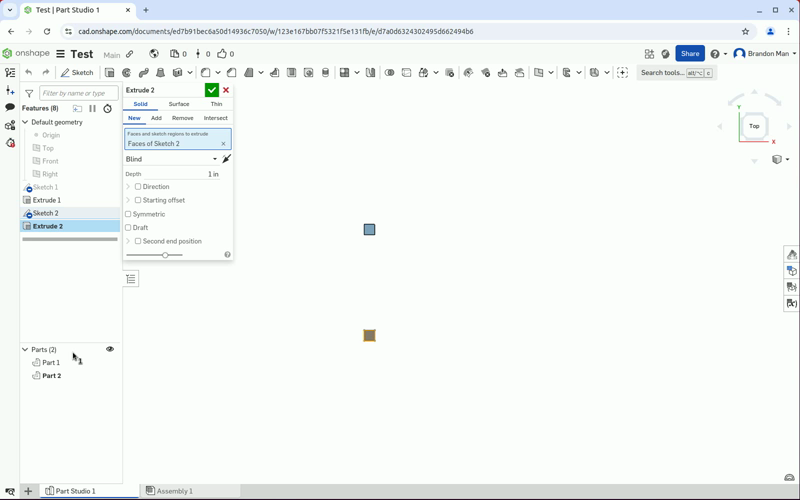
mouse_move(143, 106)
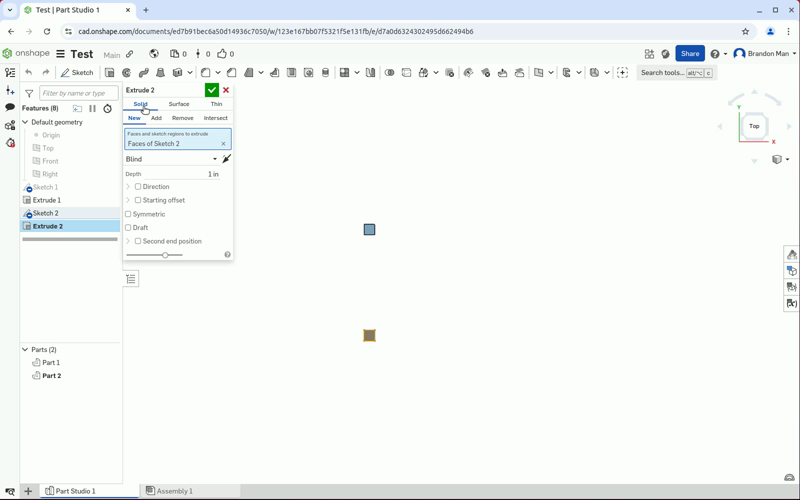
click(143, 106)
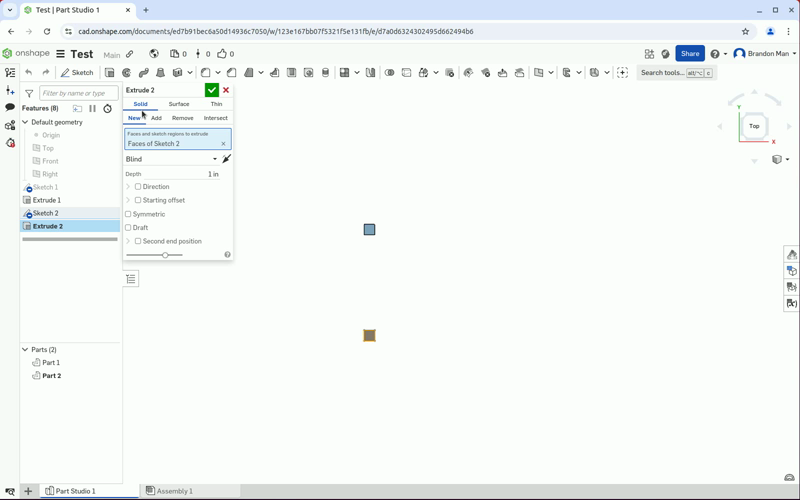
mouse_move(137, 120)
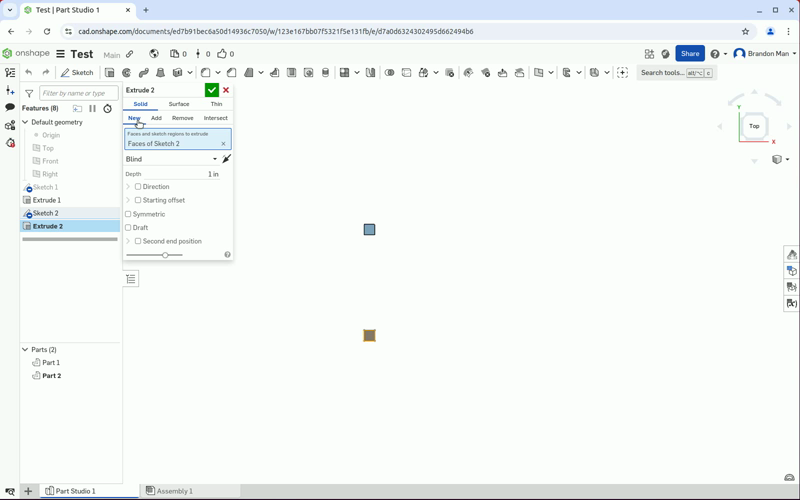
click(137, 120)
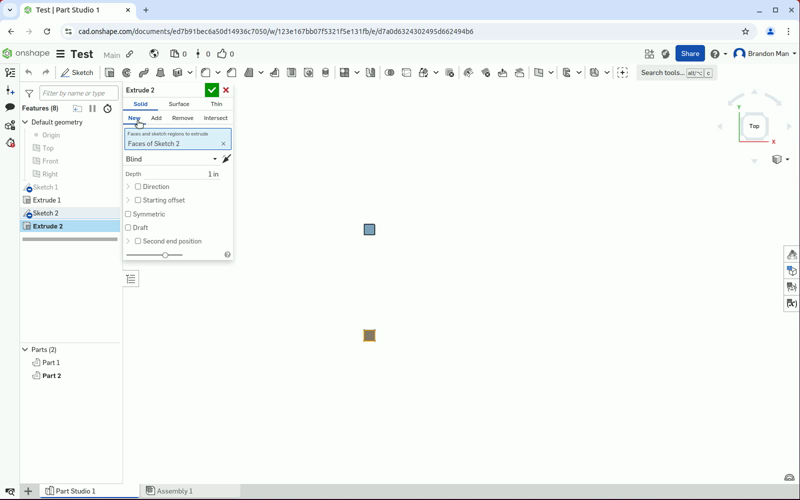
key(tab, 4)
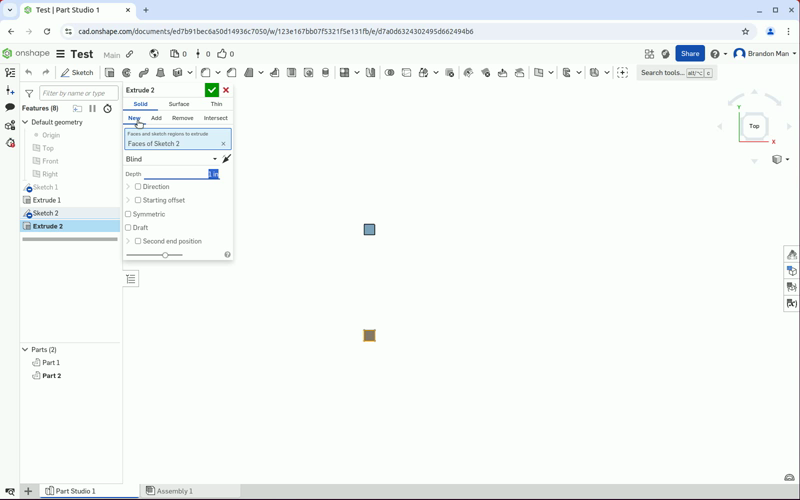
text(22.627)
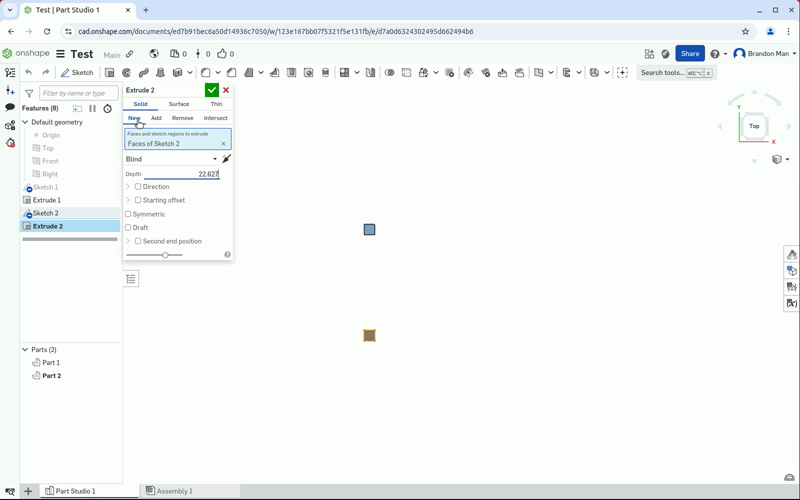
key(enter)
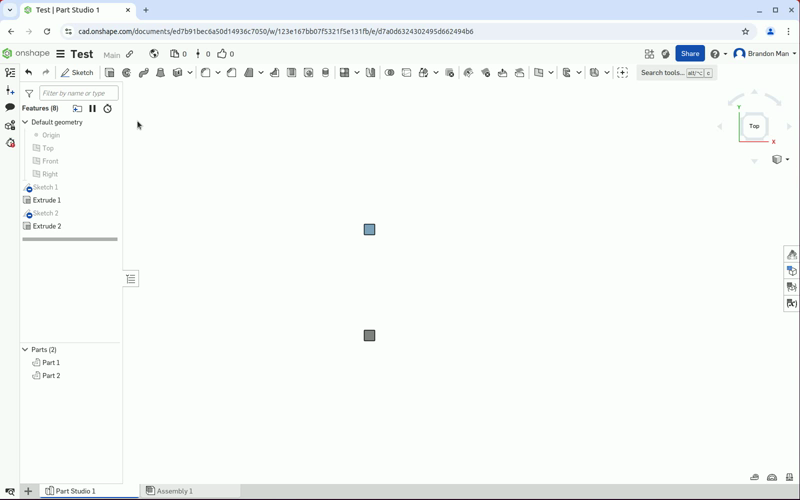
key(shift+h)
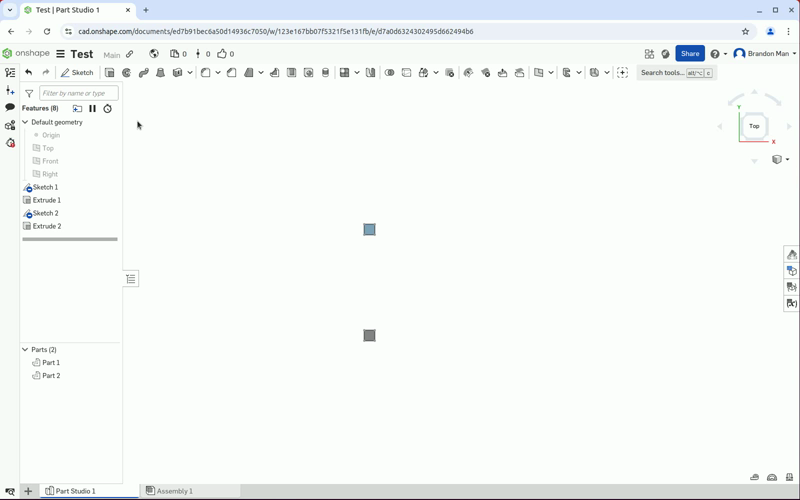
key(shift+h)
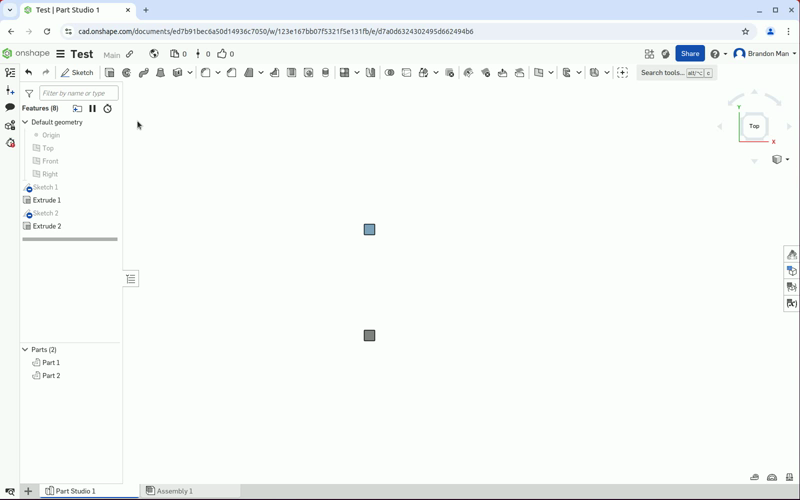
mouse_move(73, 189)
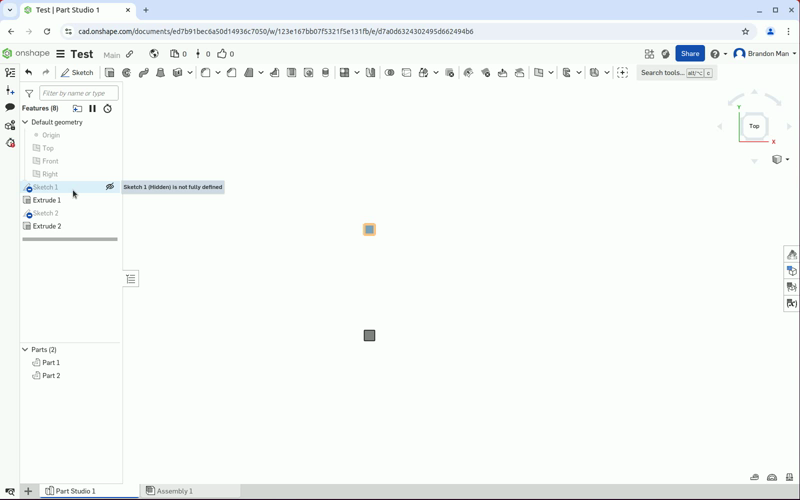
click(73, 189)
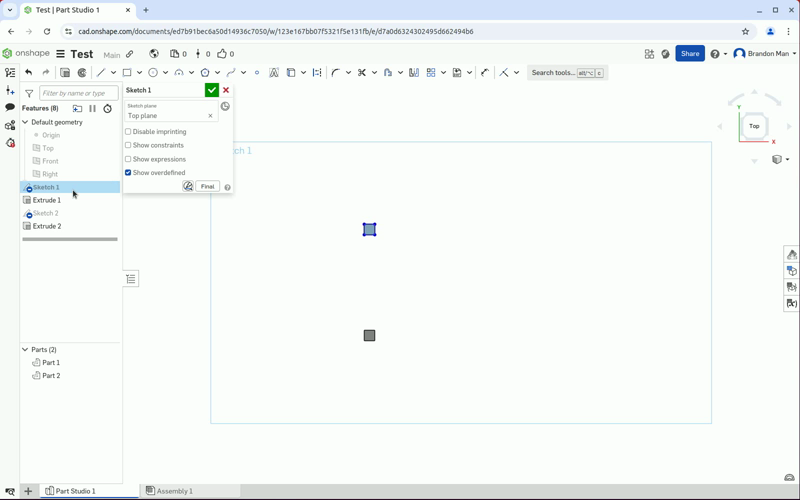
mouse_move(229, 92)
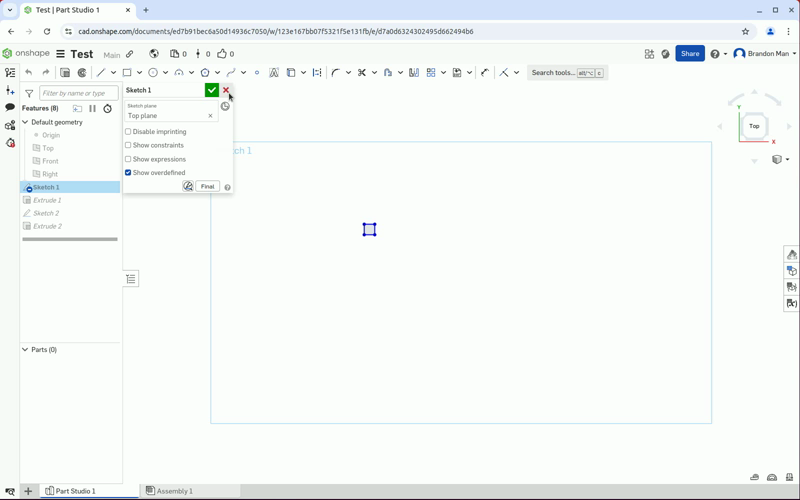
click(229, 92)
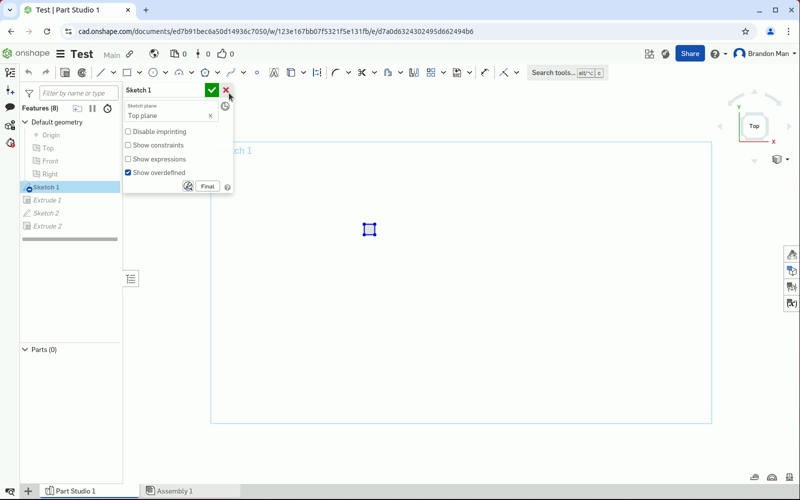
key(shift+s)
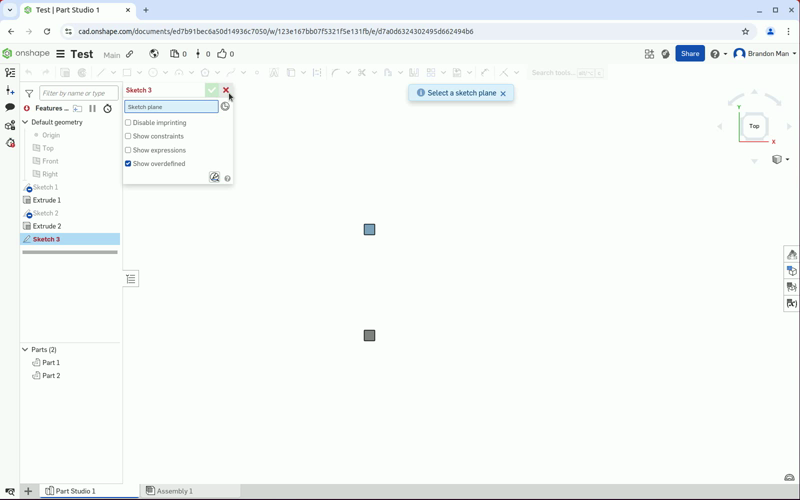
mouse_move(73, 150)
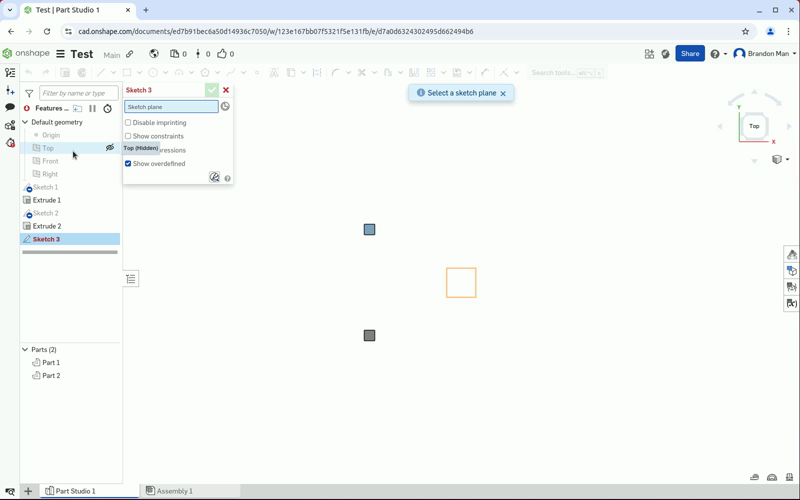
click(73, 150)
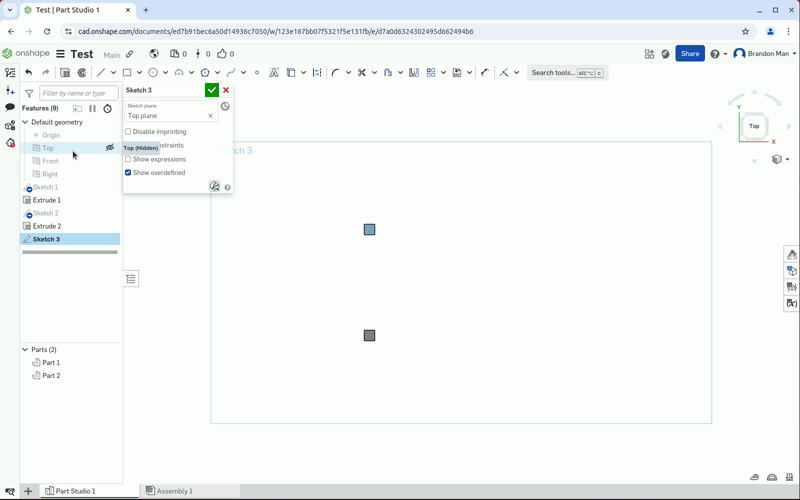
mouse_move(73, 352)
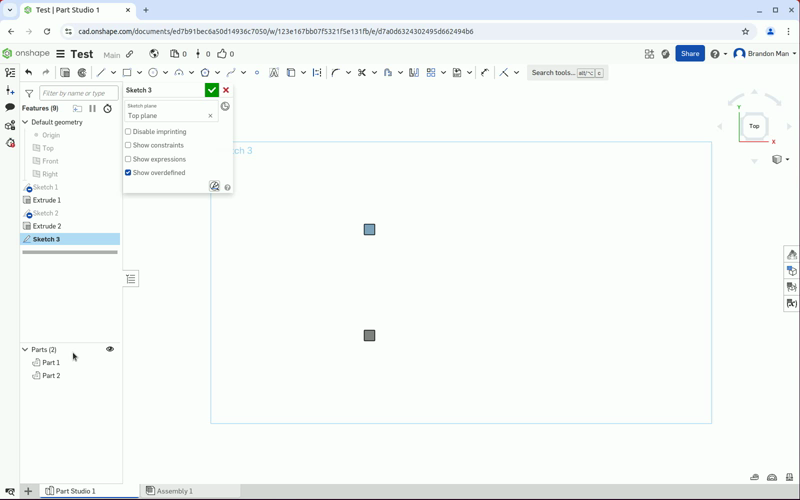
key(y)
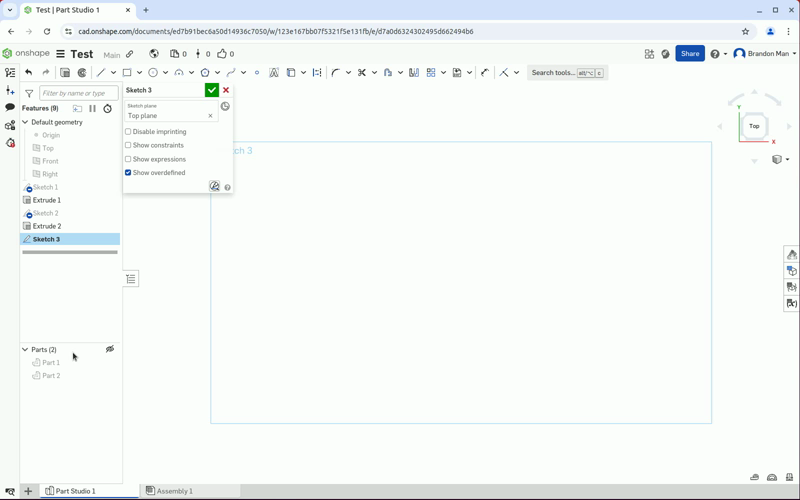
key(l)
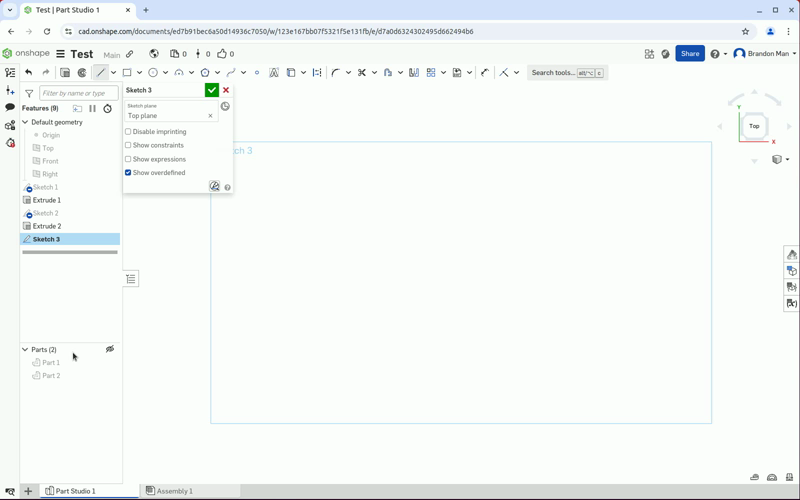
key_down(shift)
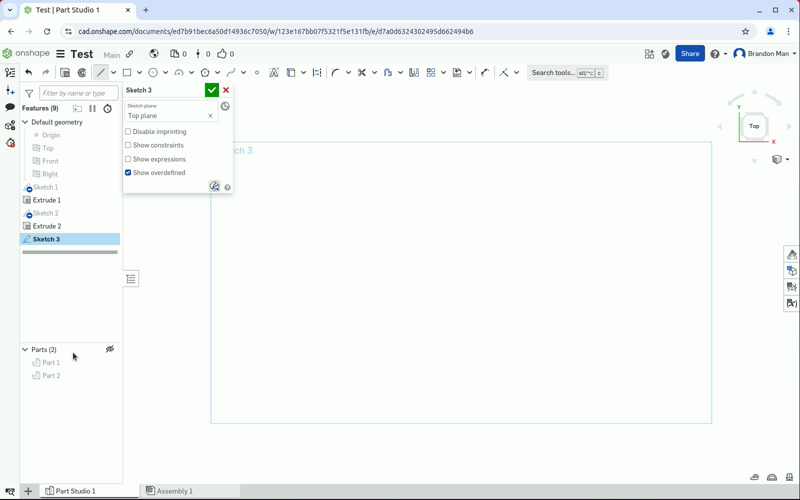
mouse_move(547, 340)
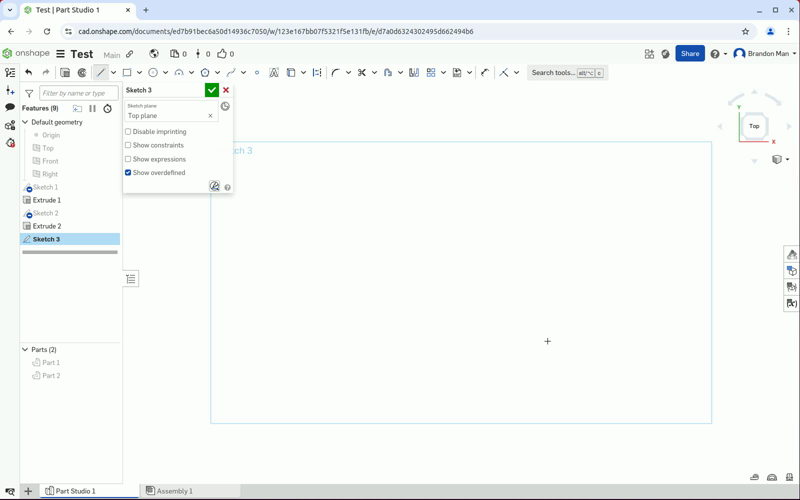
click(547, 340)
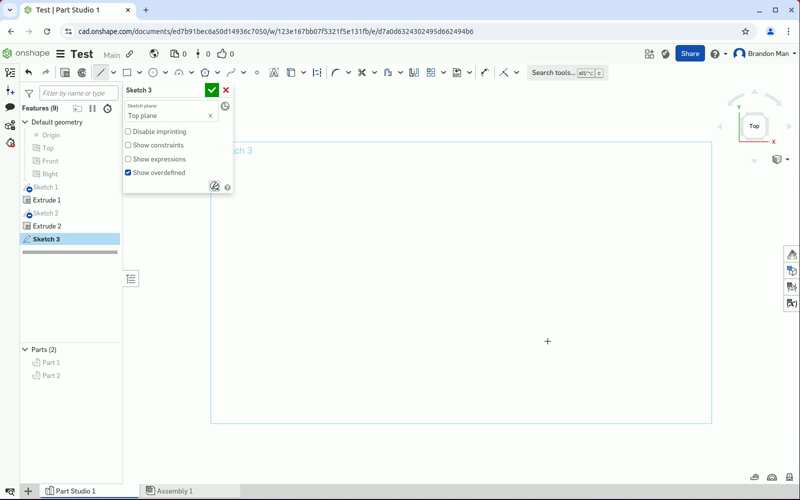
key_up(shift)
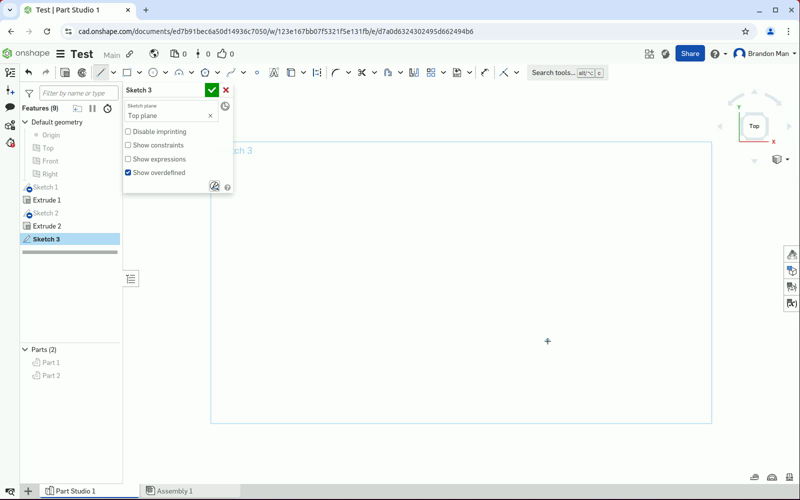
key_down(shift)
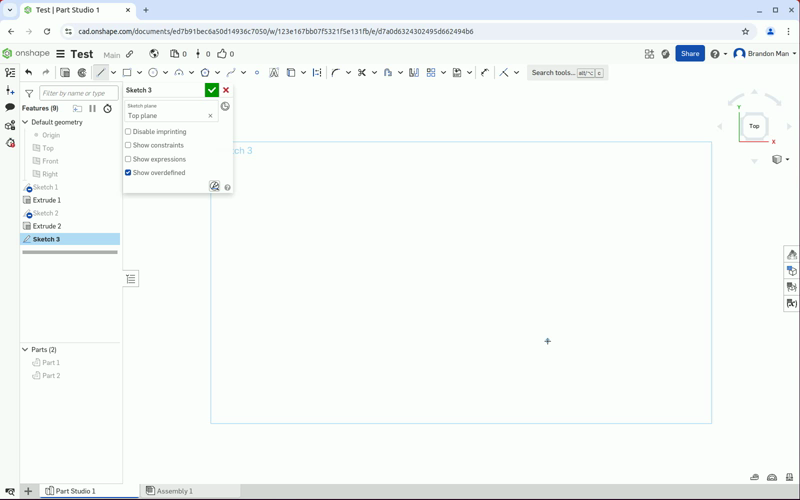
mouse_move(577, 340)
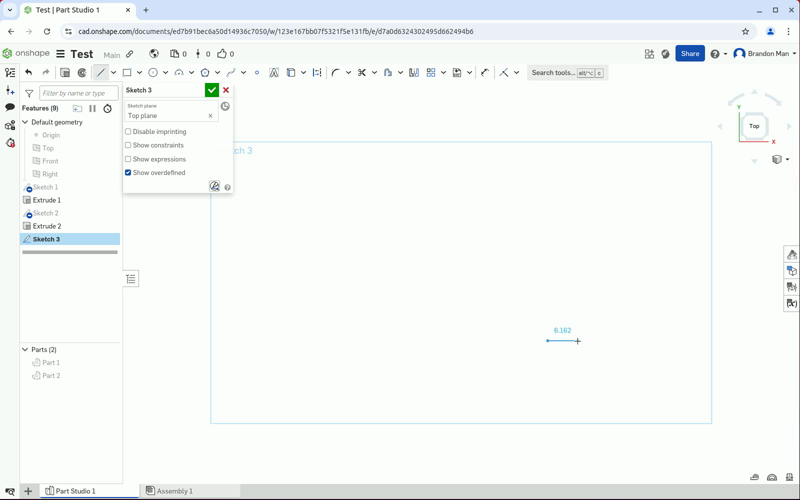
mouse_move(558, 340)
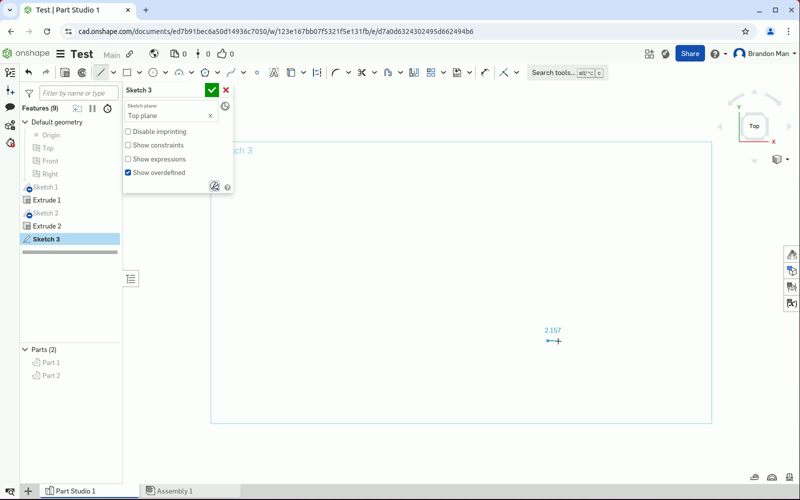
click(558, 340)
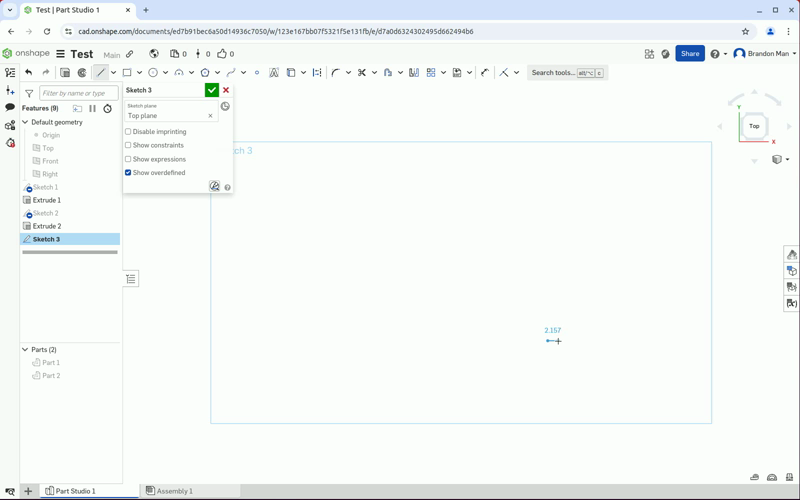
key_up(shift)
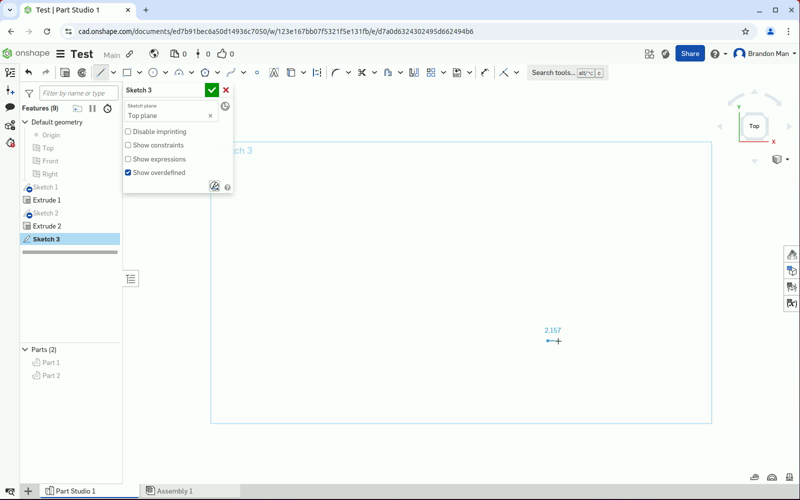
key_down(shift)
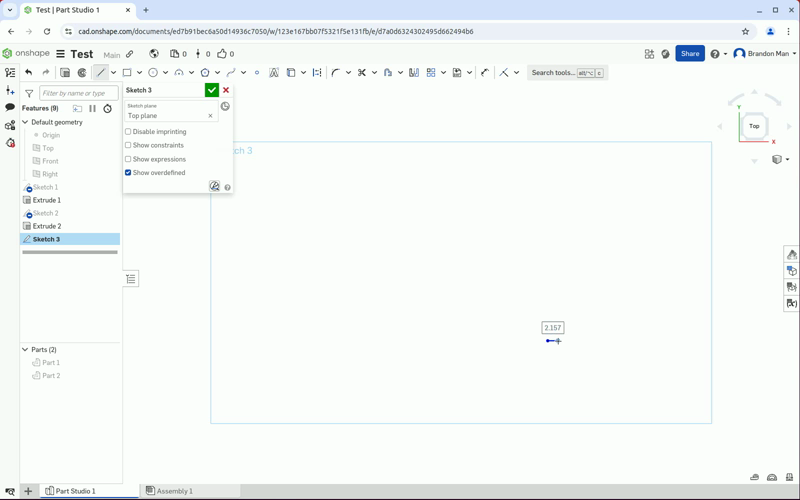
mouse_move(588, 340)
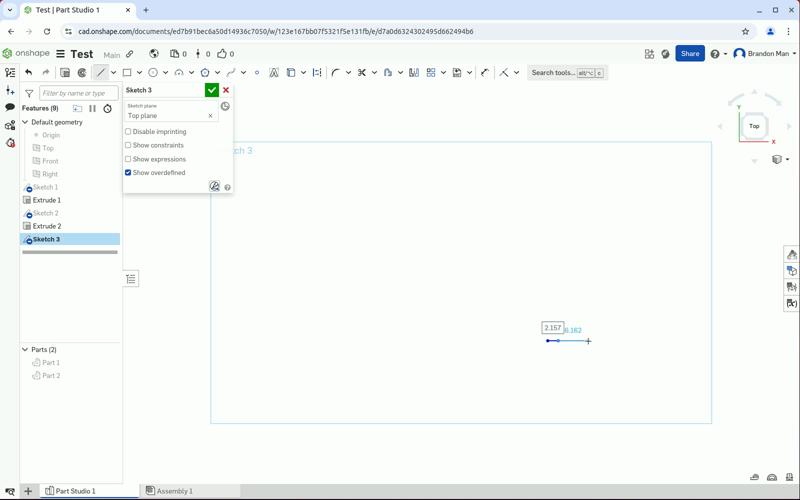
mouse_move(558, 330)
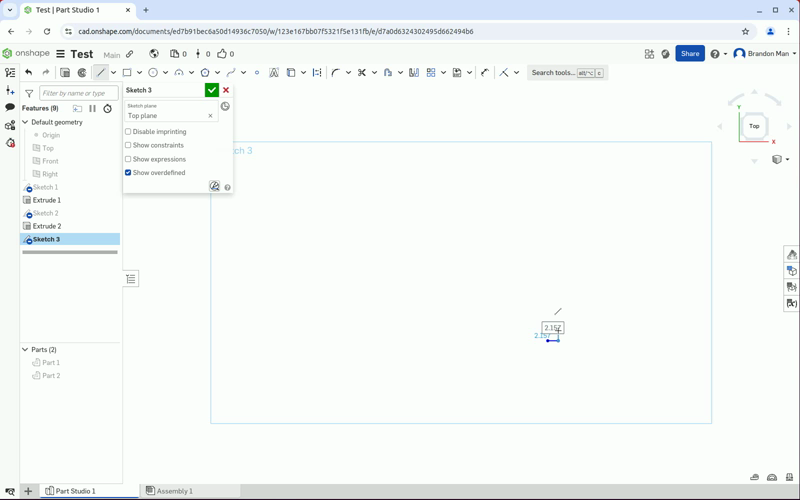
click(558, 330)
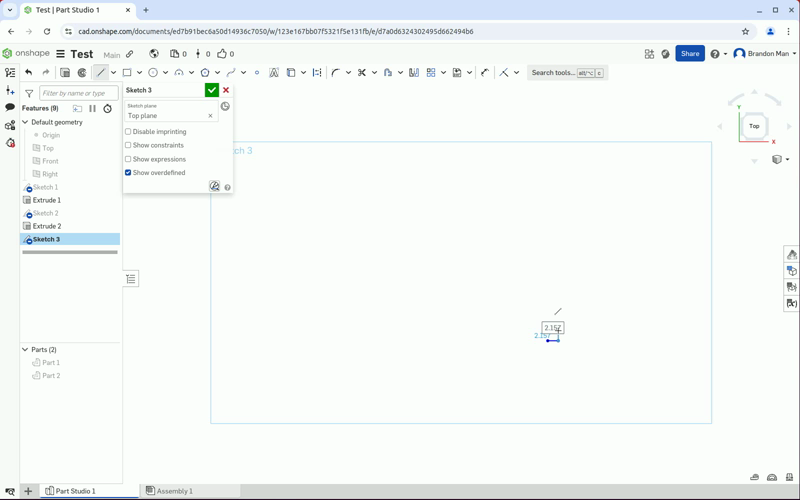
key_up(shift)
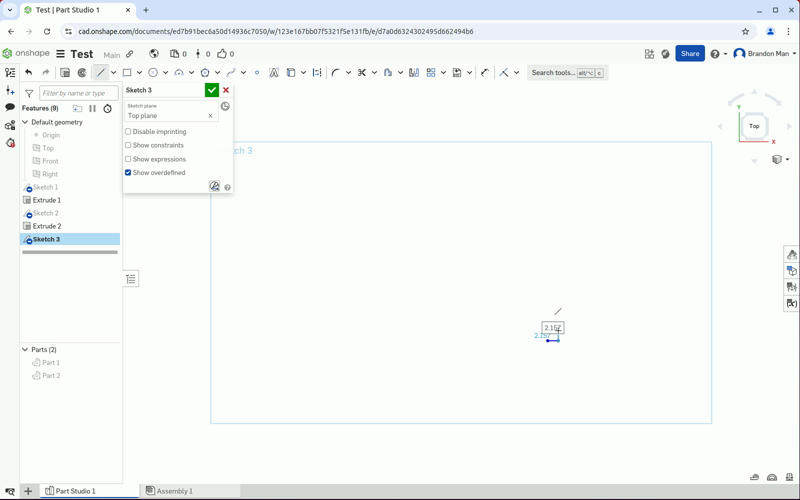
key_down(shift)
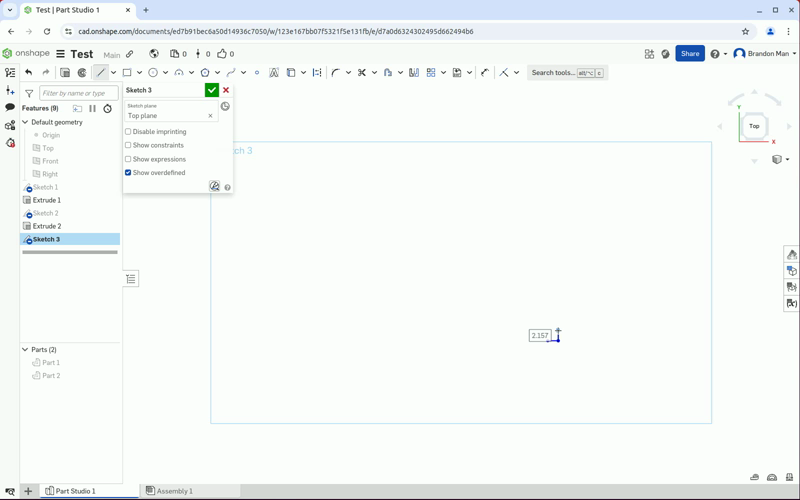
mouse_move(588, 330)
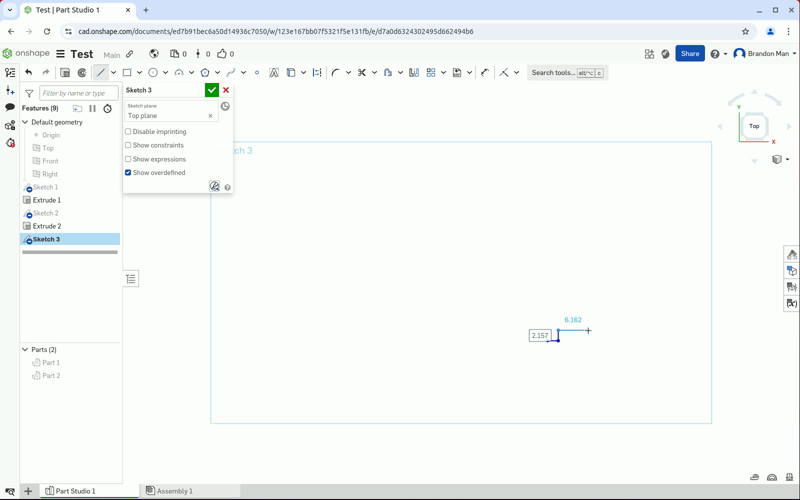
mouse_move(547, 330)
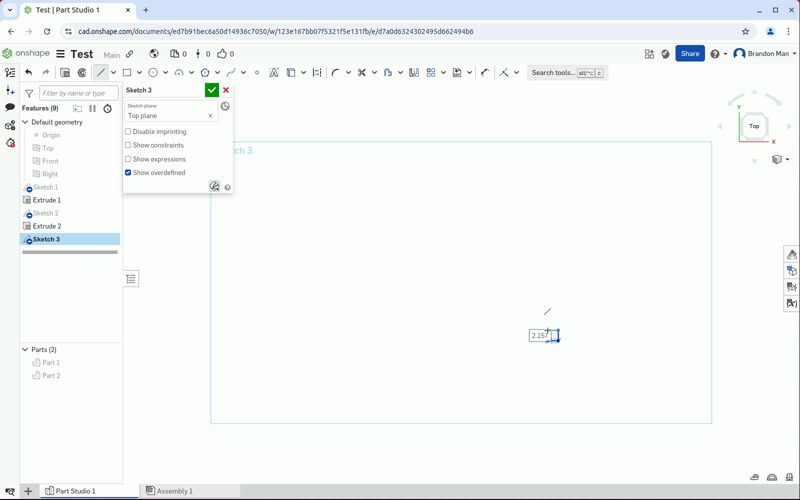
click(547, 330)
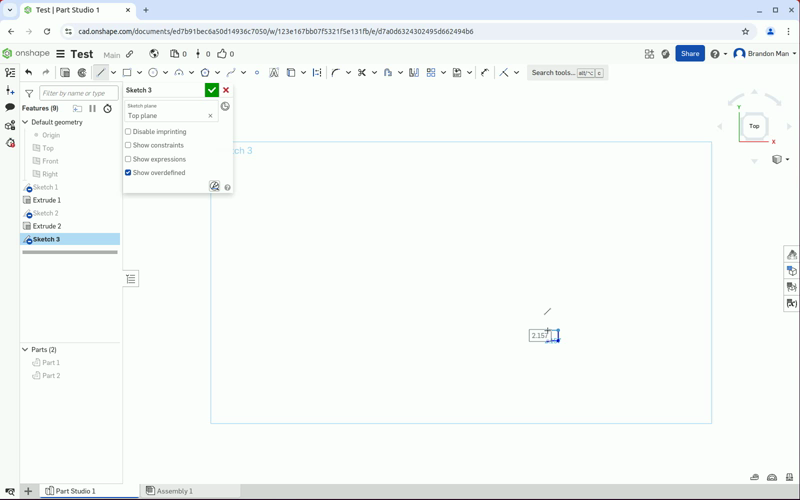
key_up(shift)
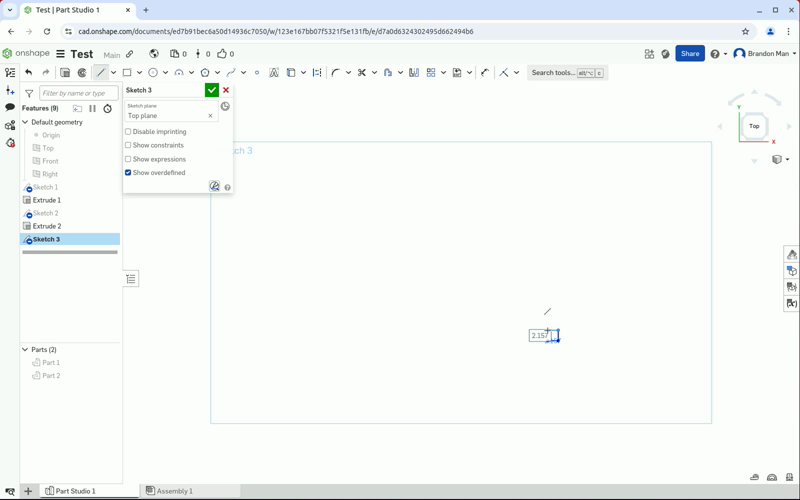
mouse_move(577, 330)
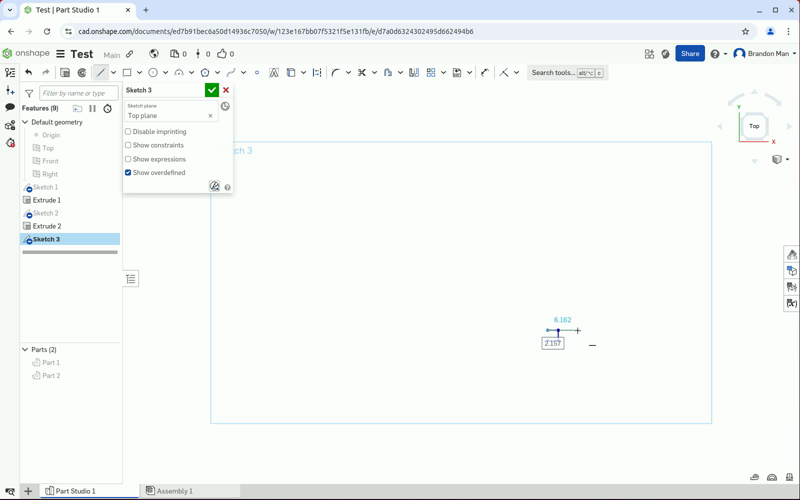
key_down(shift)
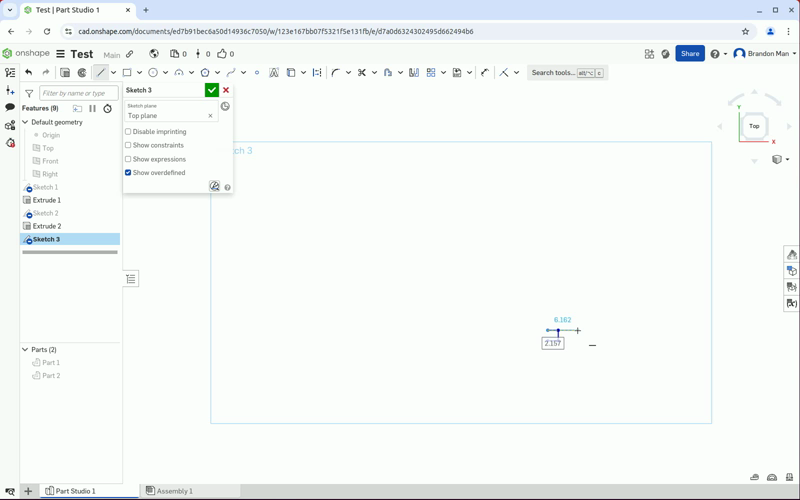
mouse_move(547, 340)
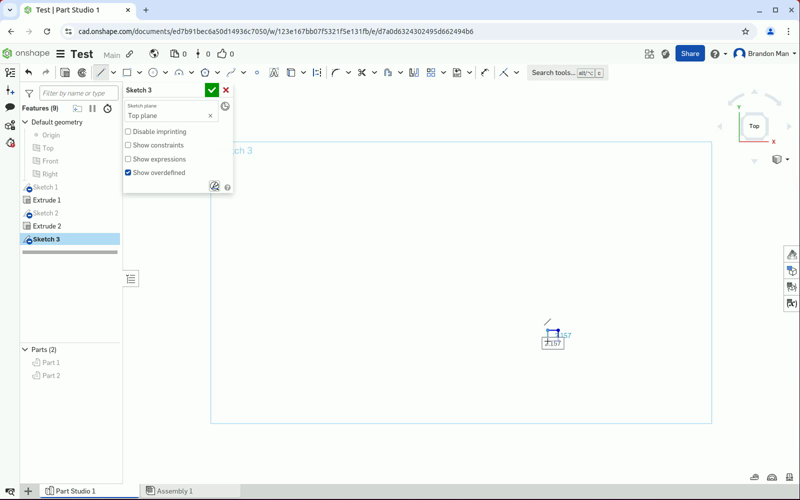
key_up(shift)
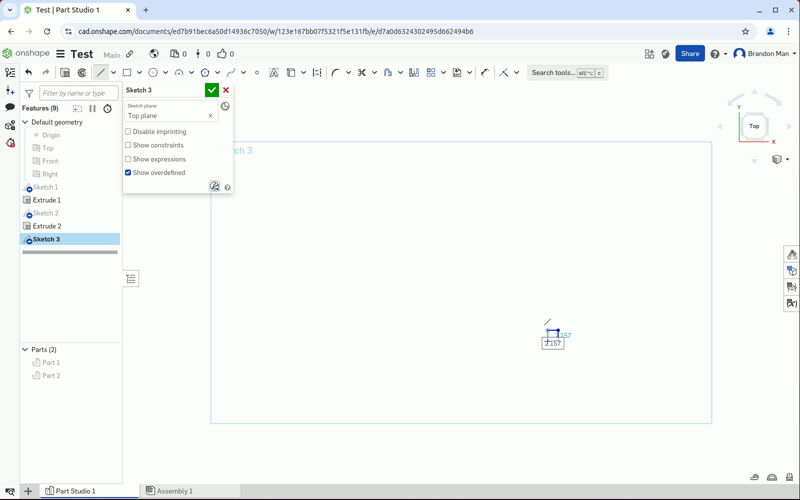
click(547, 340)
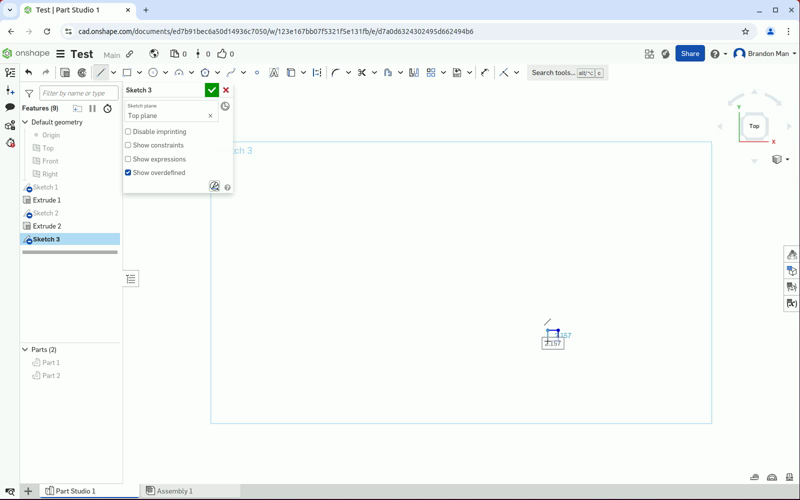
key(esc)
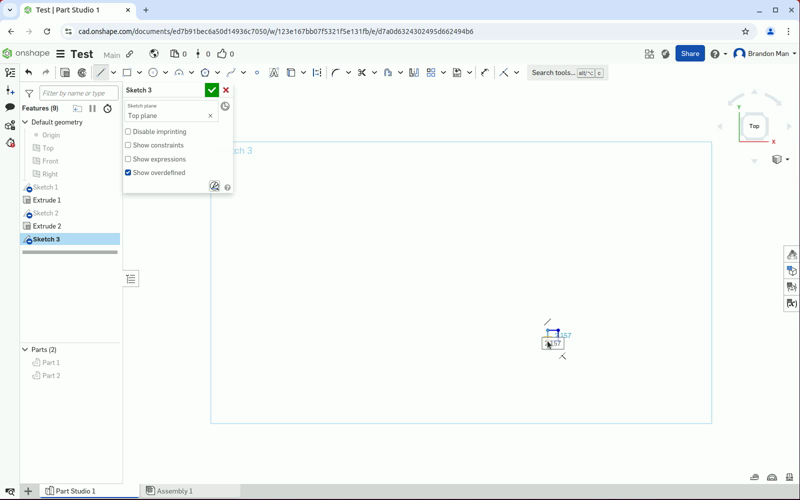
mouse_move(552, 339)
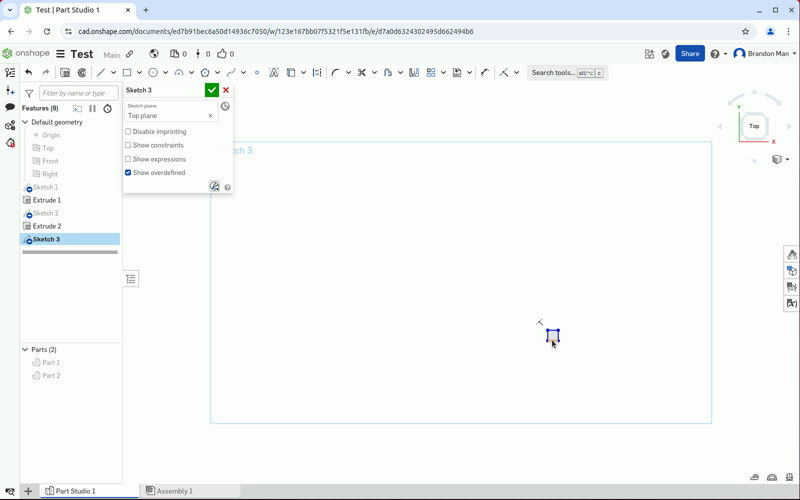
scroll(6)
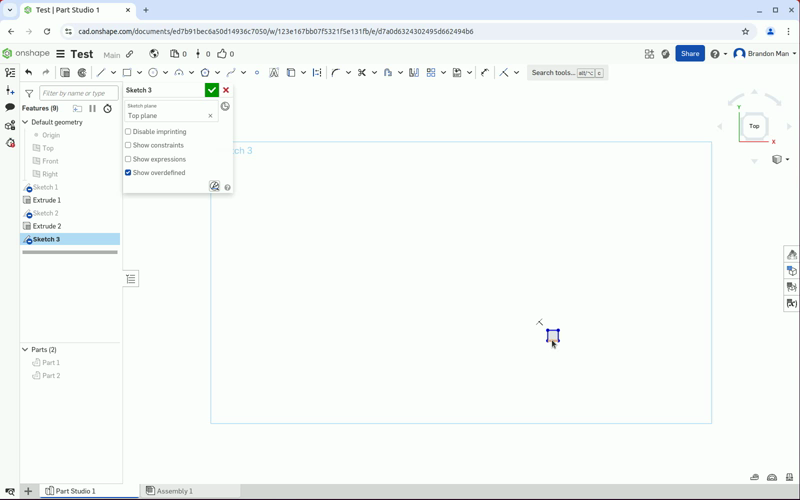
scroll(6)
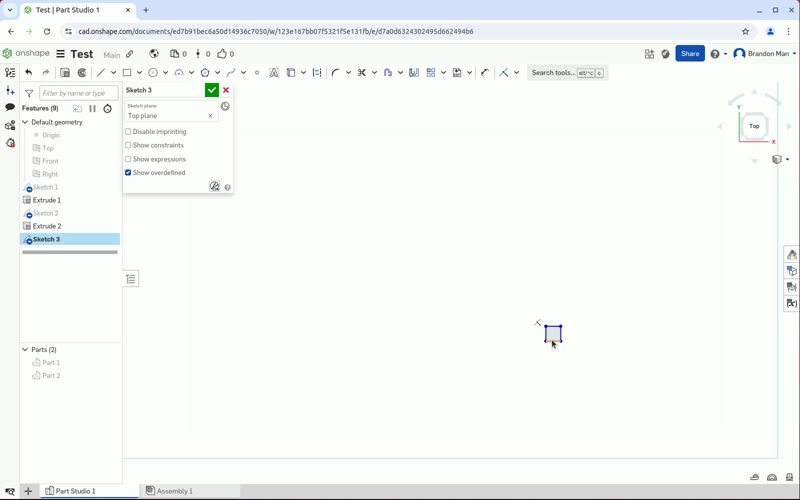
scroll(6)
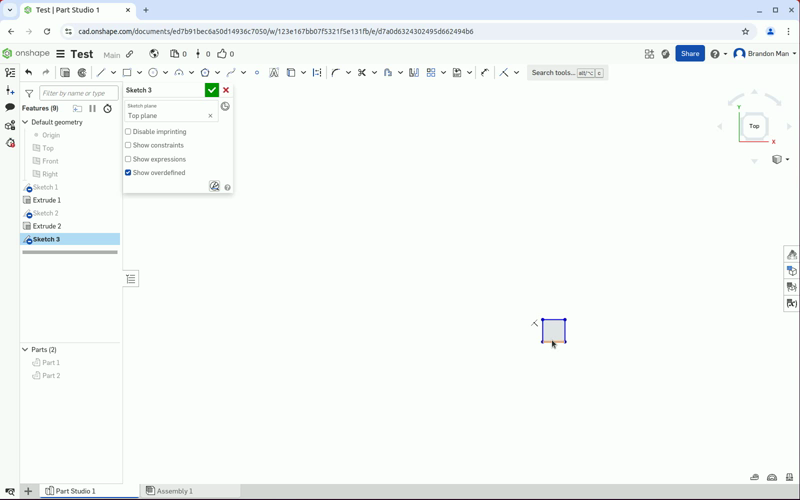
scroll(6)
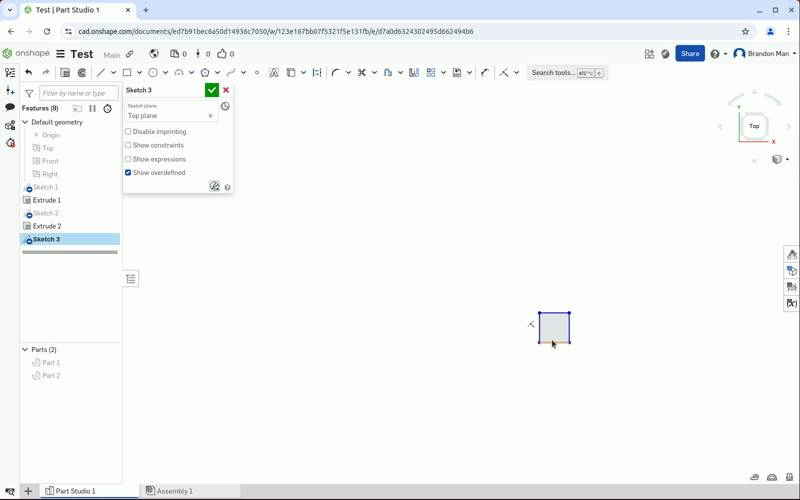
scroll(6)
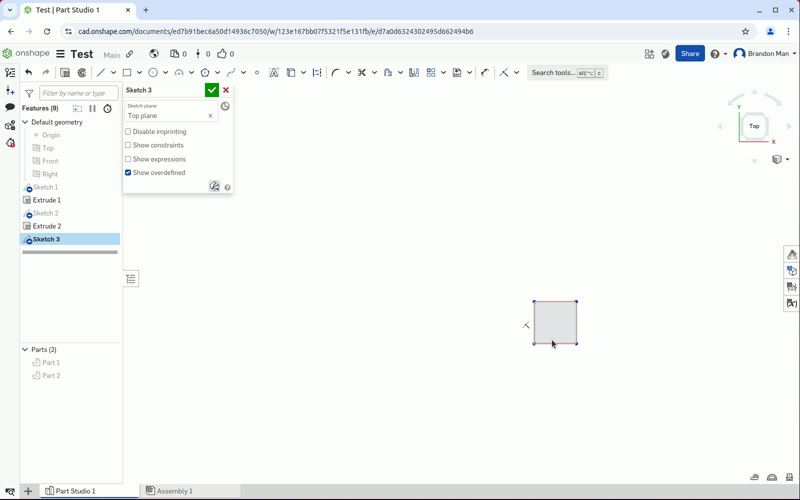
scroll(6)
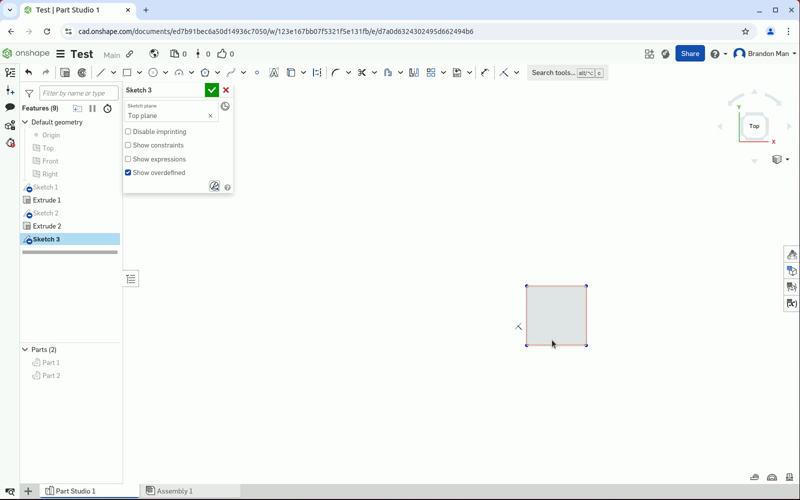
scroll(6)
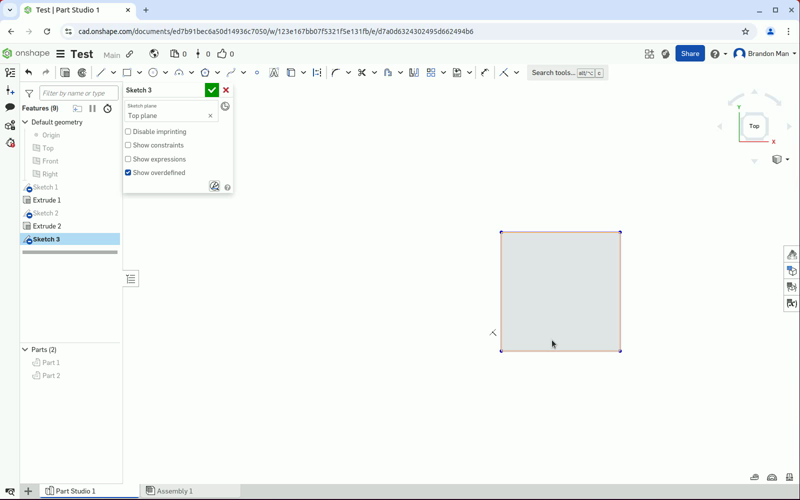
click(552, 339)
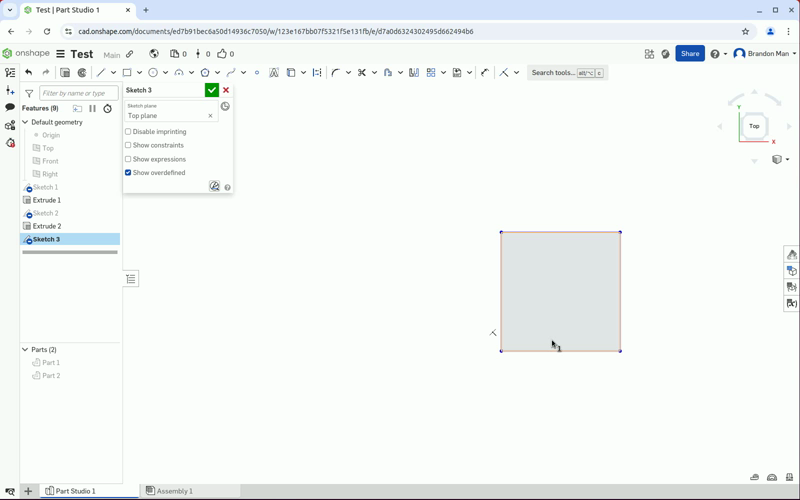
scroll(-6)
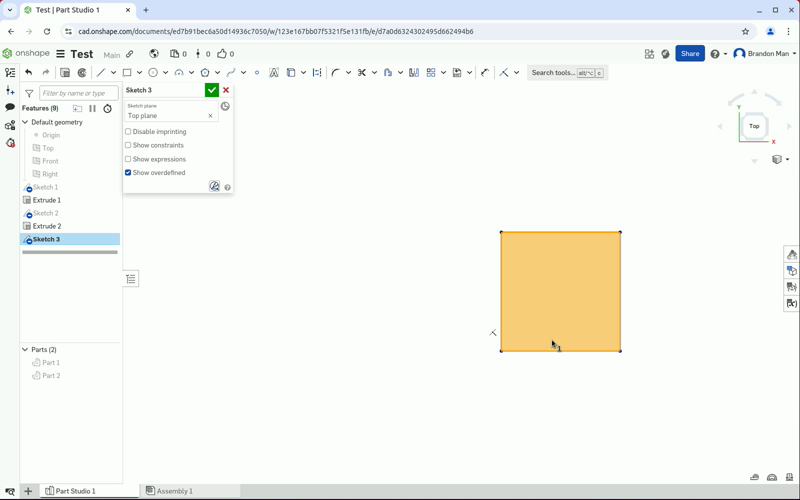
scroll(-6)
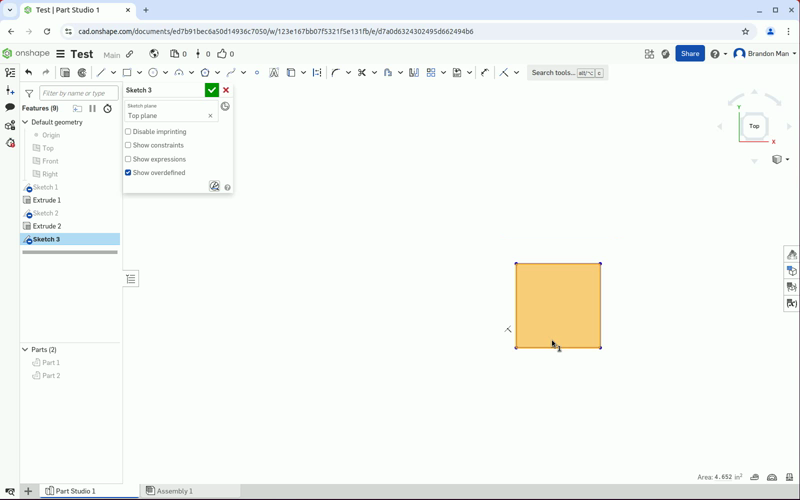
scroll(-6)
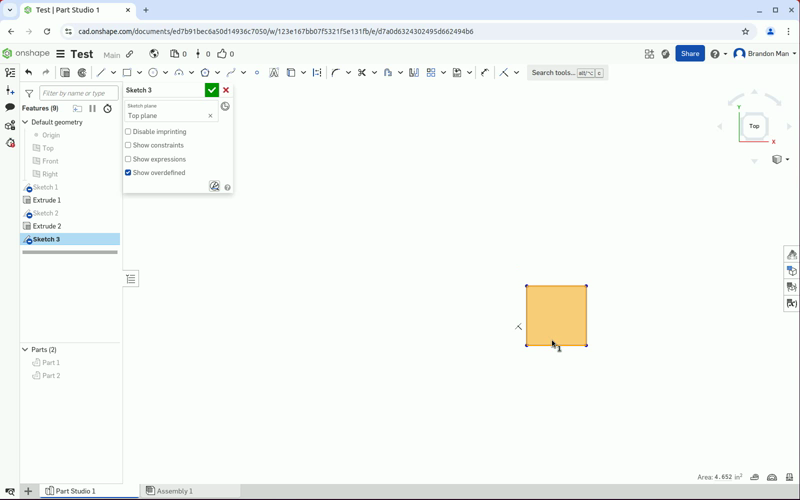
scroll(-6)
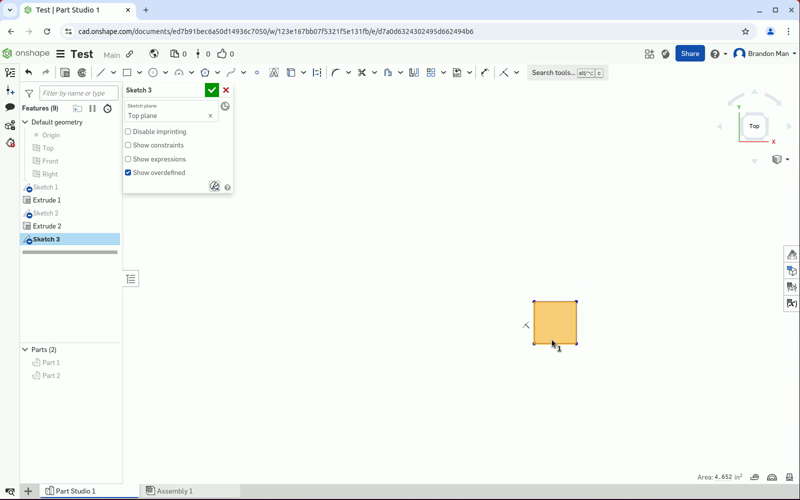
scroll(-6)
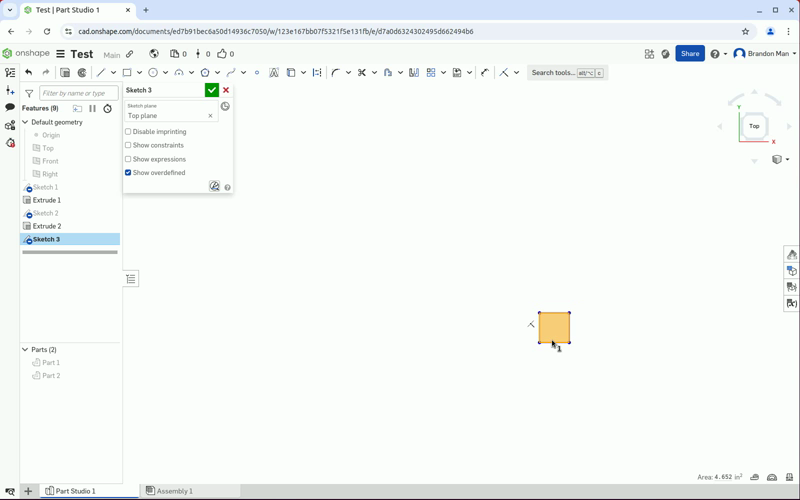
scroll(-6)
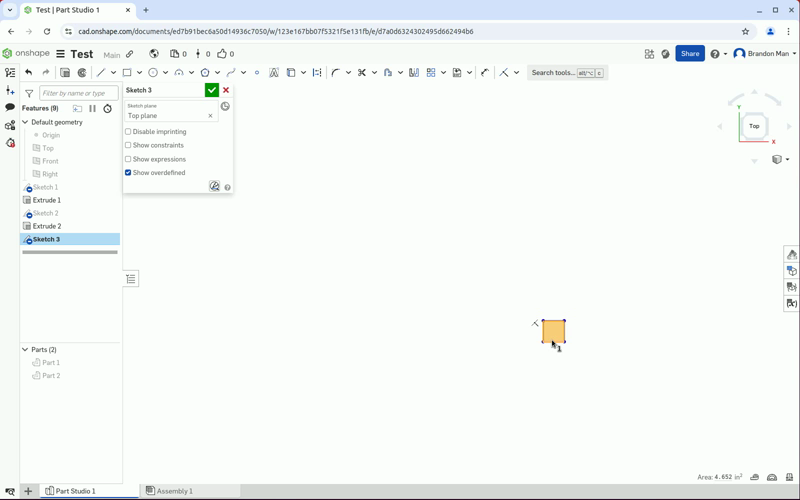
scroll(-6)
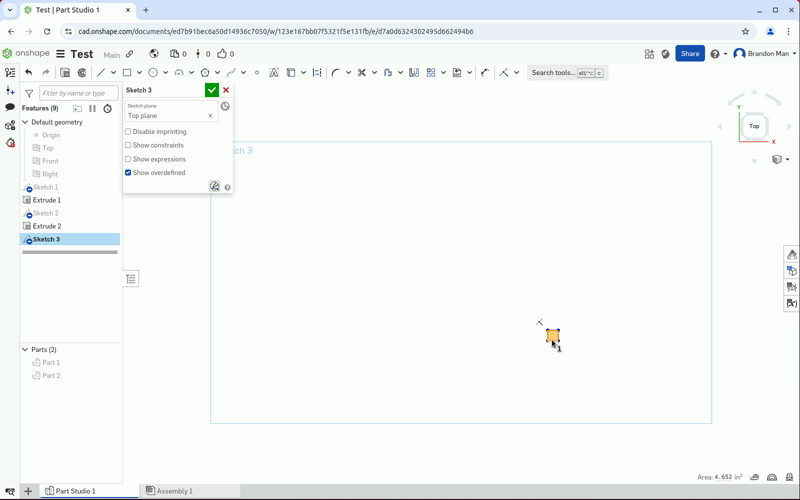
mouse_move(73, 352)
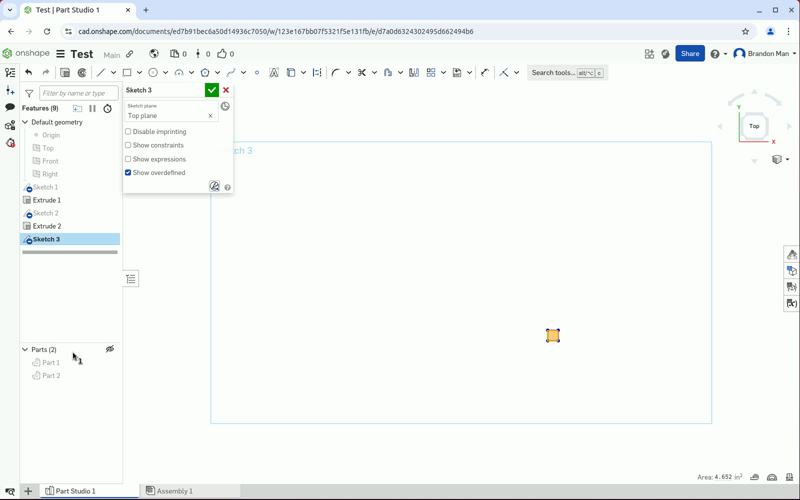
key(shift+y)
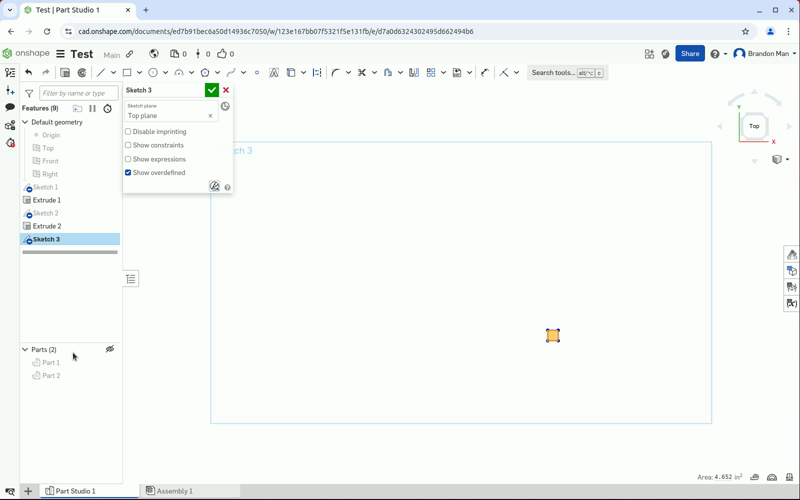
key(shift+e)
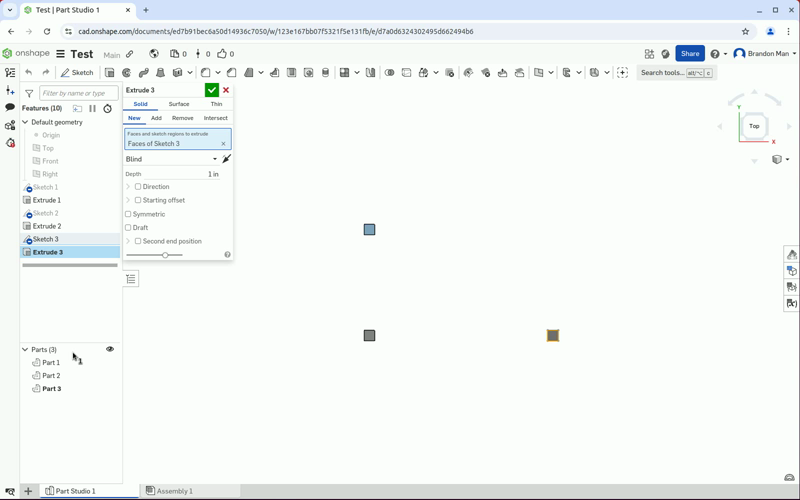
mouse_move(143, 106)
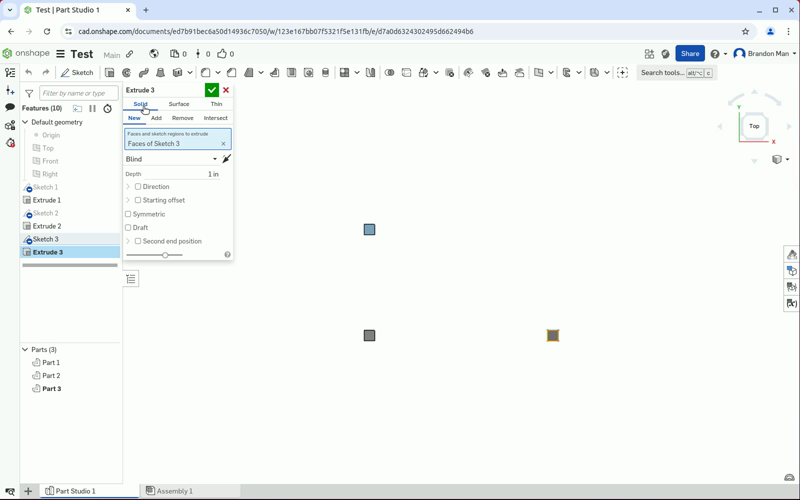
click(143, 106)
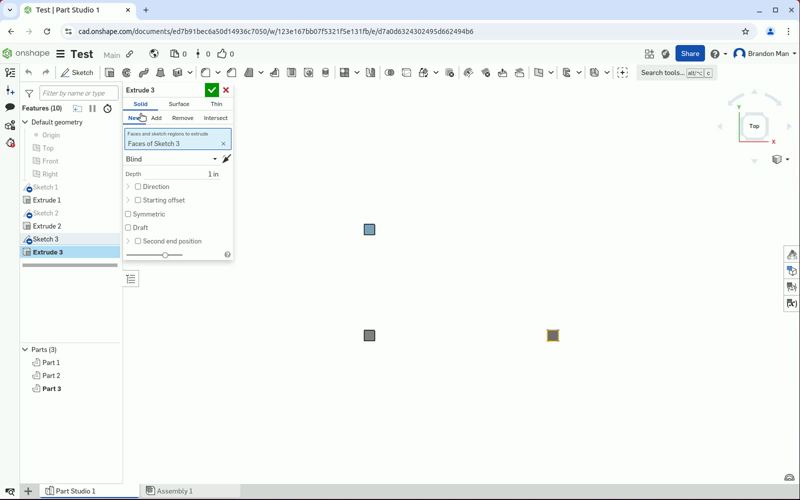
mouse_move(137, 120)
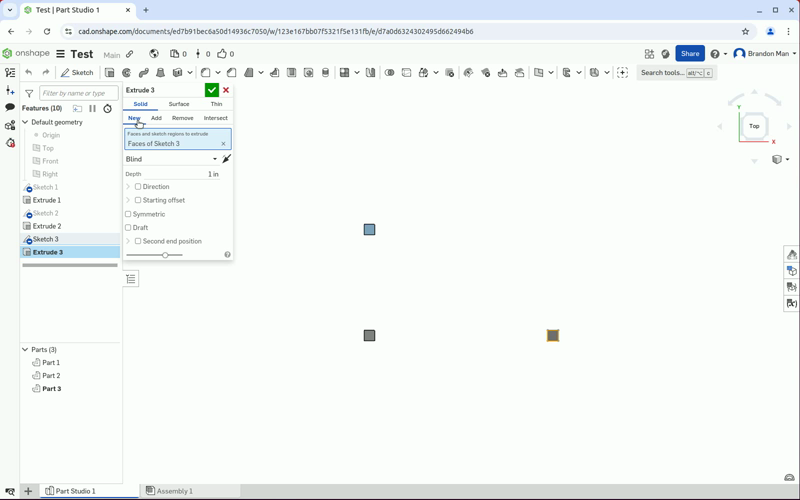
click(137, 120)
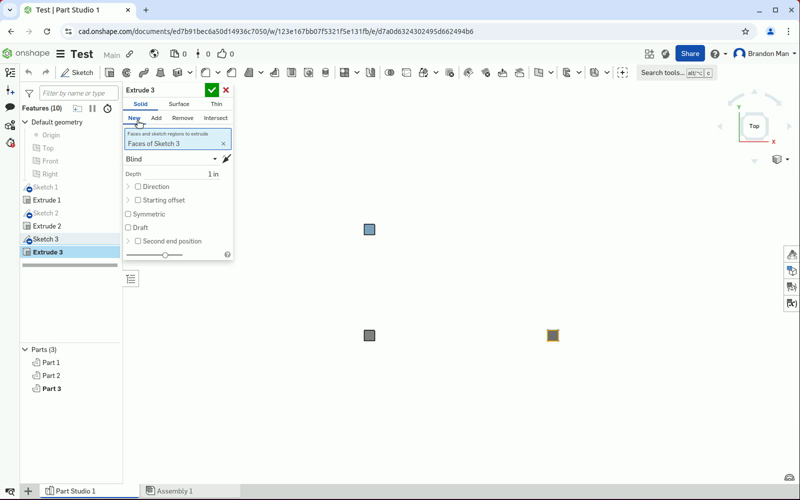
key(tab, 4)
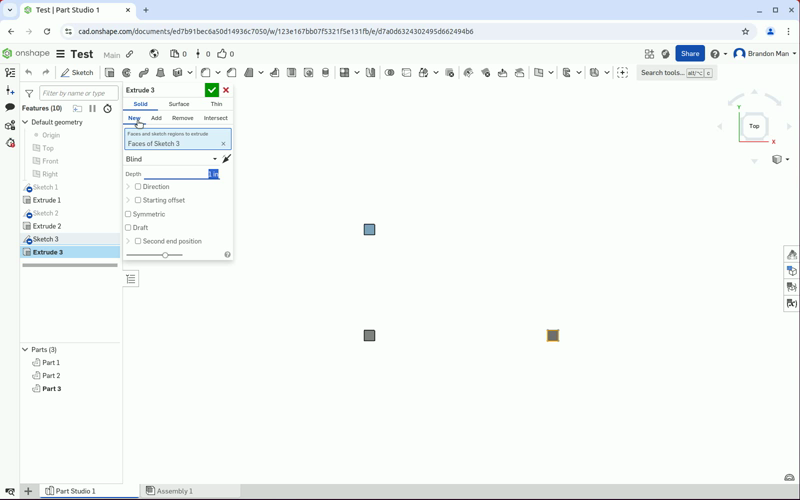
text(22.627)
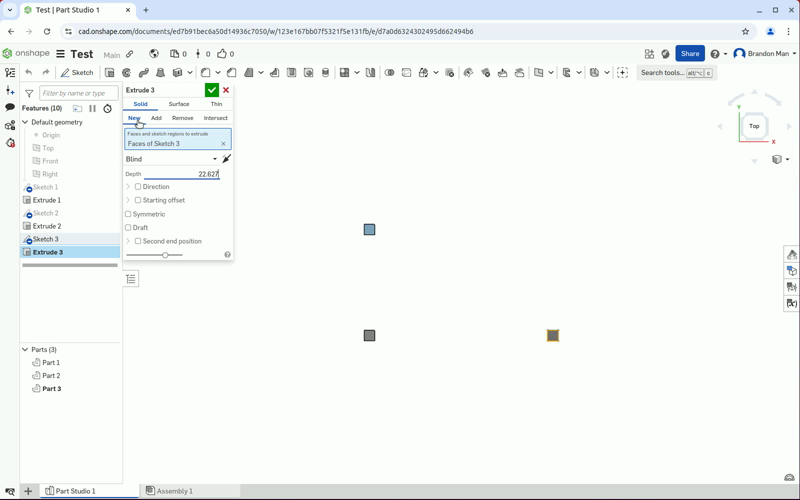
key(enter)
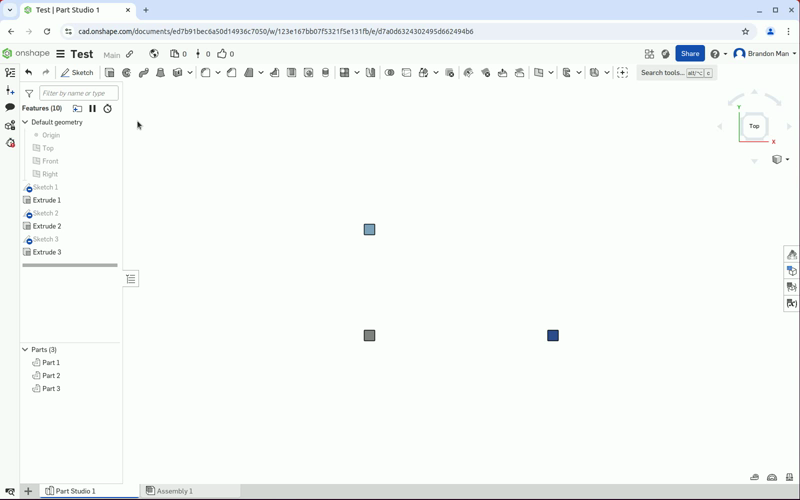
key(shift+h)
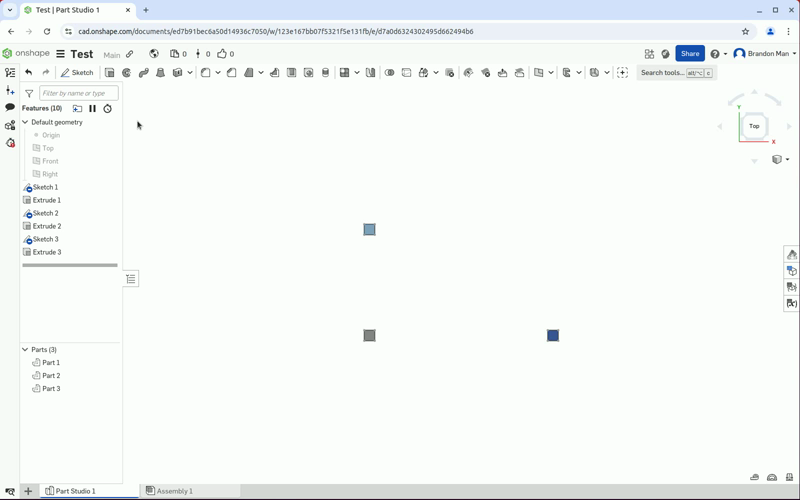
key(shift+h)
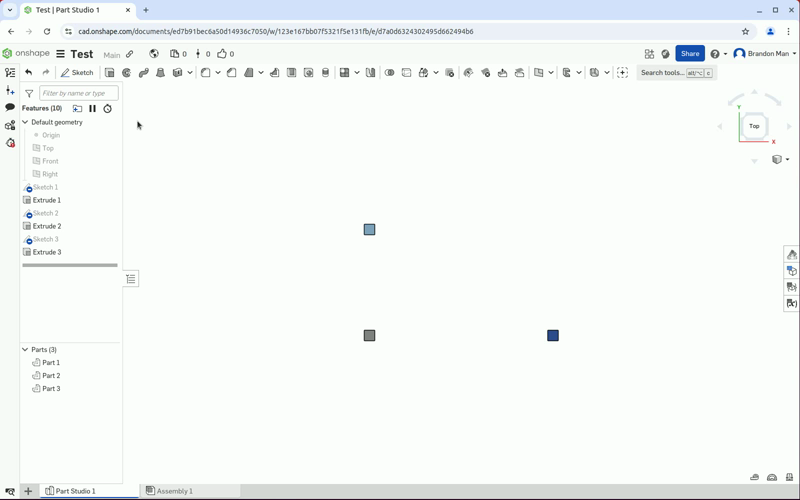
mouse_move(73, 189)
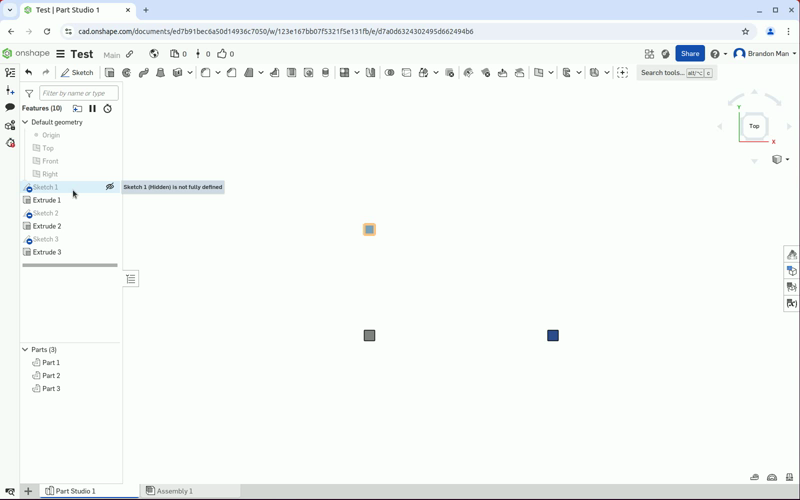
click(73, 189)
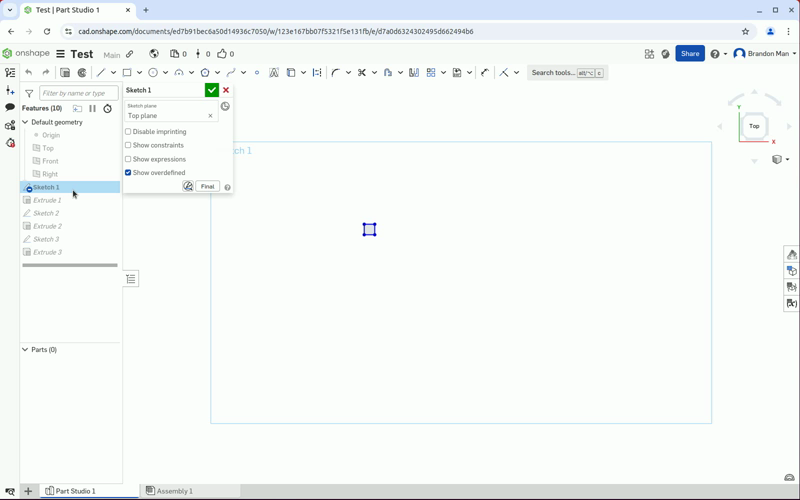
mouse_move(229, 92)
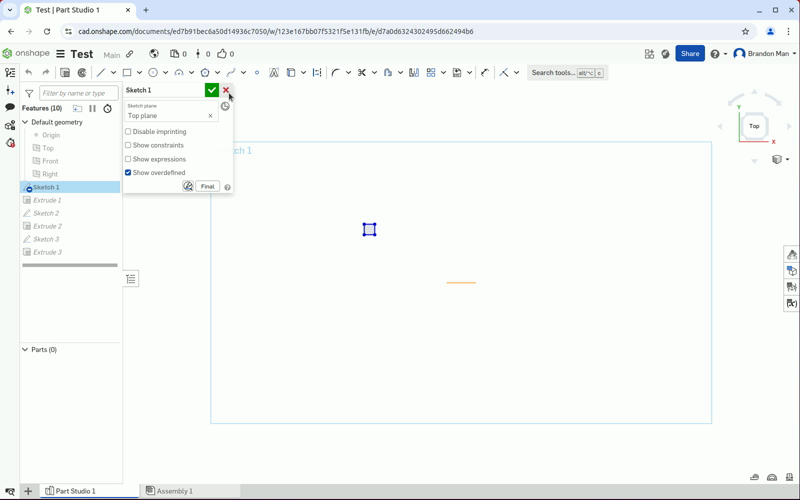
click(229, 92)
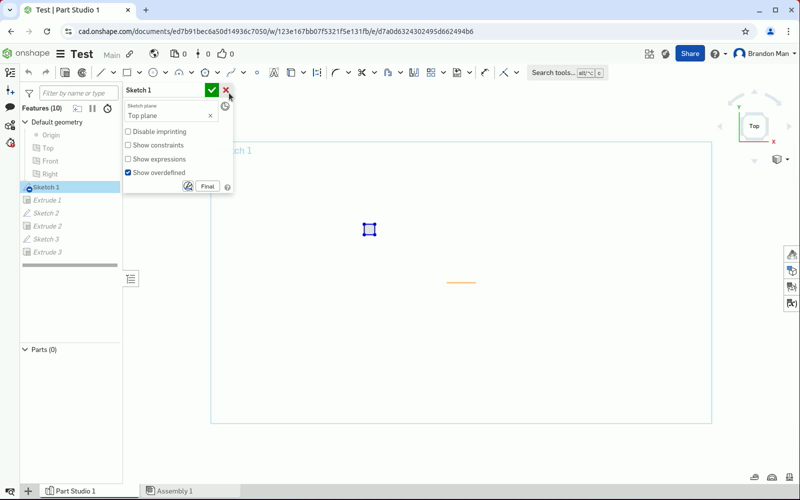
key(shift+s)
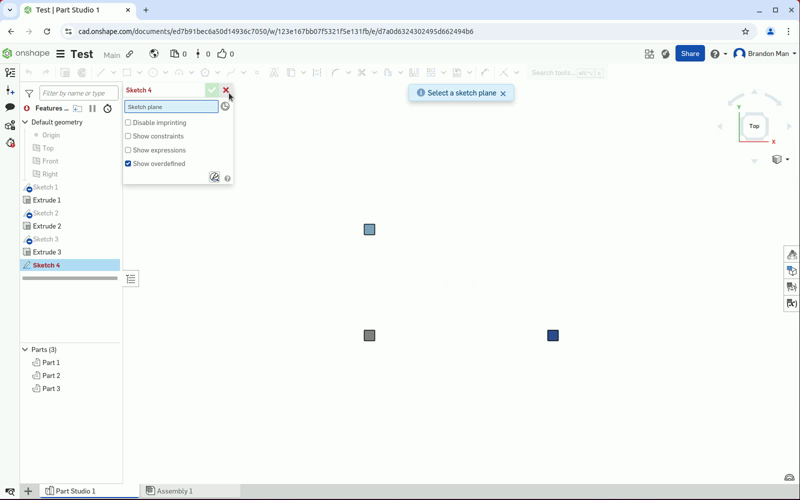
mouse_move(73, 150)
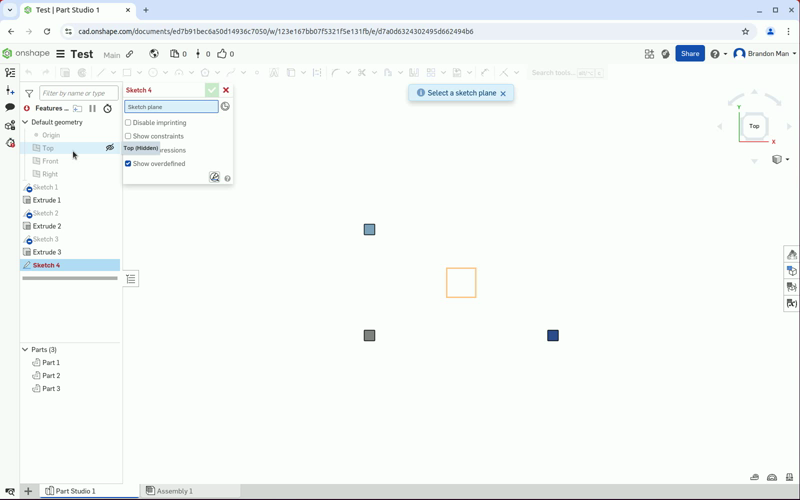
click(73, 150)
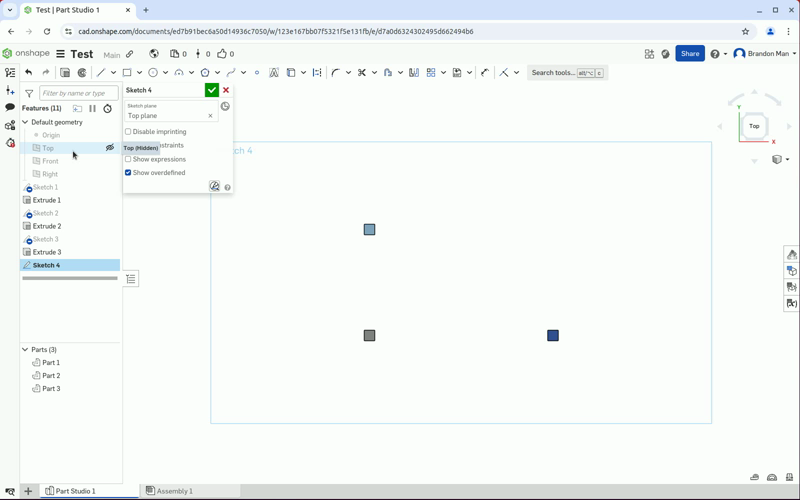
mouse_move(73, 352)
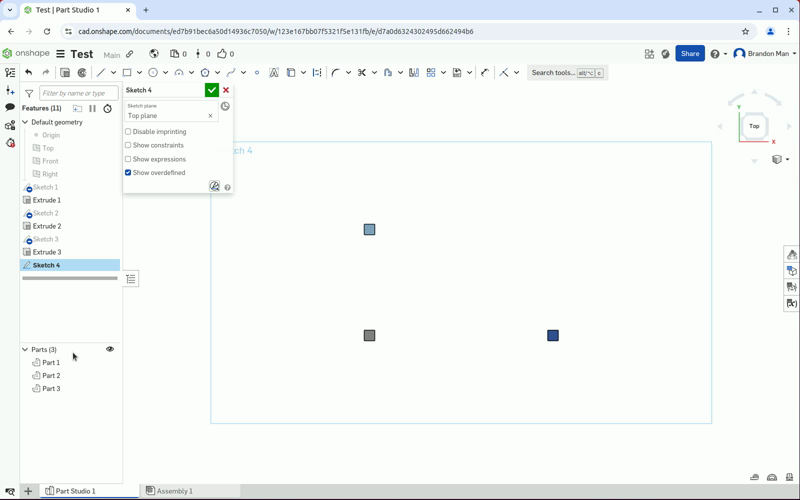
key(y)
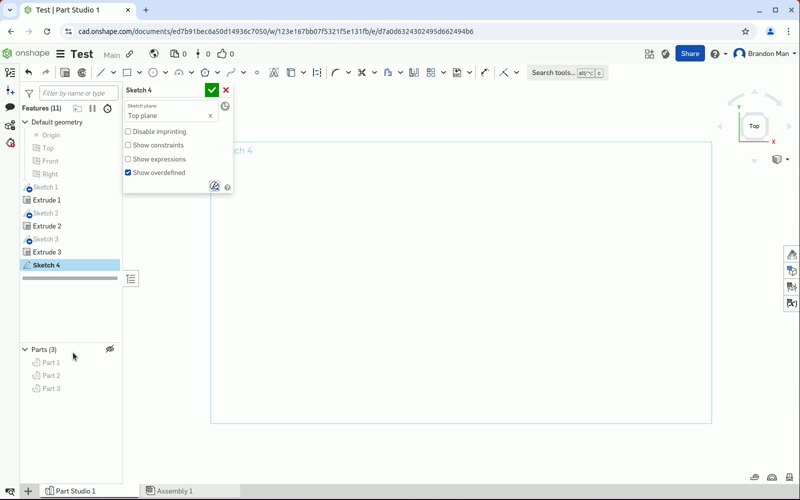
key(l)
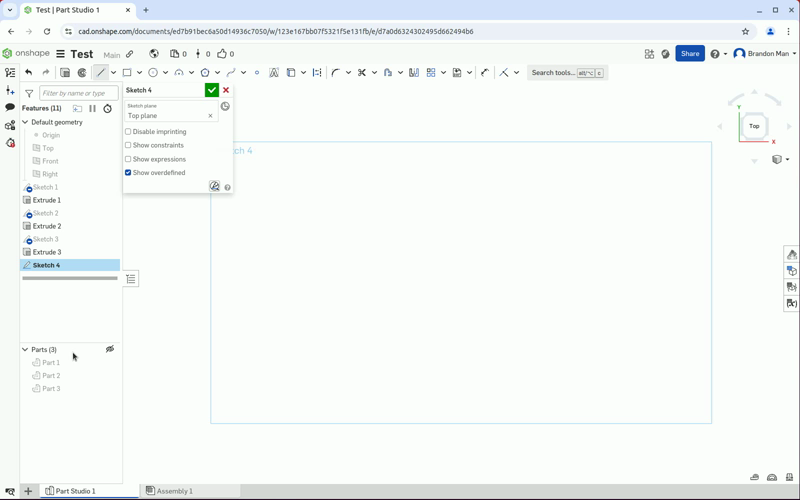
key_down(shift)
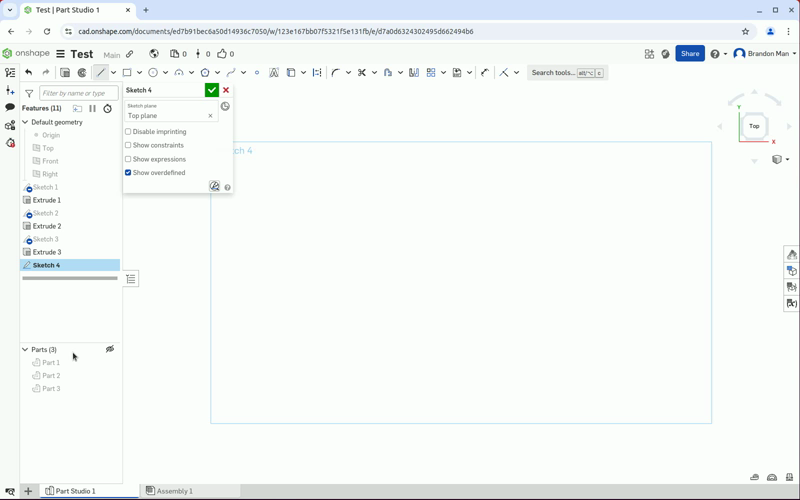
mouse_move(547, 234)
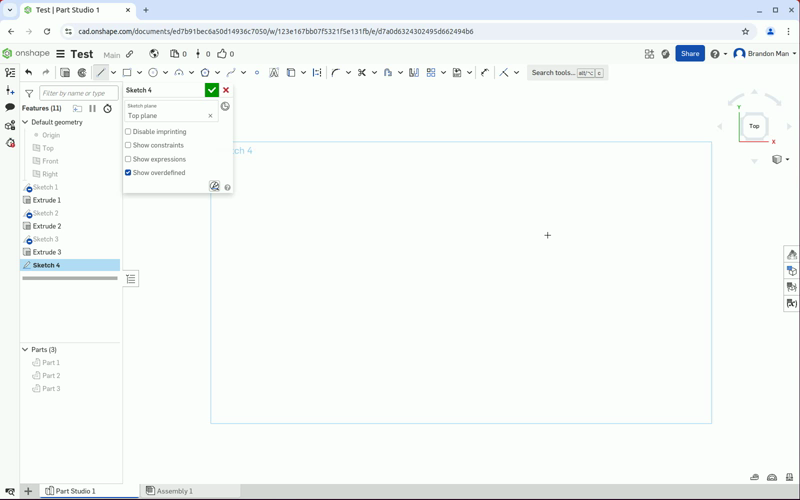
click(547, 234)
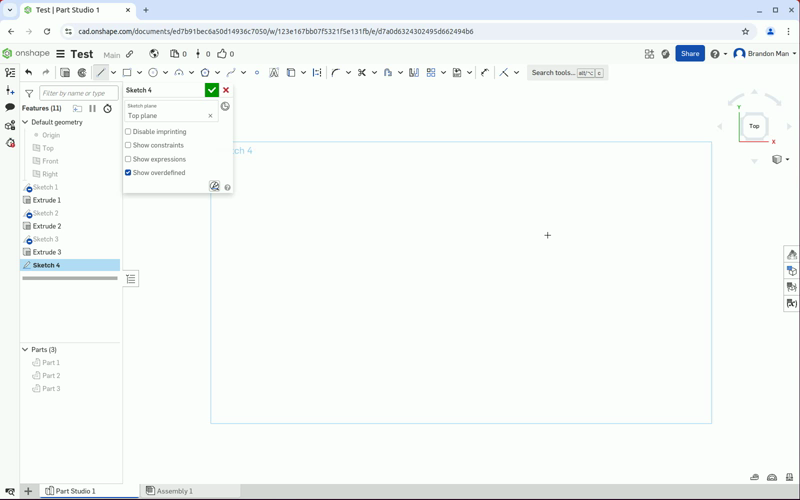
key_up(shift)
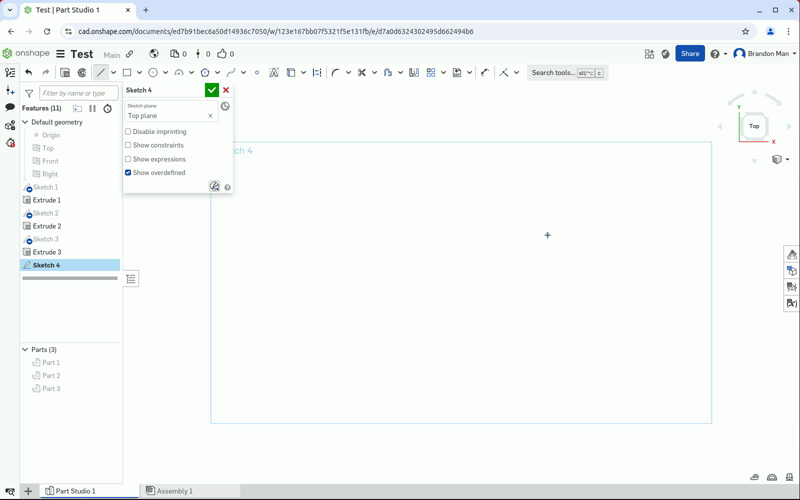
key_down(shift)
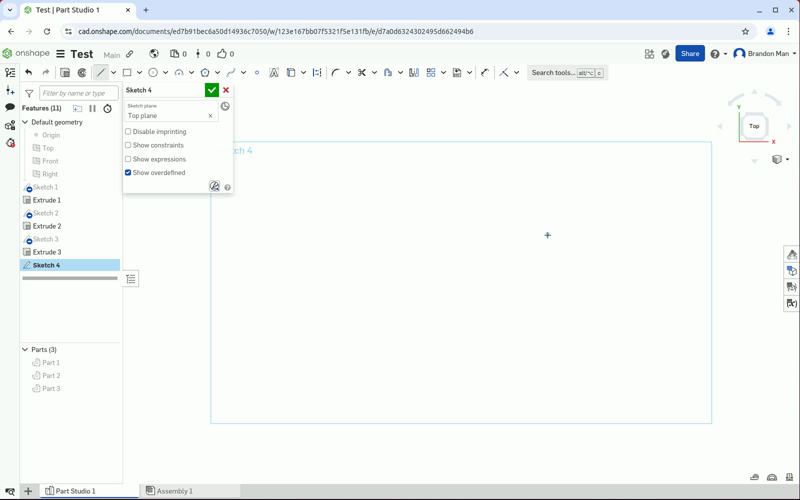
mouse_move(577, 234)
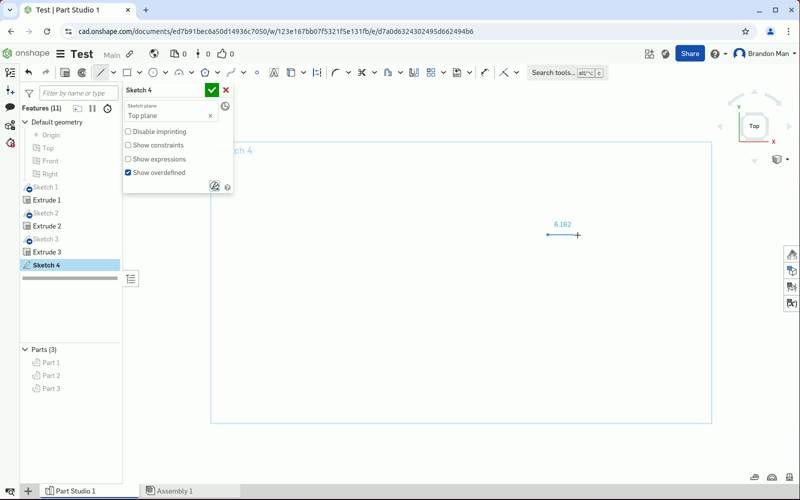
mouse_move(558, 234)
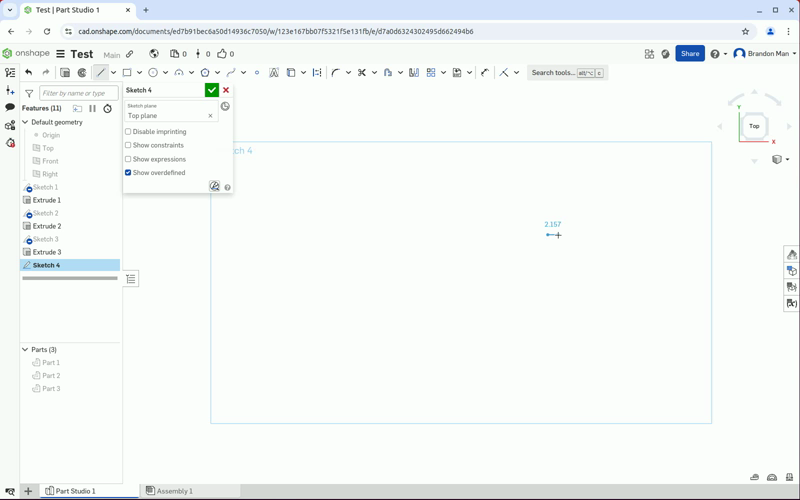
click(558, 234)
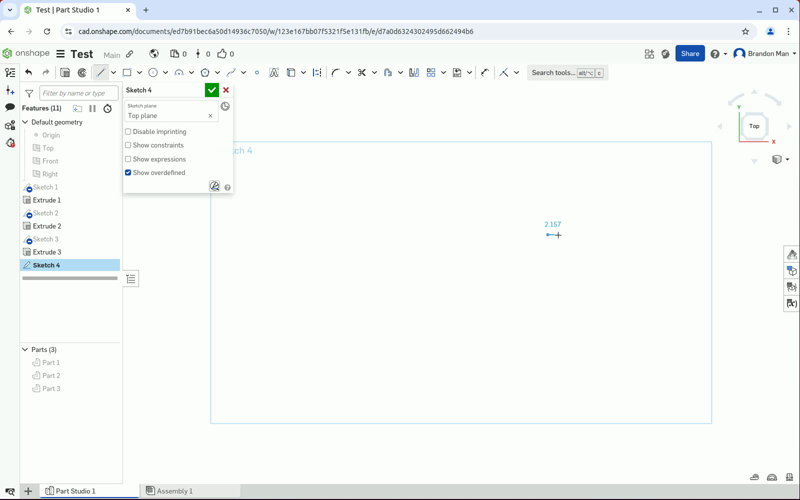
key_up(shift)
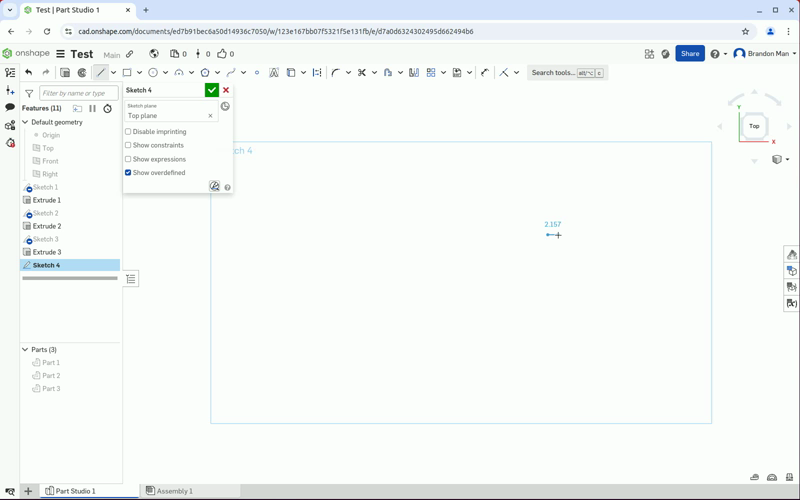
key_down(shift)
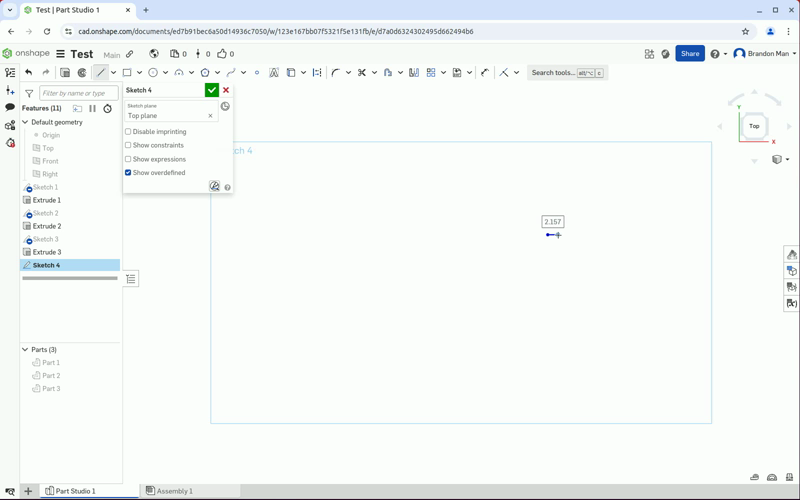
mouse_move(588, 234)
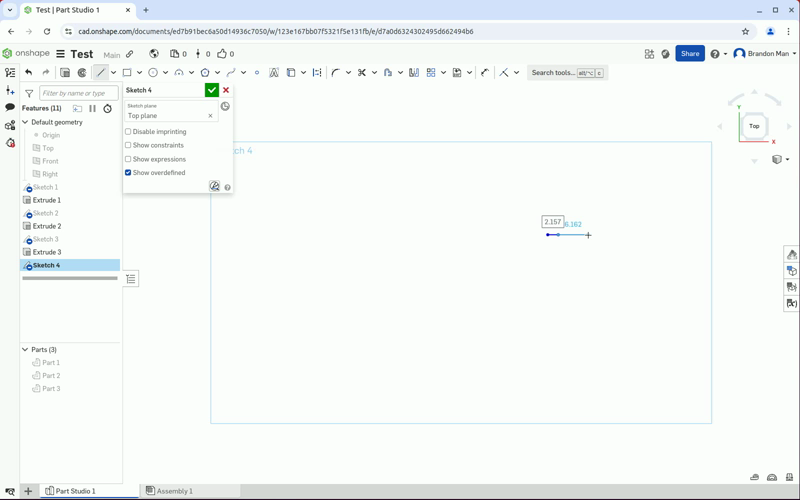
mouse_move(558, 224)
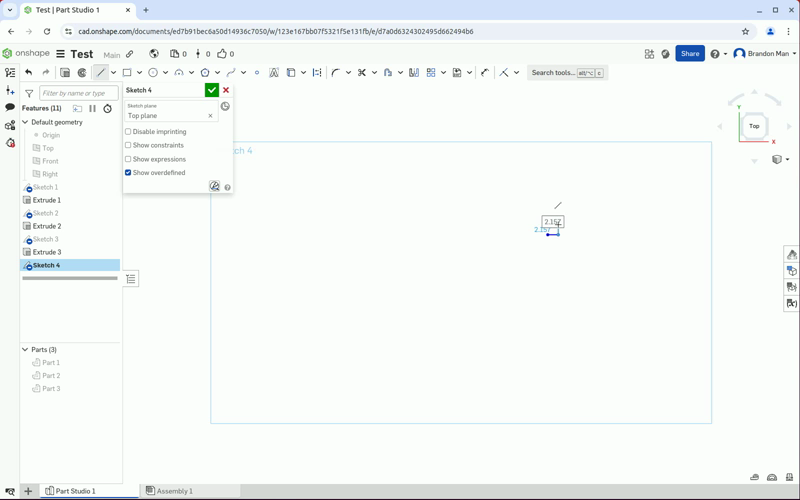
click(558, 224)
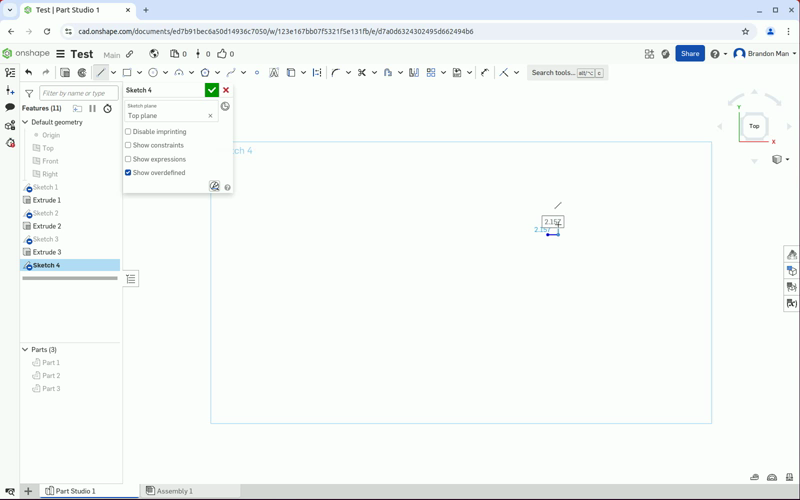
key_up(shift)
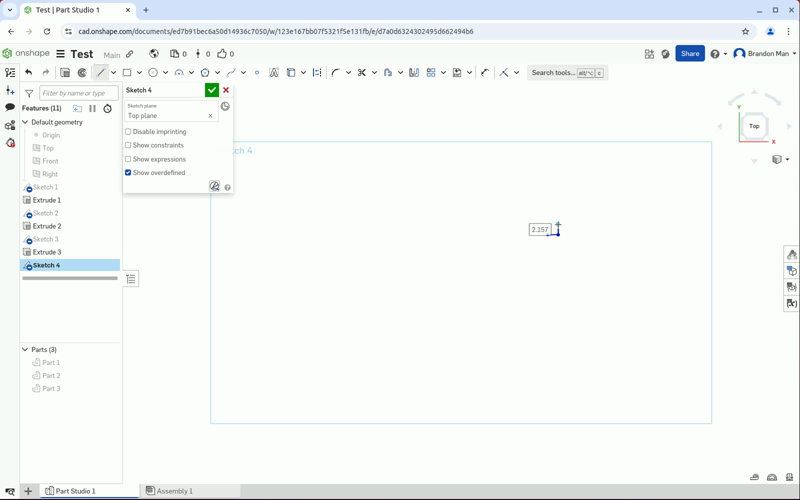
key_down(shift)
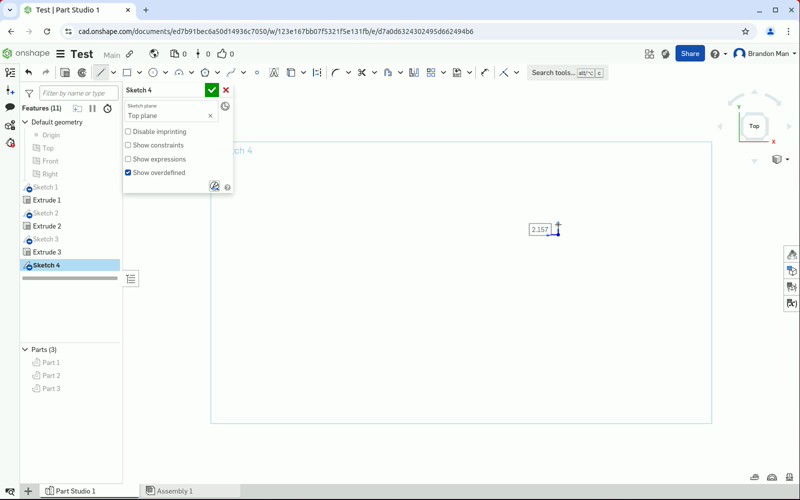
mouse_move(588, 224)
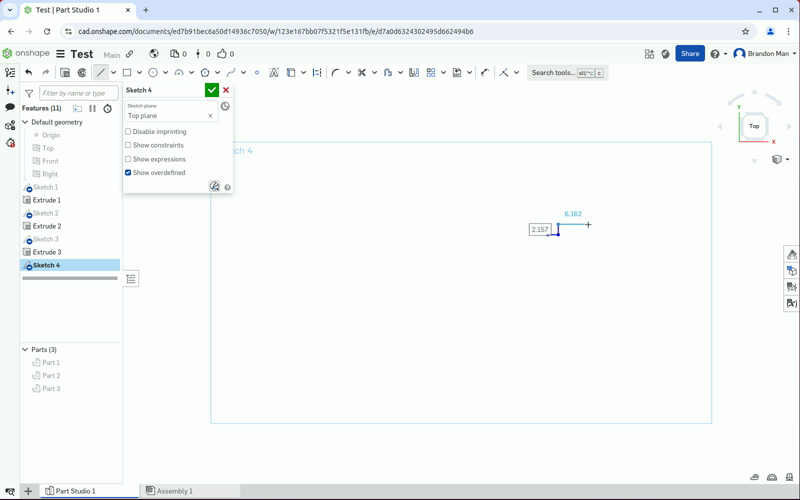
mouse_move(547, 224)
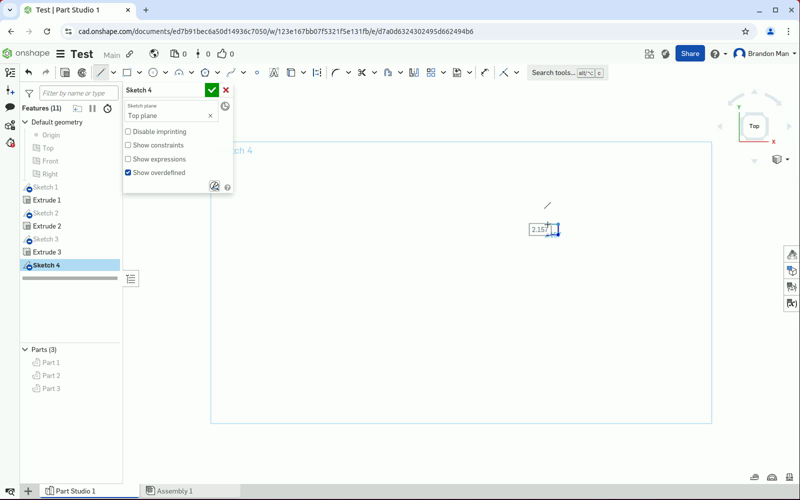
click(547, 224)
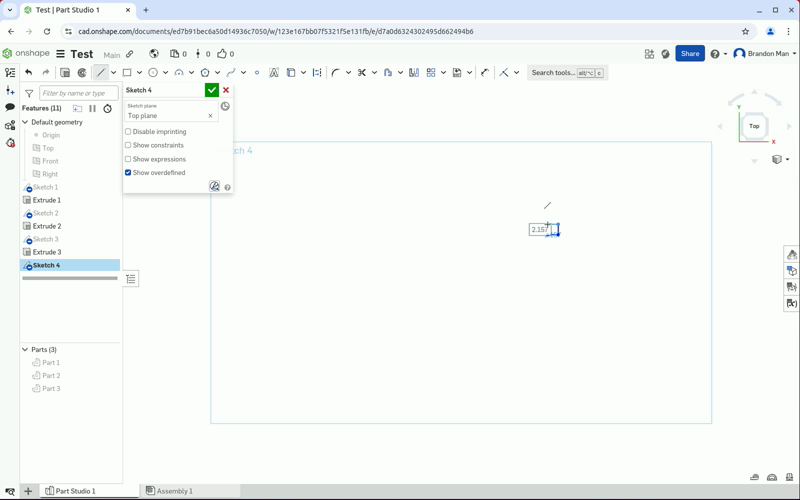
key_up(shift)
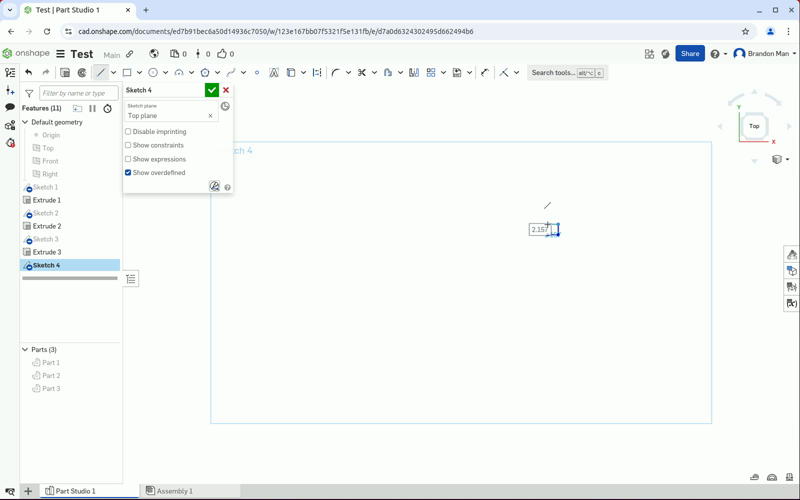
mouse_move(577, 224)
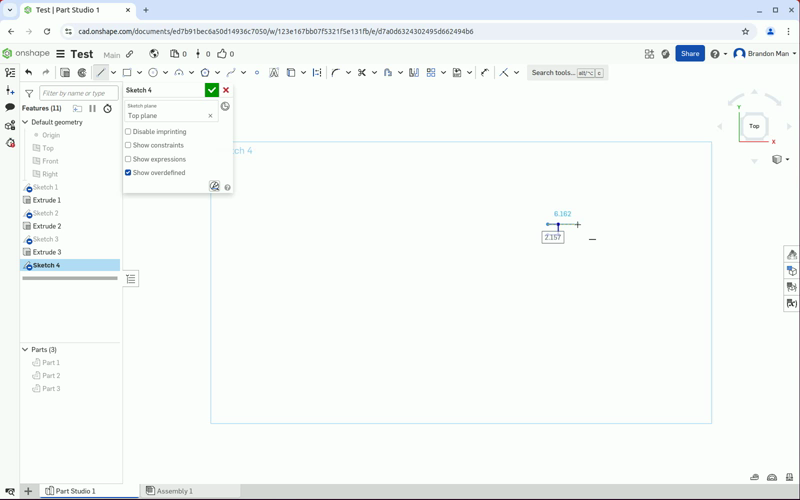
key_down(shift)
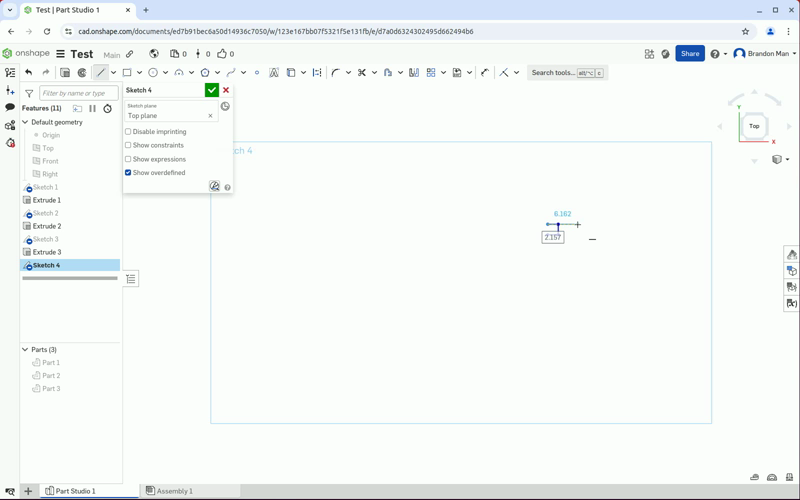
mouse_move(547, 234)
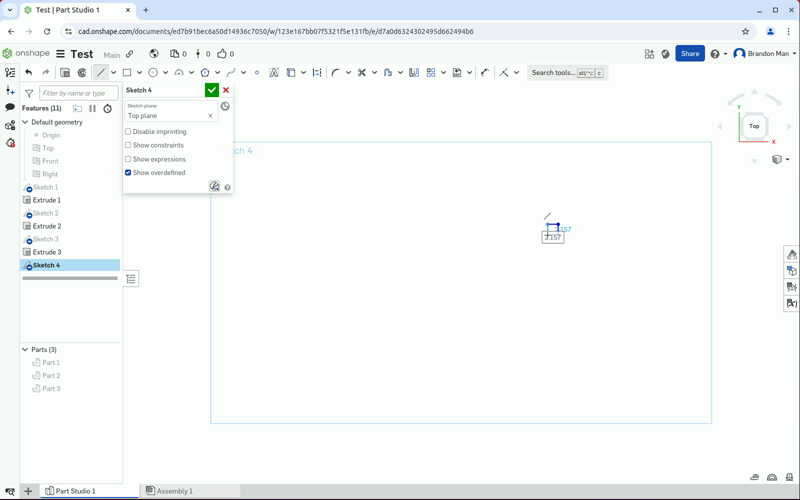
key_up(shift)
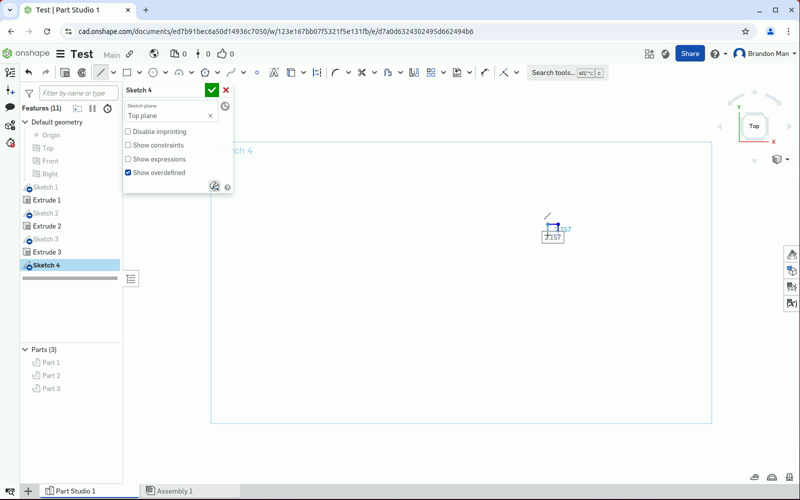
click(547, 234)
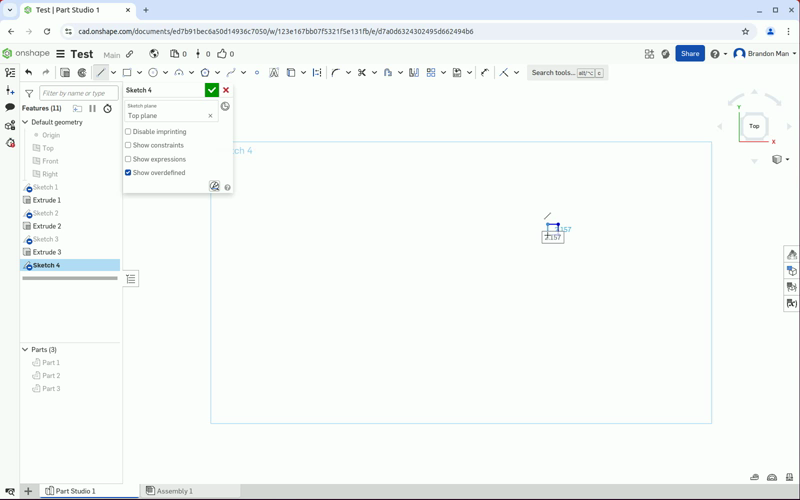
key(esc)
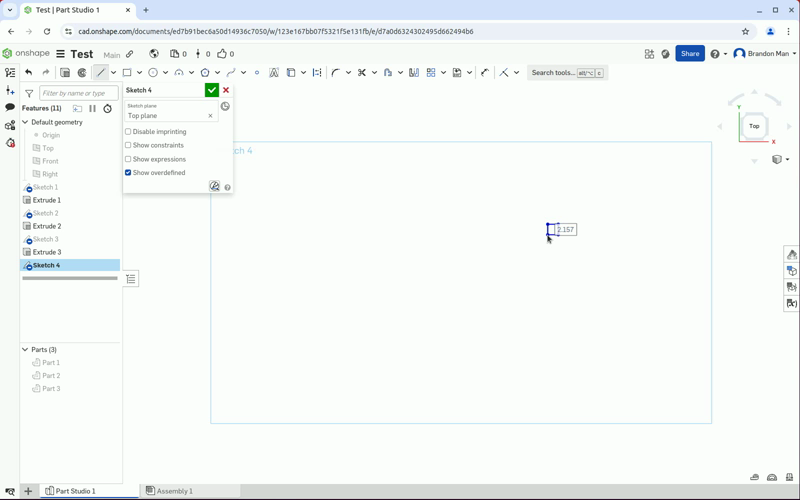
mouse_move(556, 230)
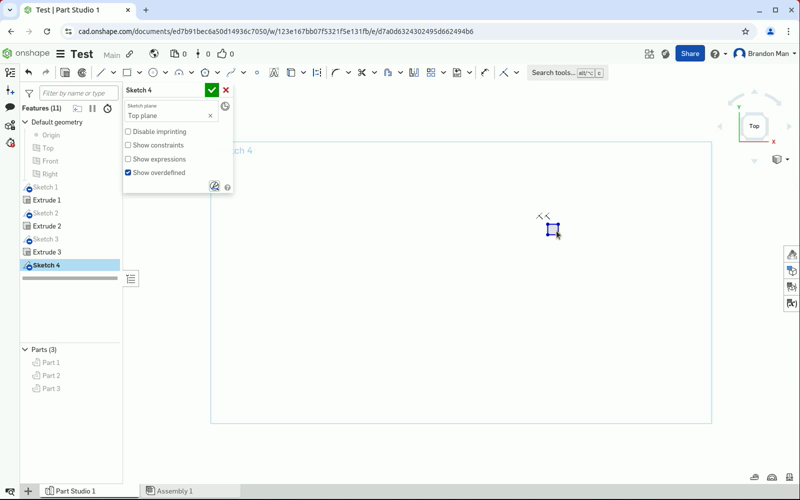
scroll(6)
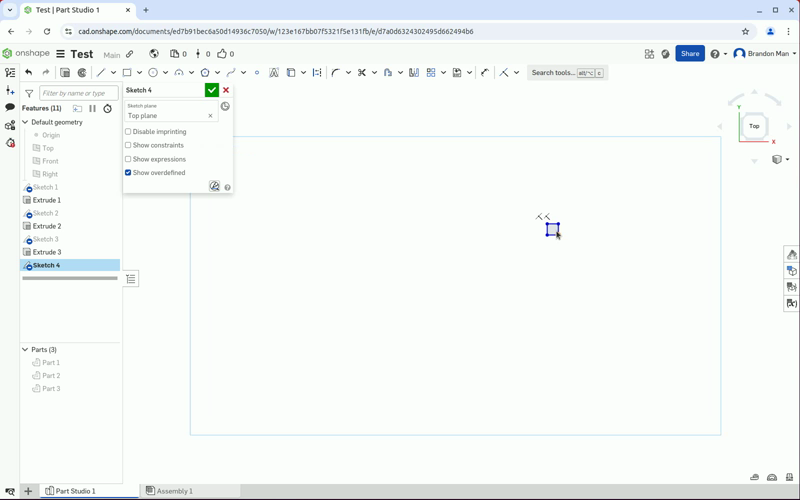
scroll(6)
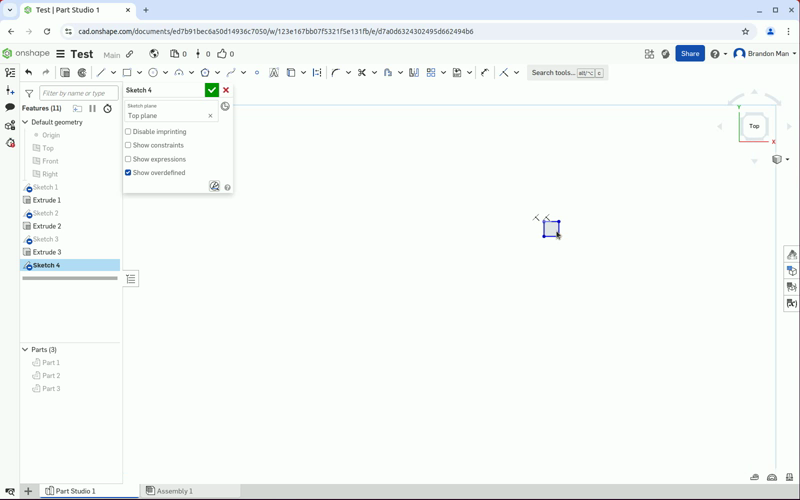
scroll(6)
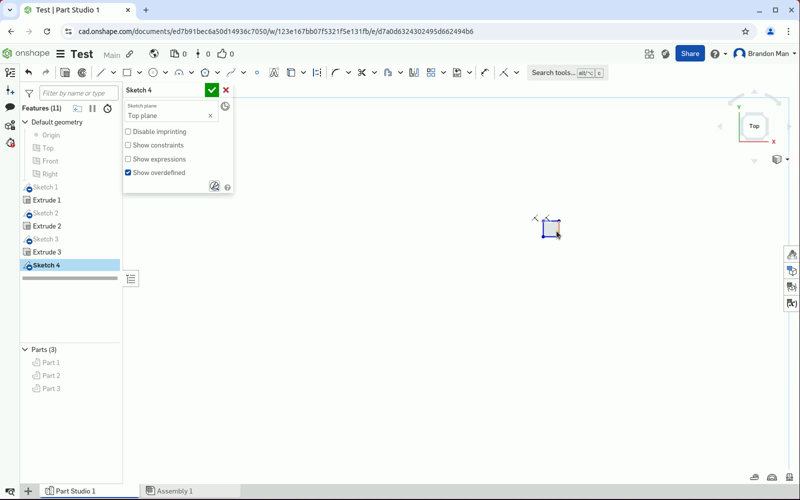
scroll(6)
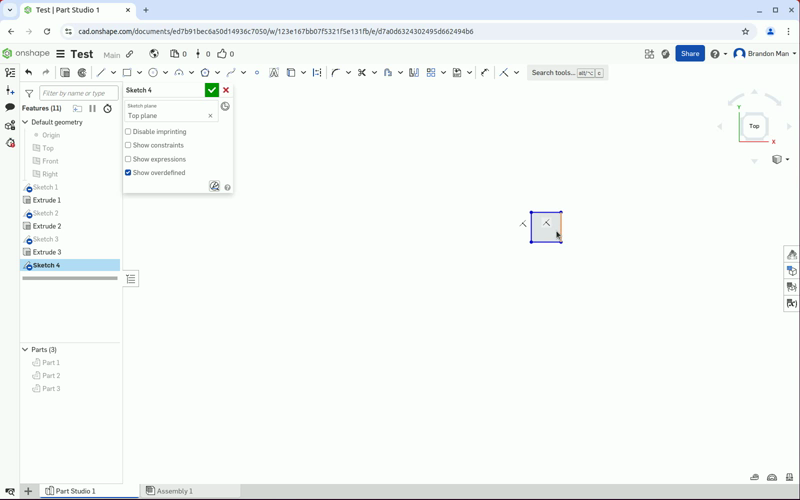
scroll(6)
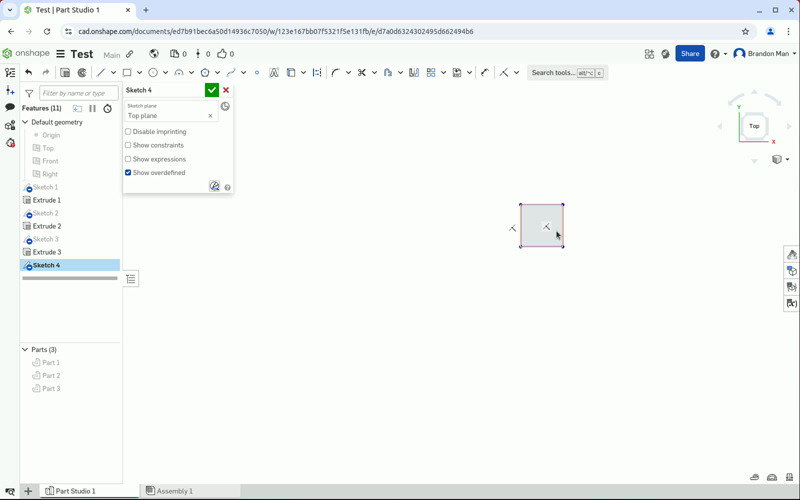
scroll(6)
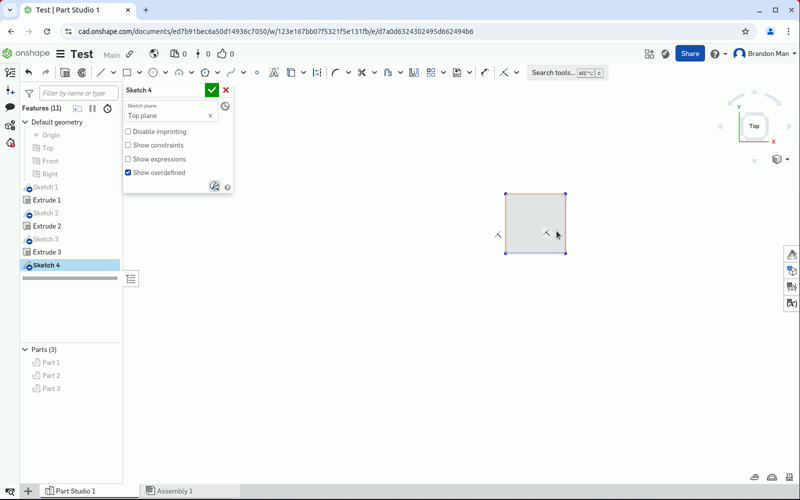
scroll(6)
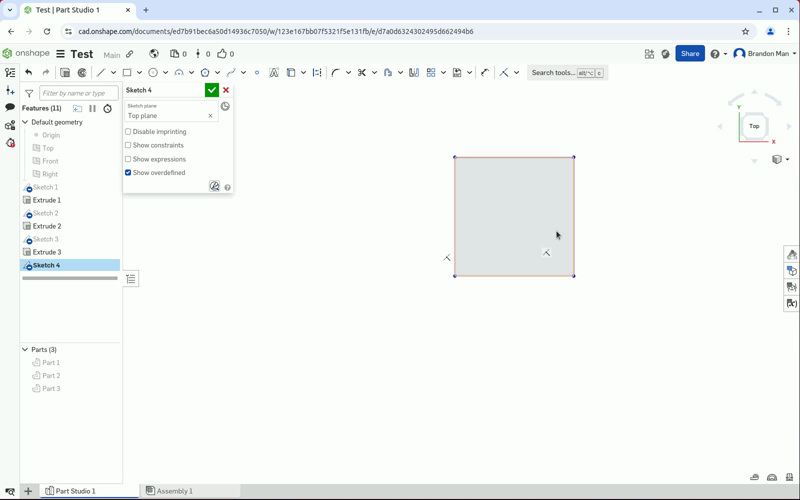
click(556, 230)
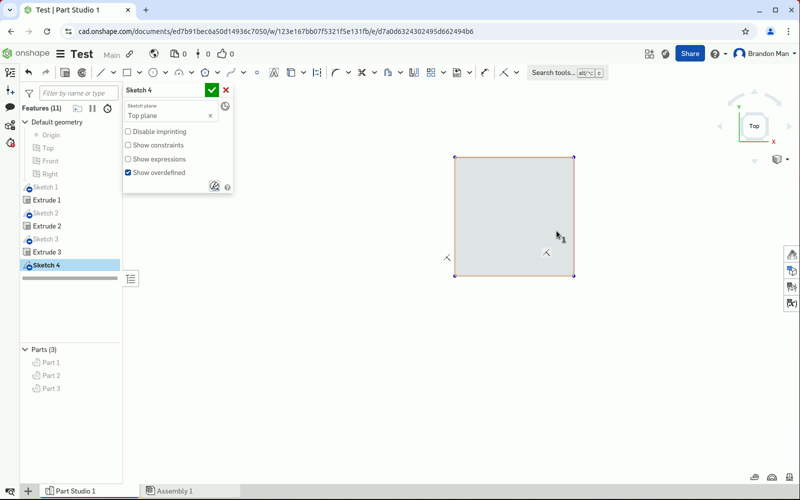
scroll(-6)
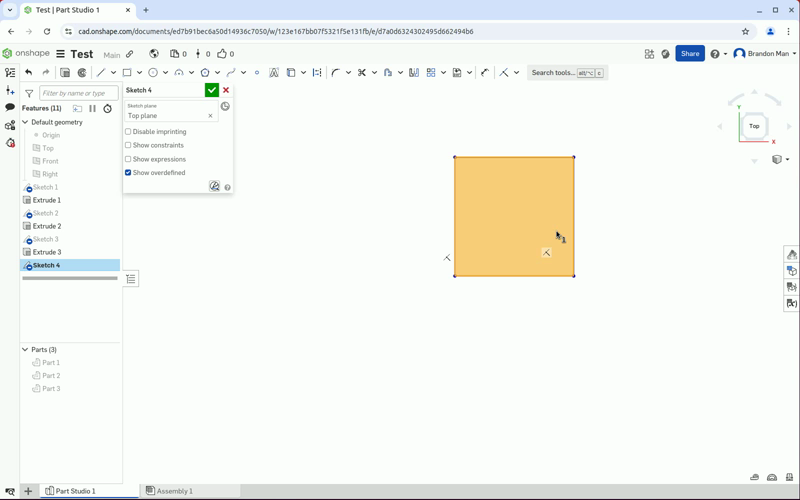
scroll(-6)
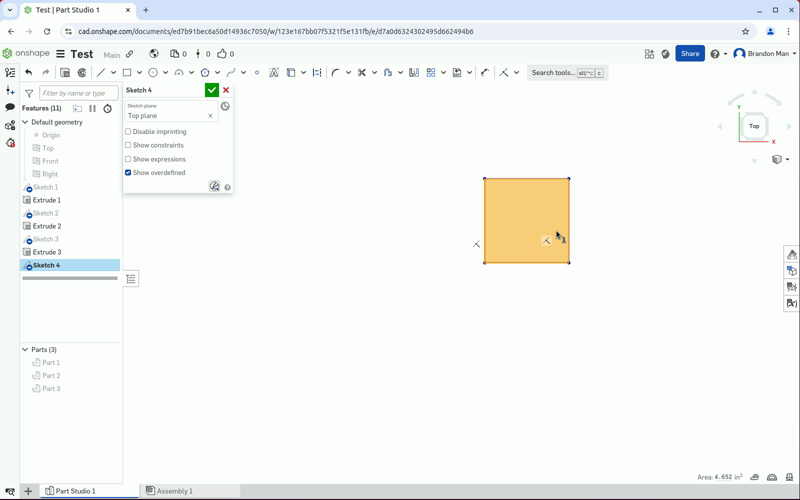
scroll(-6)
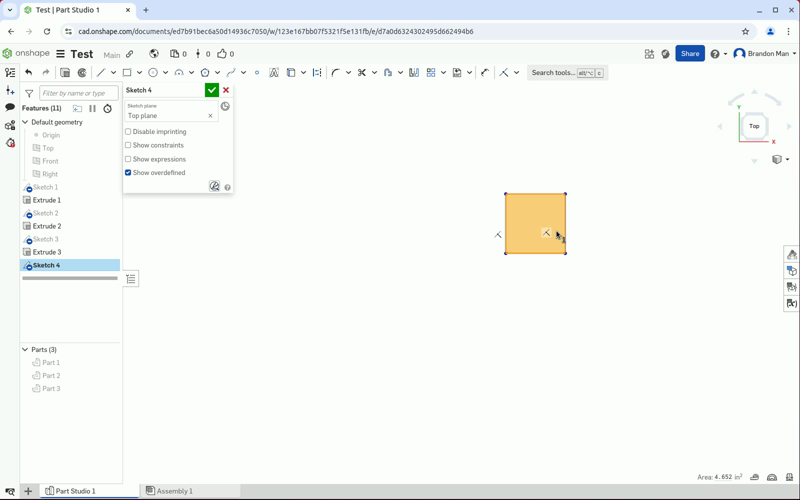
scroll(-6)
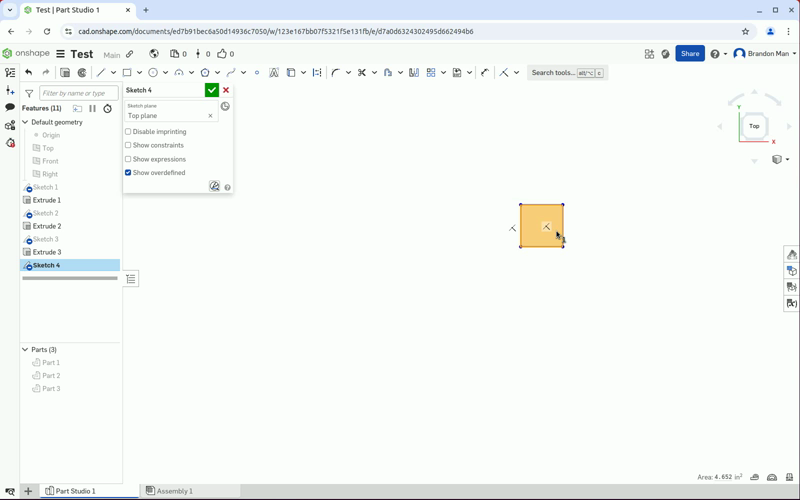
scroll(-6)
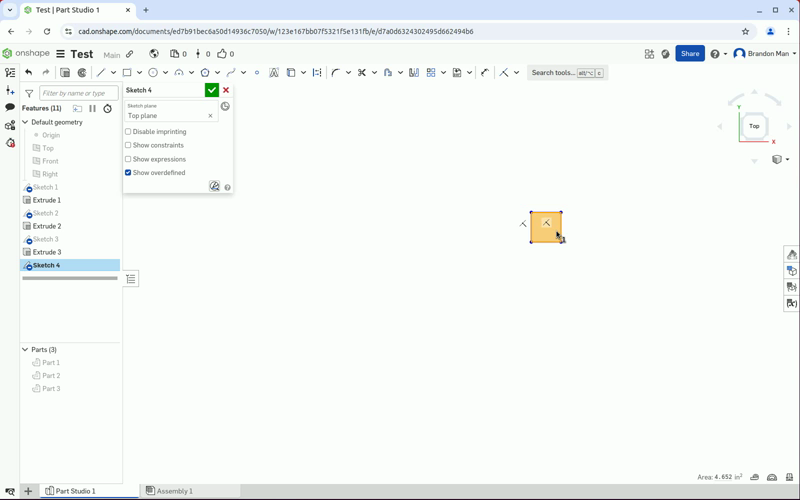
scroll(-6)
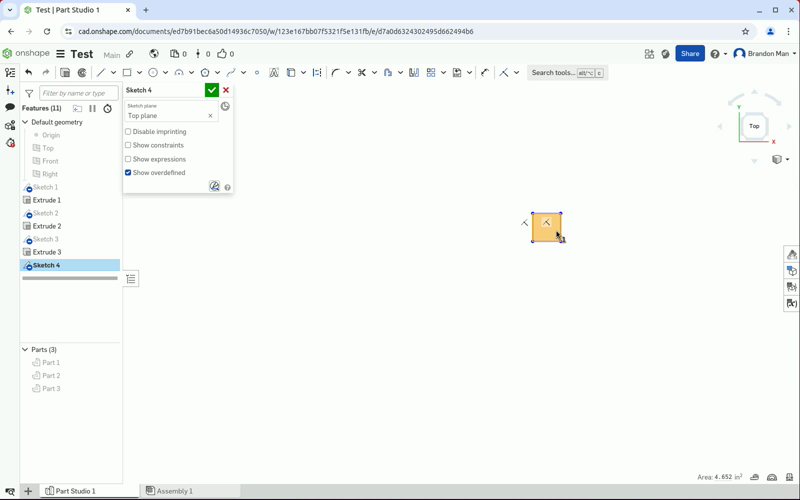
scroll(-6)
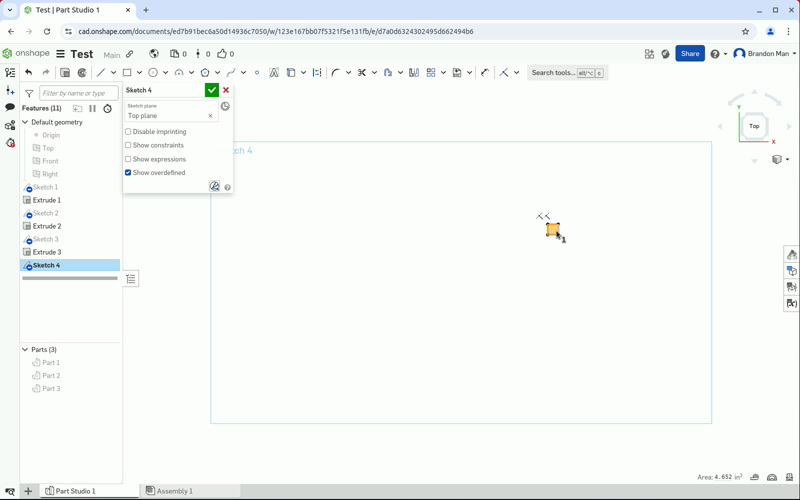
mouse_move(73, 352)
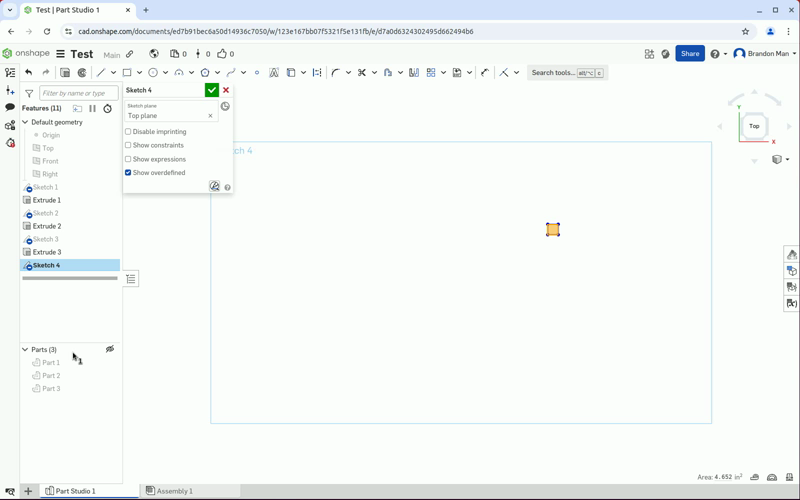
key(shift+y)
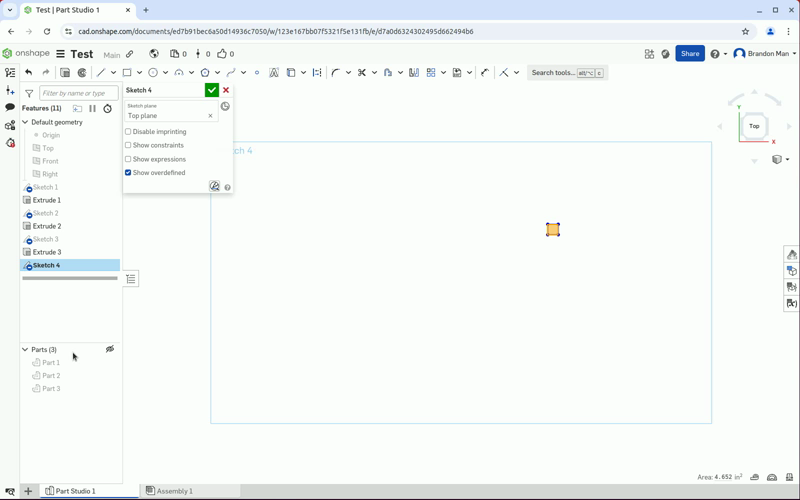
key(shift+e)
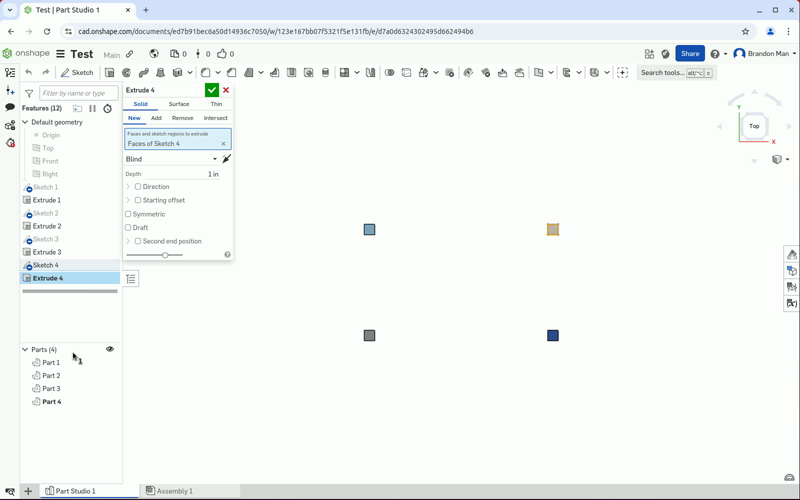
mouse_move(143, 106)
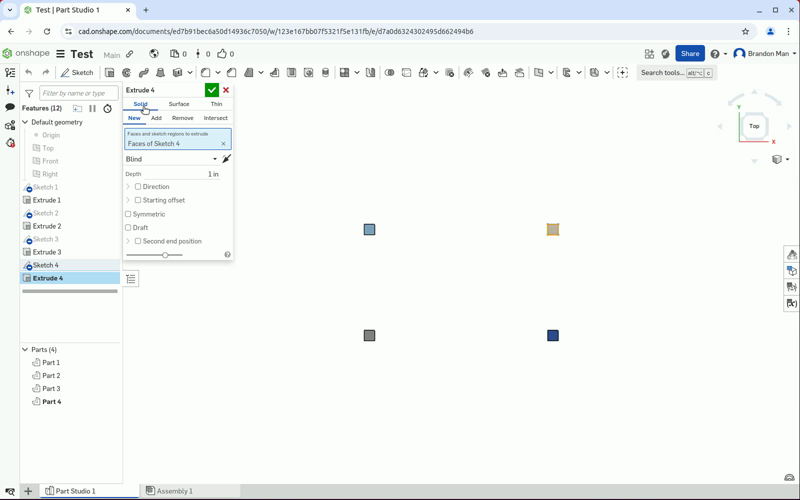
click(143, 106)
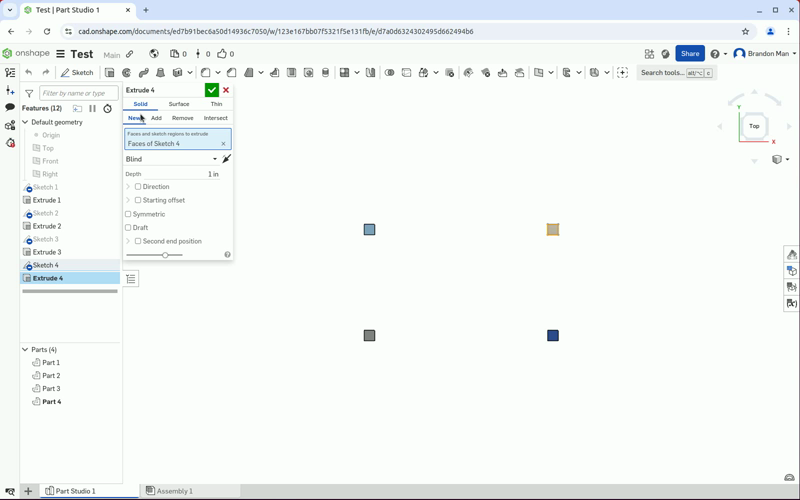
mouse_move(137, 120)
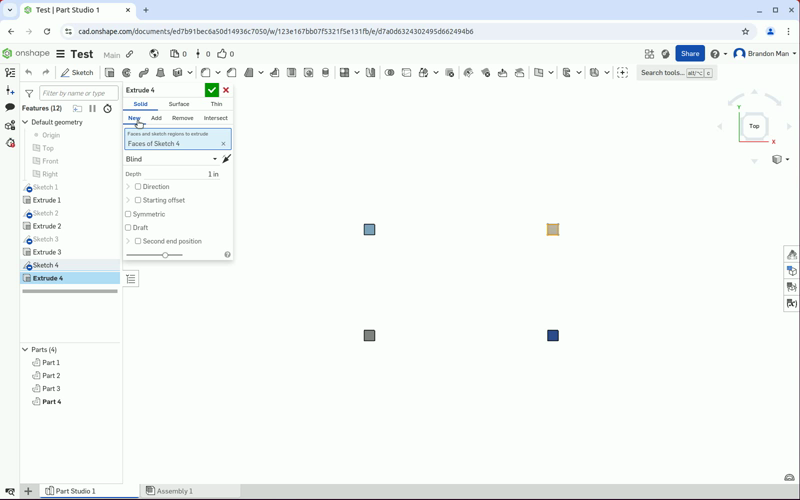
click(137, 120)
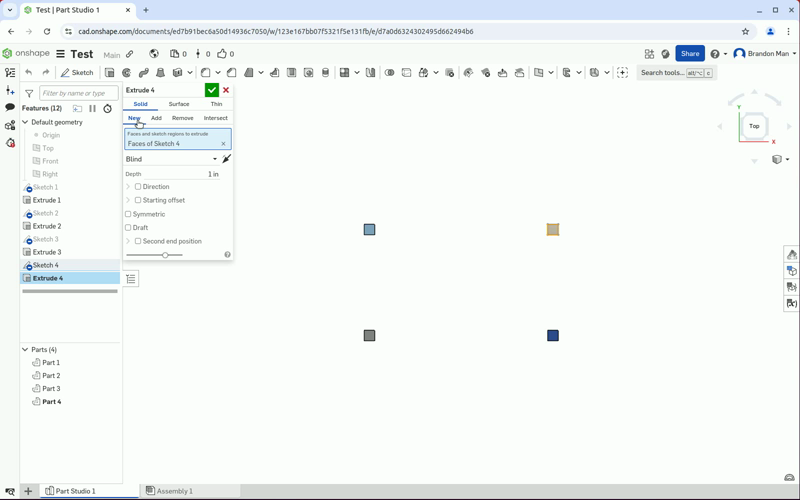
key(tab, 4)
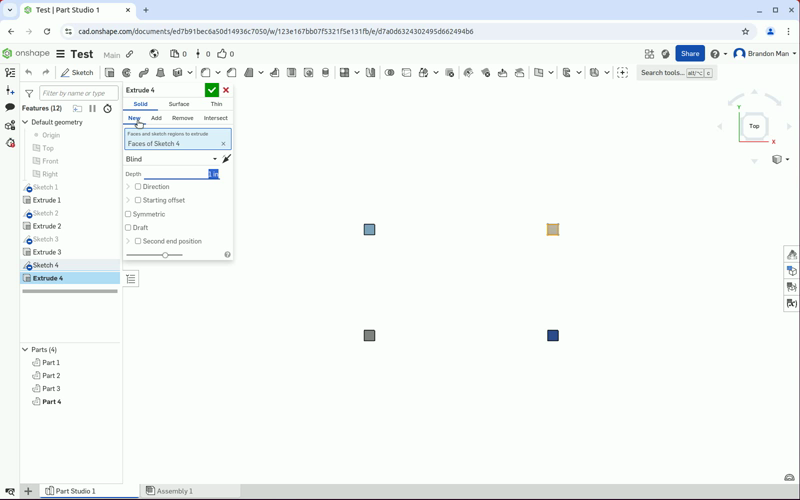
text(22.627)
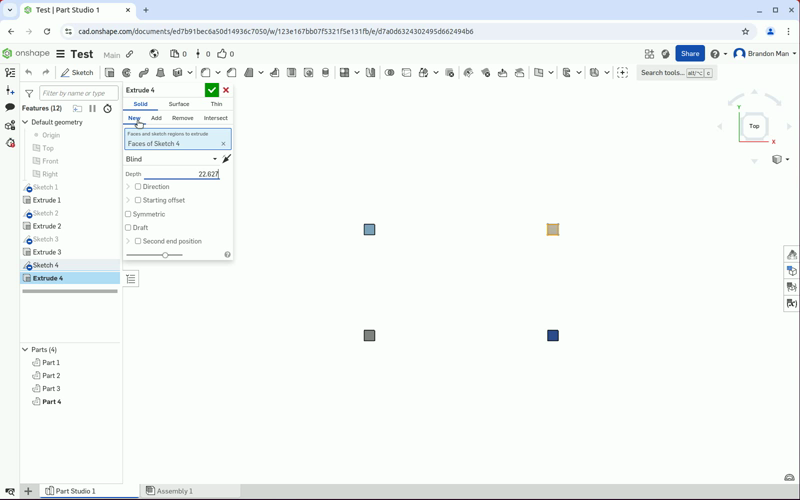
key(enter)
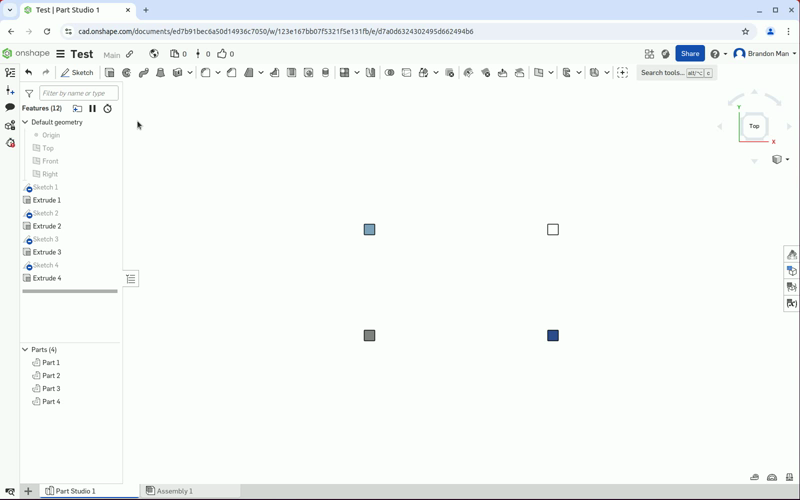
key(shift+h)
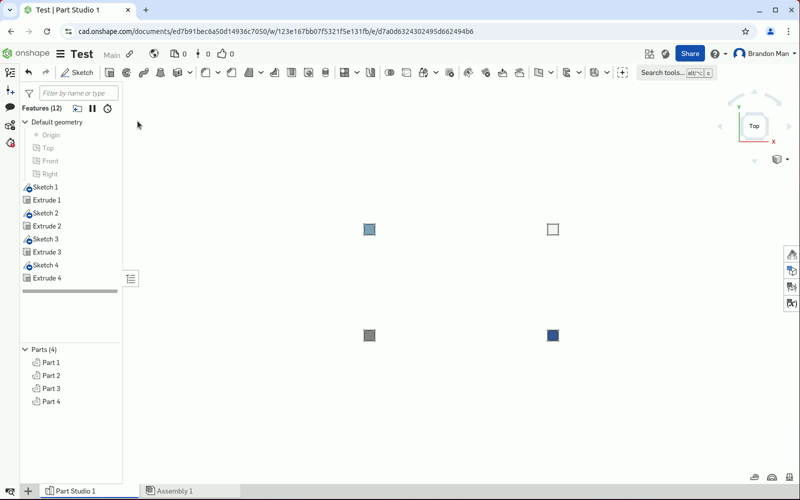
key(shift+h)
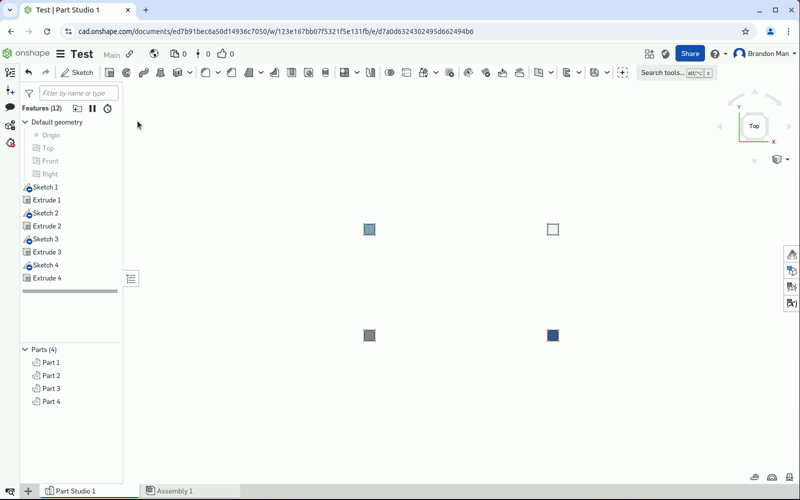
key(shift+7)
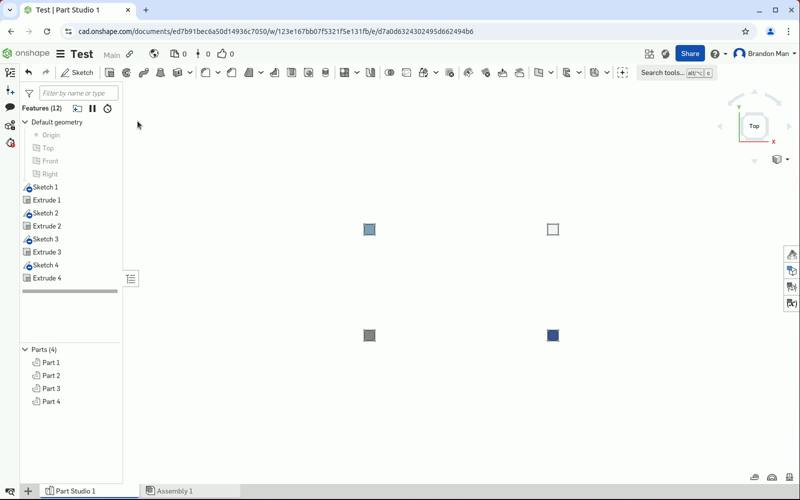
key(up, 3)
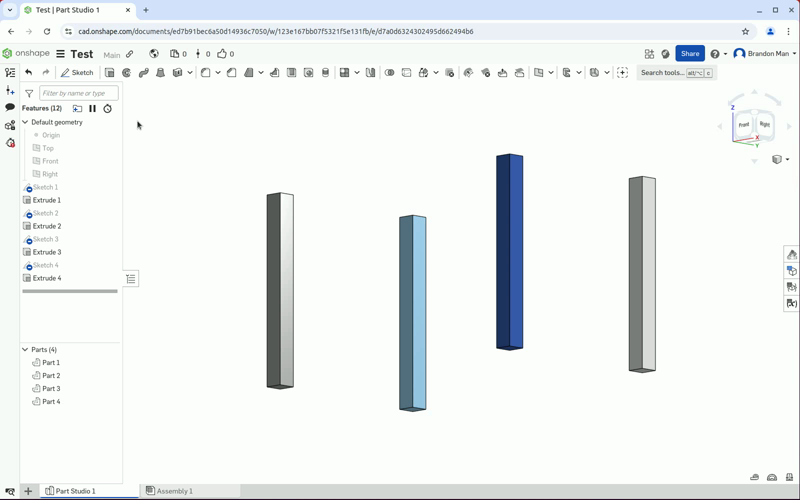
key(left, 3)
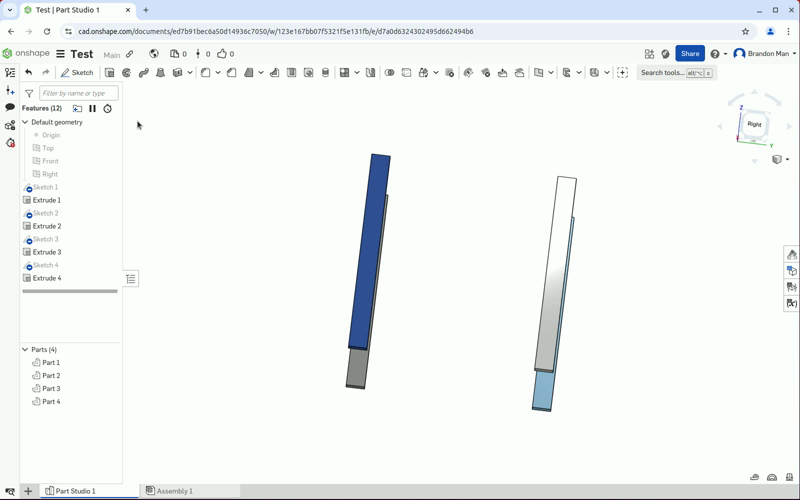
key(right, 3)
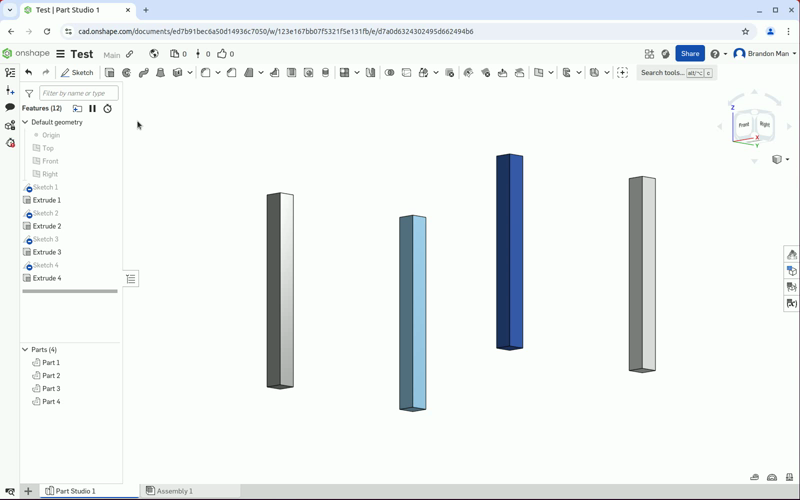
key(down, 3)
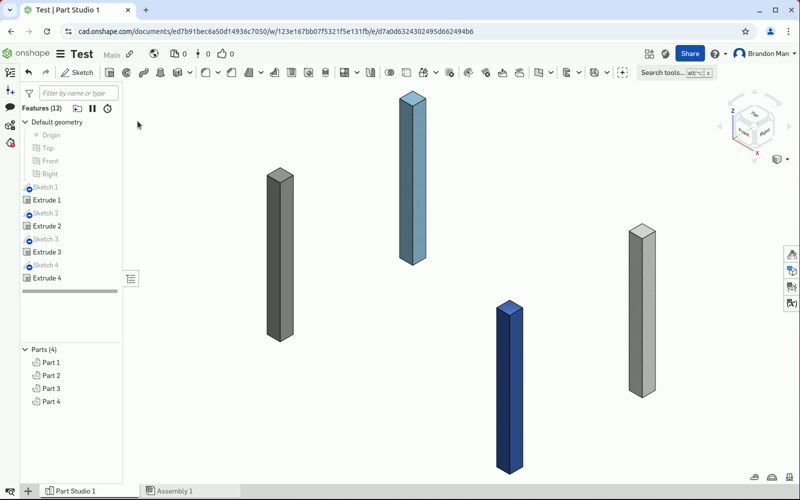
mouse_move(73, 189)
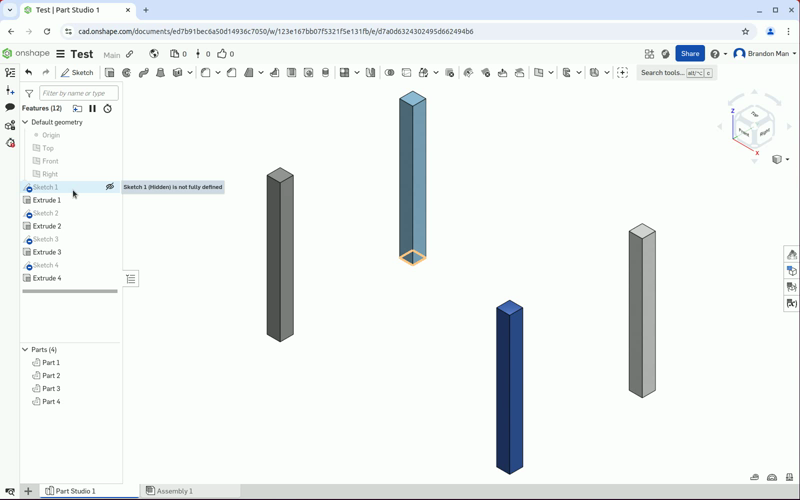
click(73, 189)